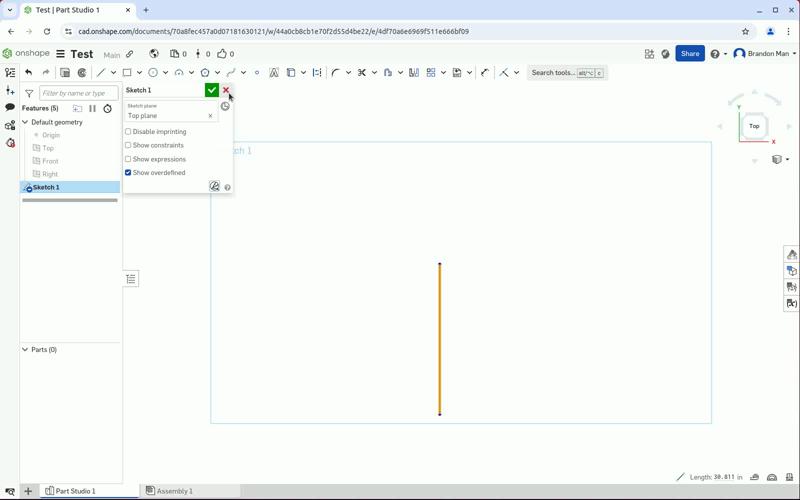
key(shift+h)
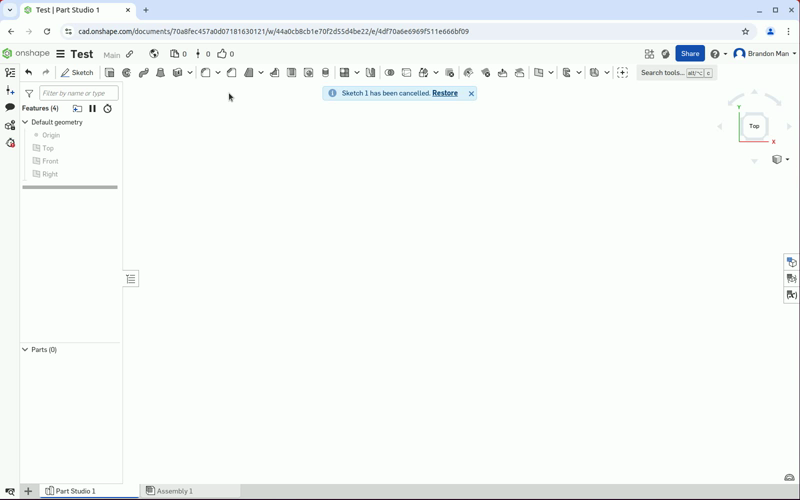
mouse_move(73, 352)
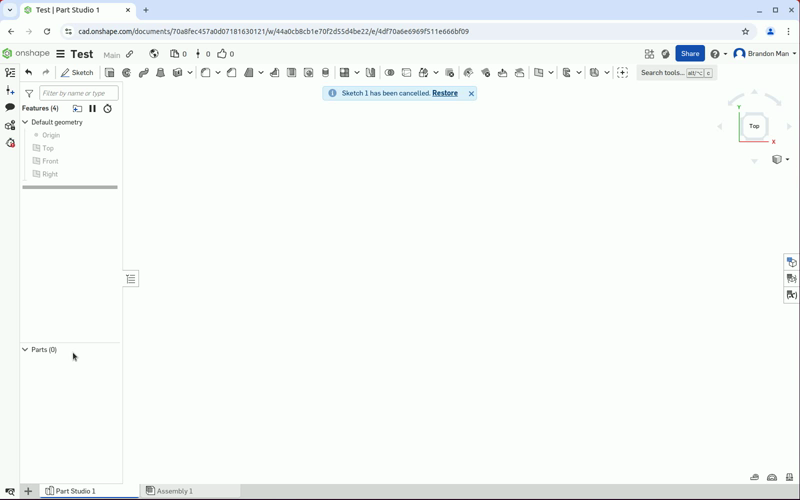
key(y)
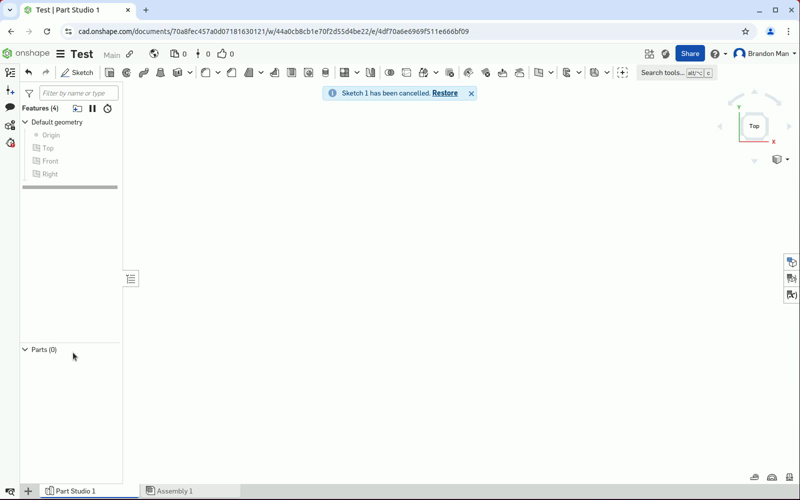
key(shift+p)
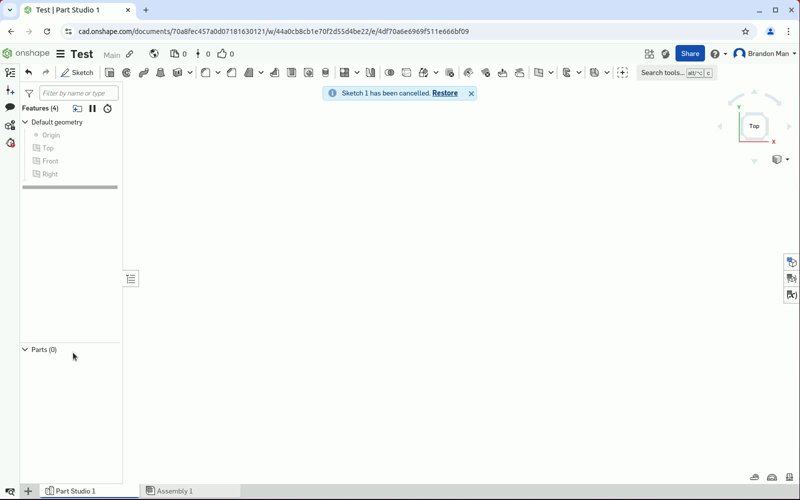
key(space)
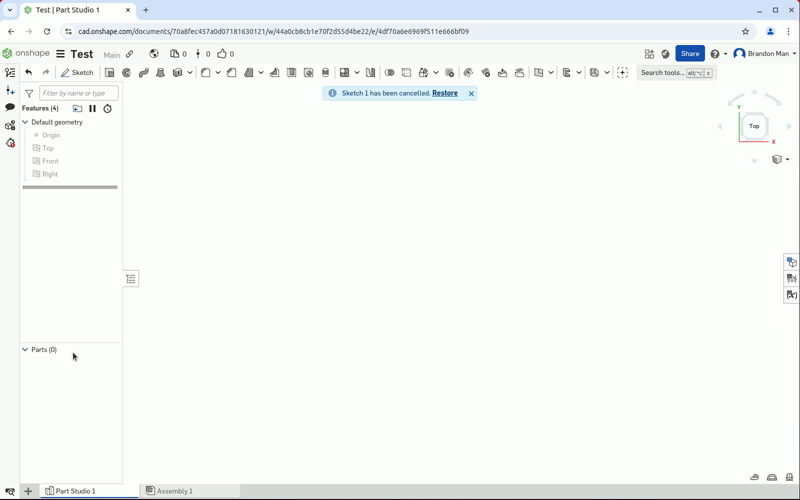
key_down(shift)
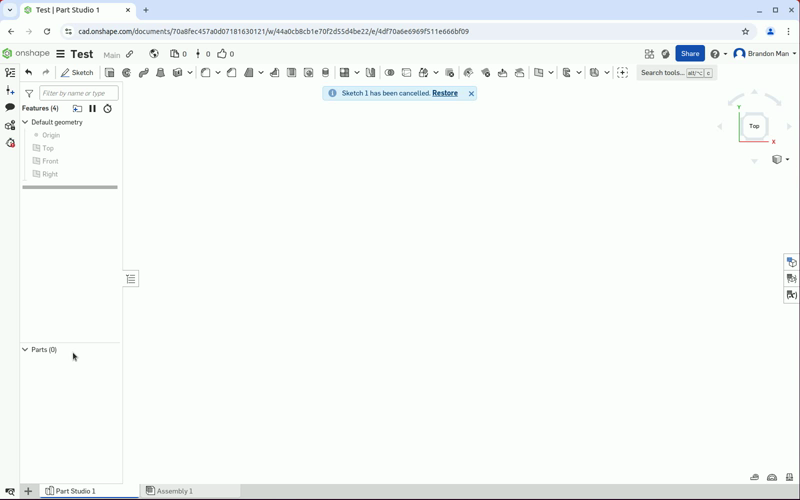
key(up)
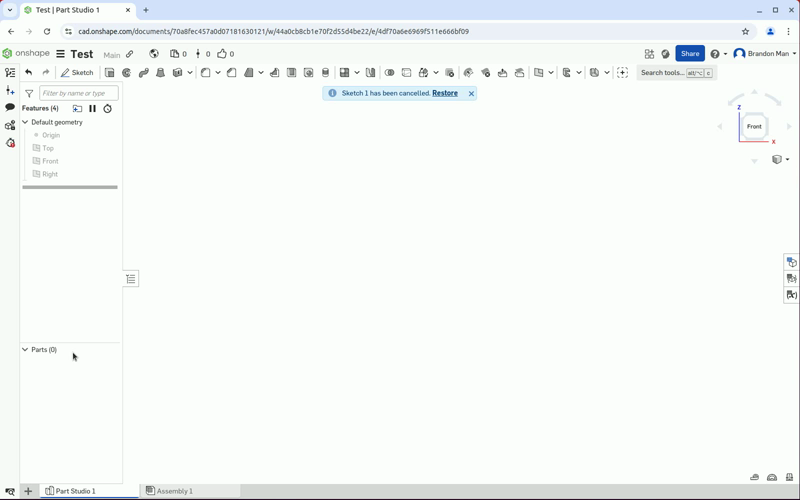
key_up(shift)
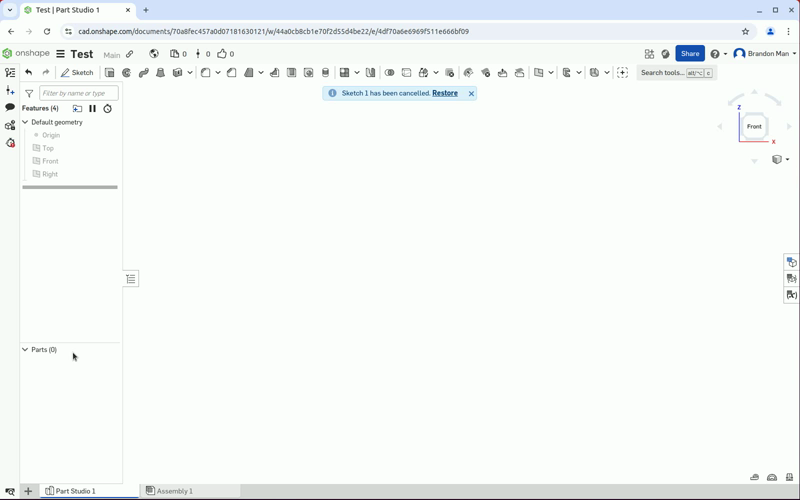
mouse_move(73, 352)
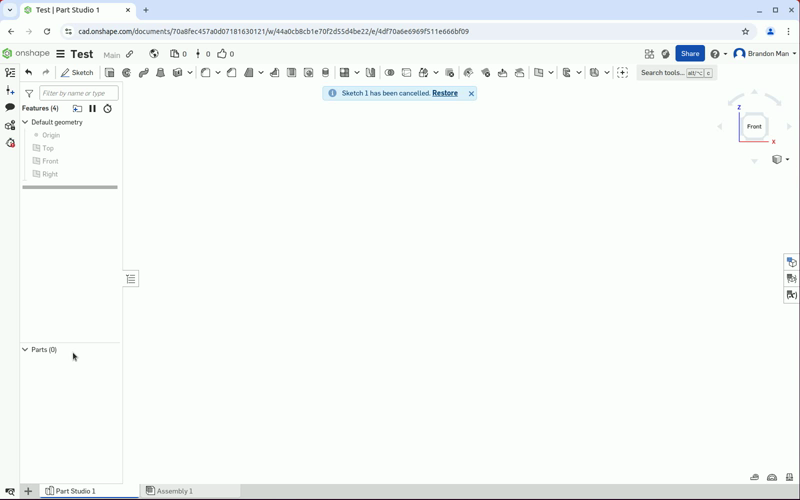
key(shift+y)
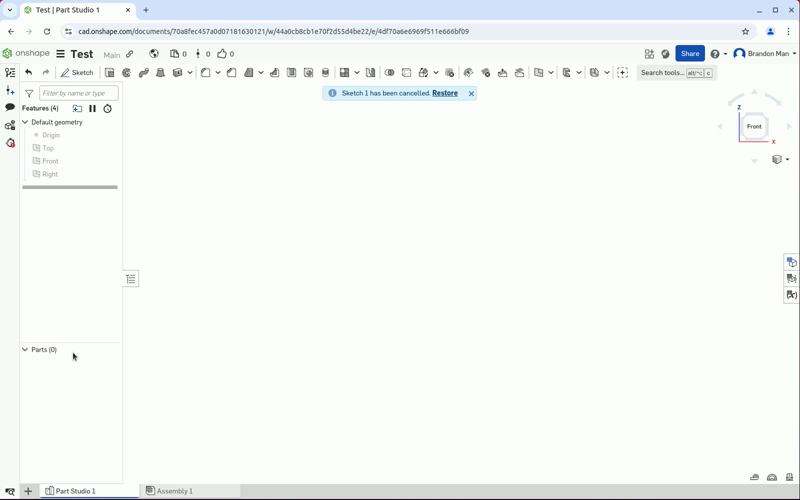
key(shift+s)
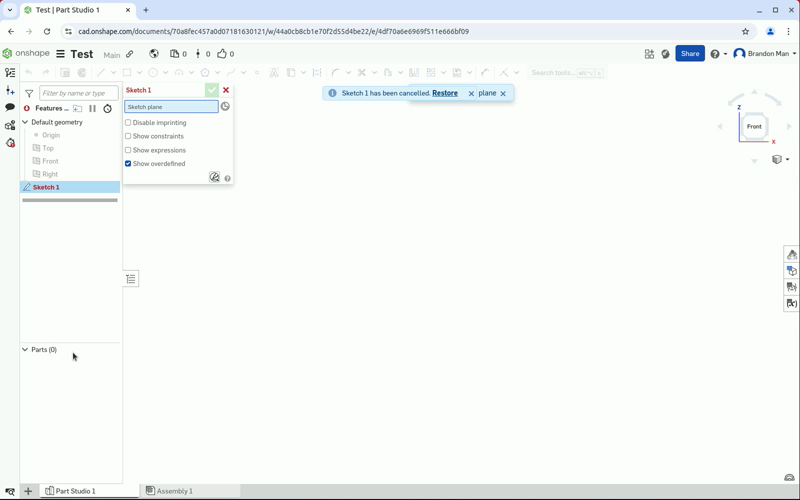
mouse_move(73, 163)
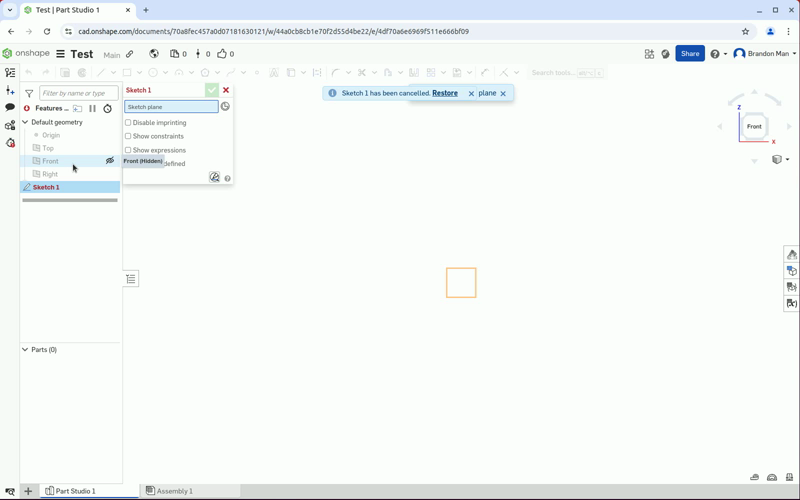
click(73, 163)
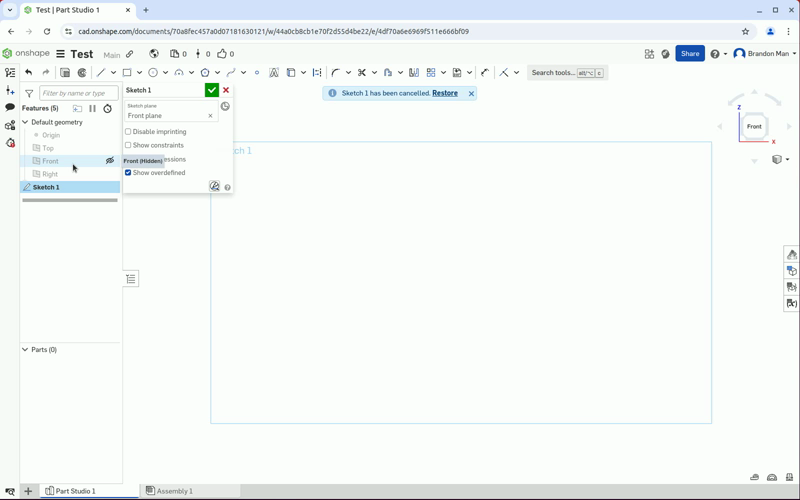
mouse_move(73, 352)
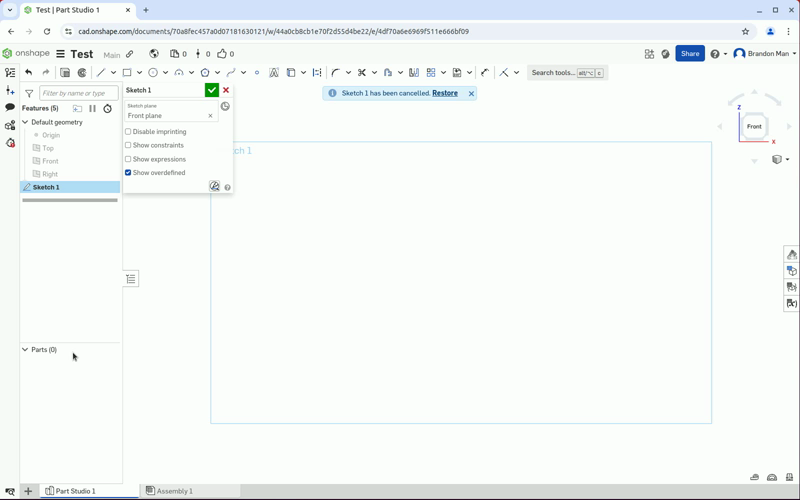
key(y)
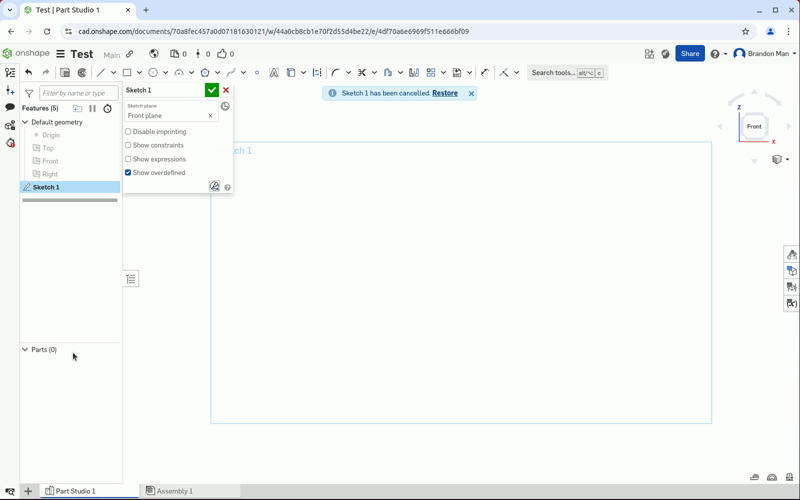
key(l)
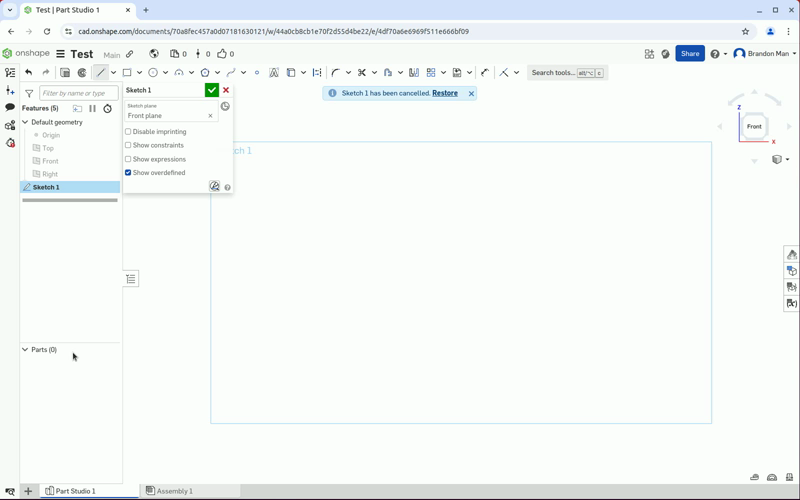
key_down(shift)
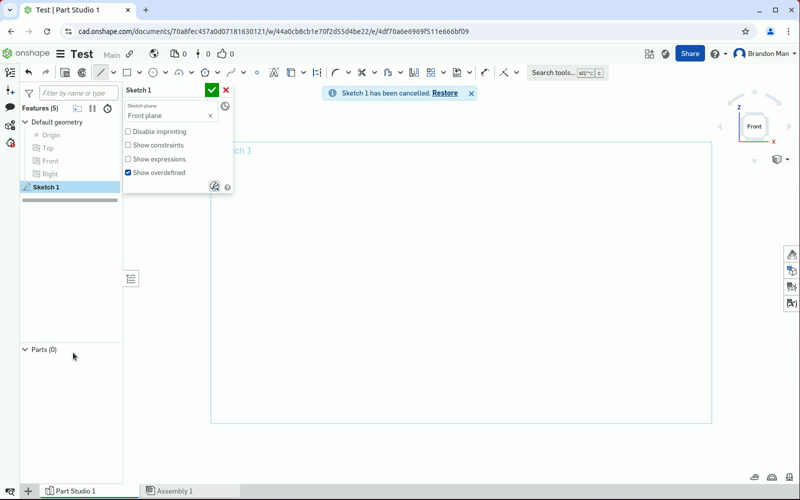
mouse_move(460, 301)
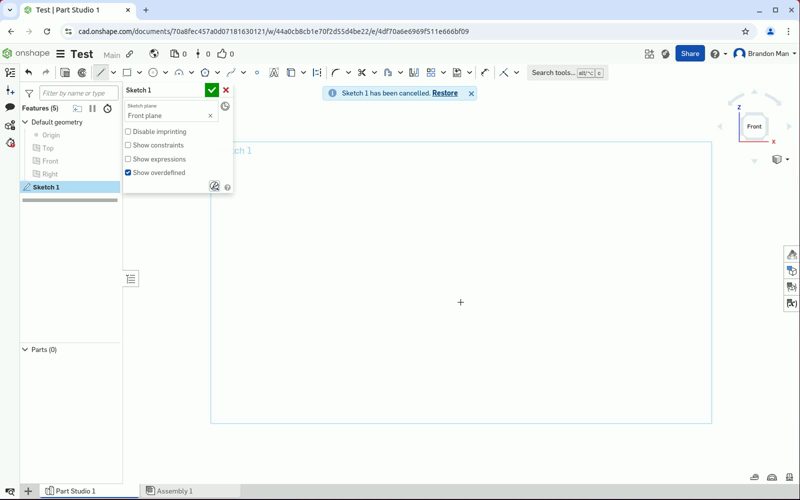
click(460, 301)
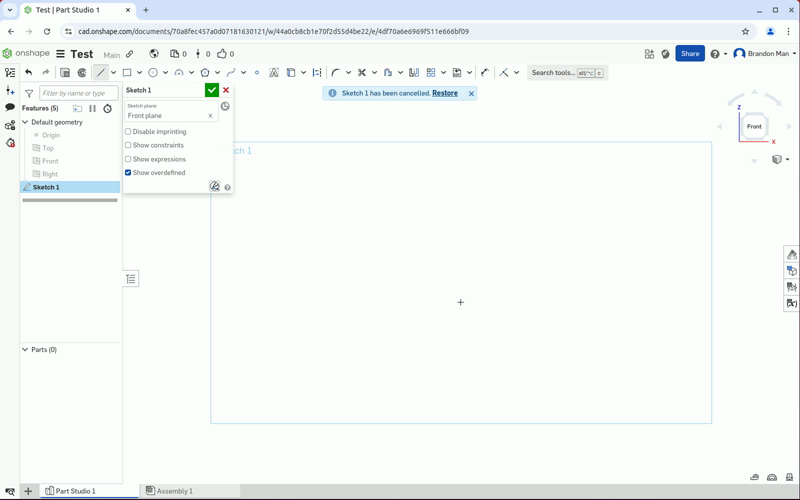
key_up(shift)
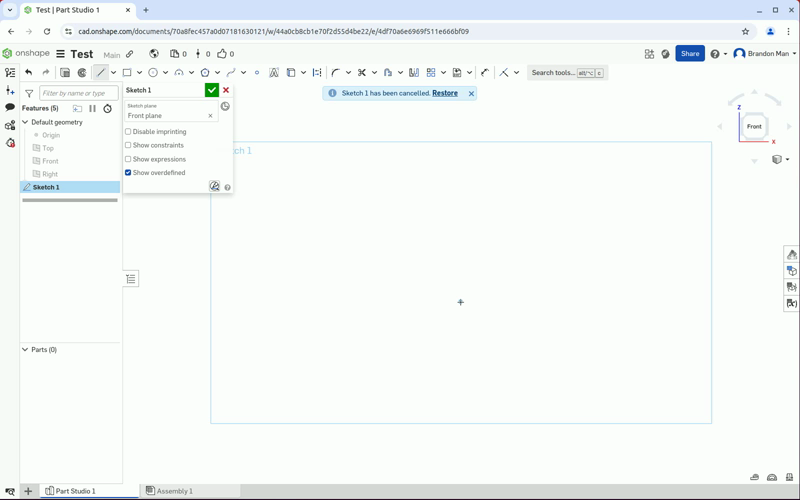
key_down(shift)
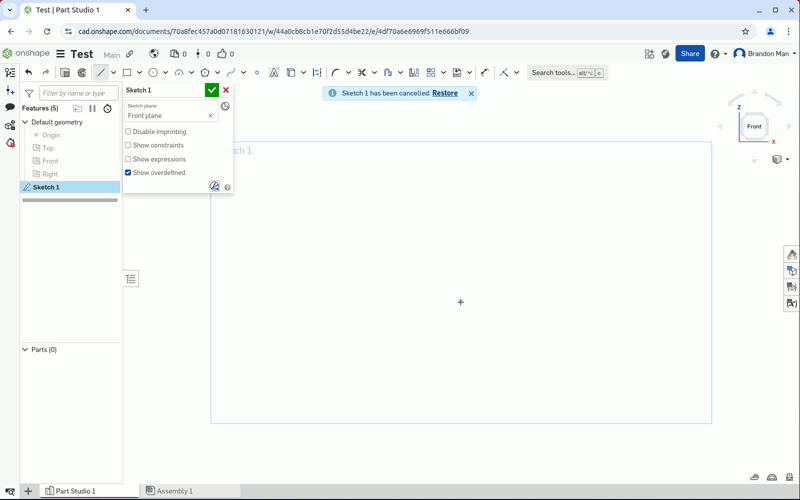
mouse_move(490, 301)
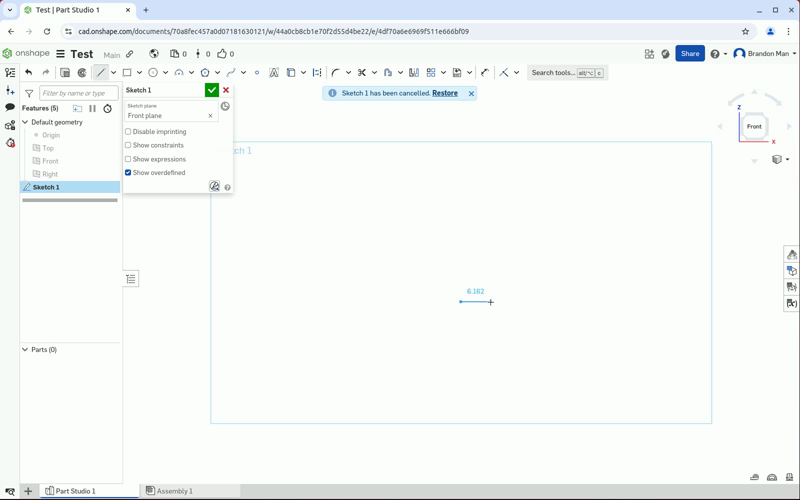
mouse_move(480, 301)
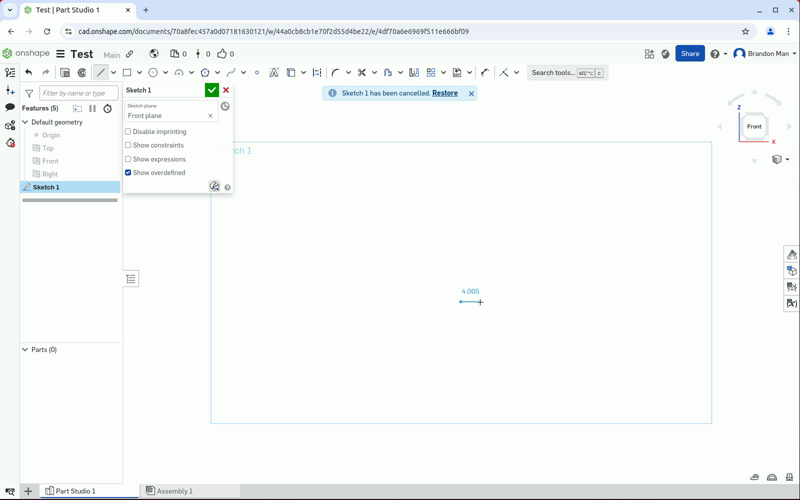
click(480, 301)
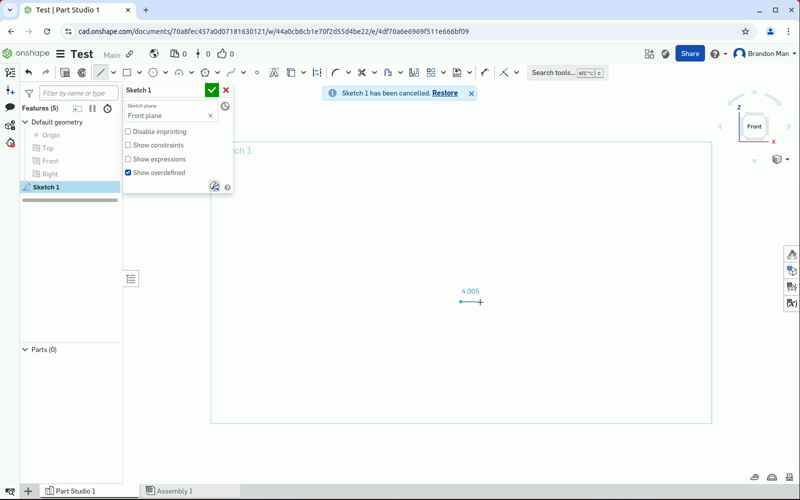
key_up(shift)
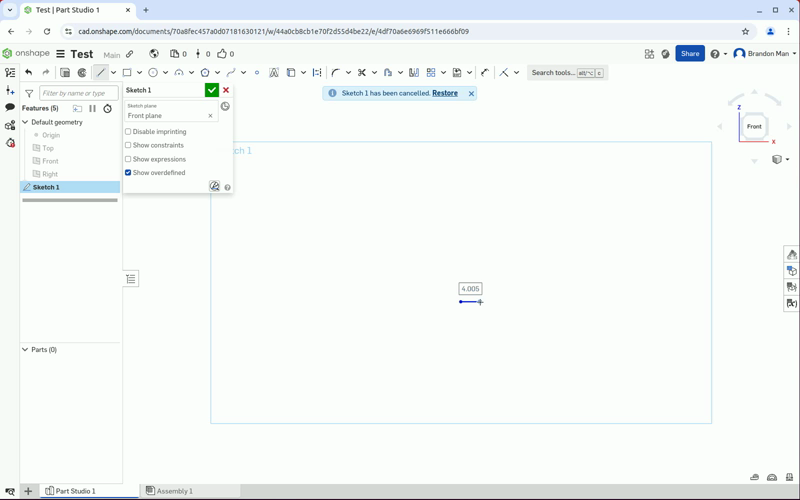
key_down(shift)
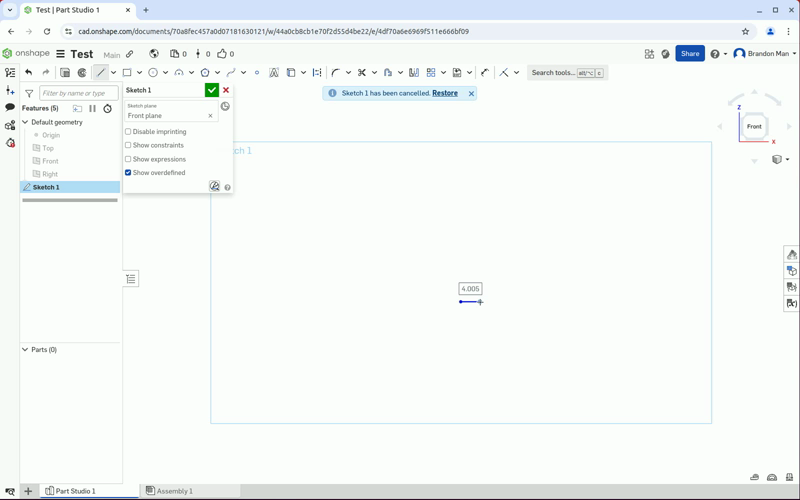
mouse_move(510, 301)
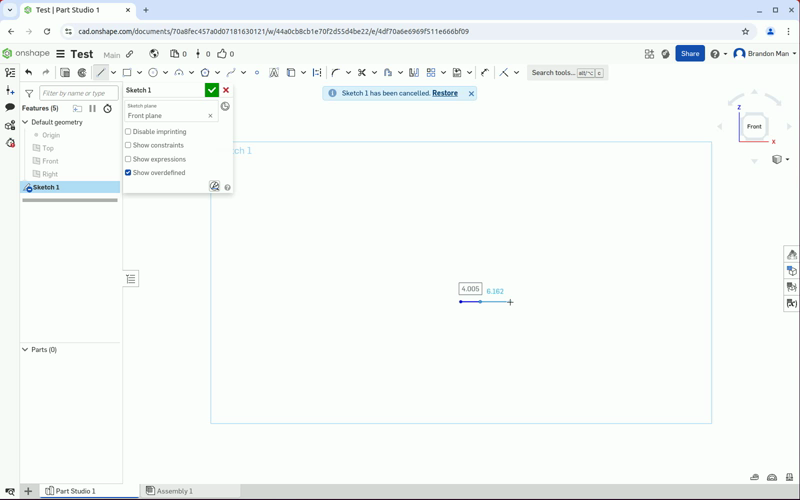
mouse_move(480, 282)
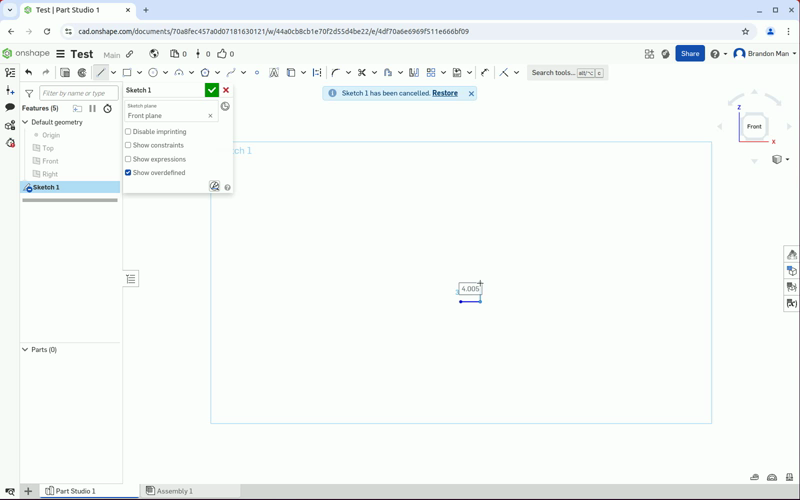
click(480, 282)
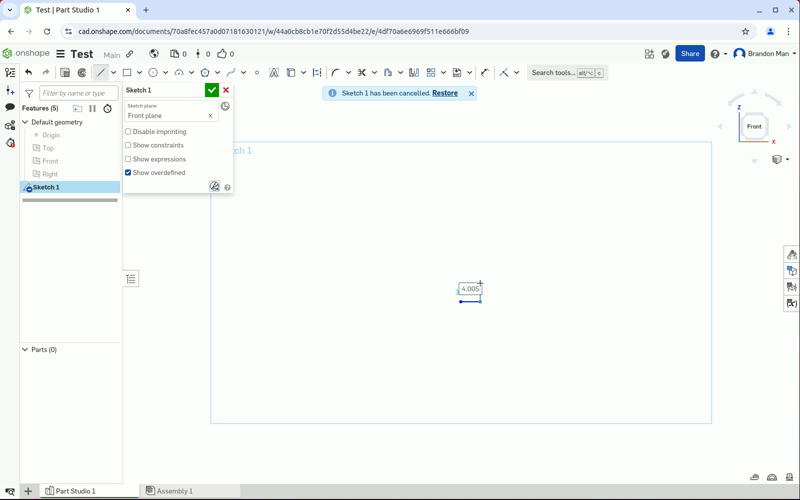
key_up(shift)
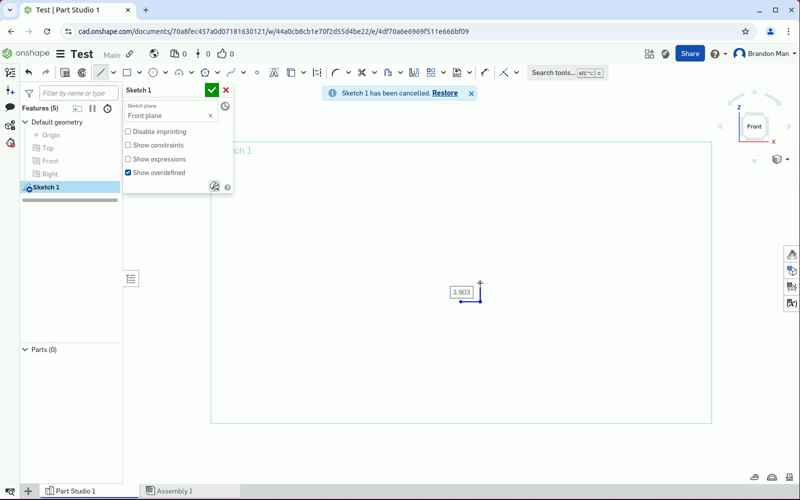
key_down(shift)
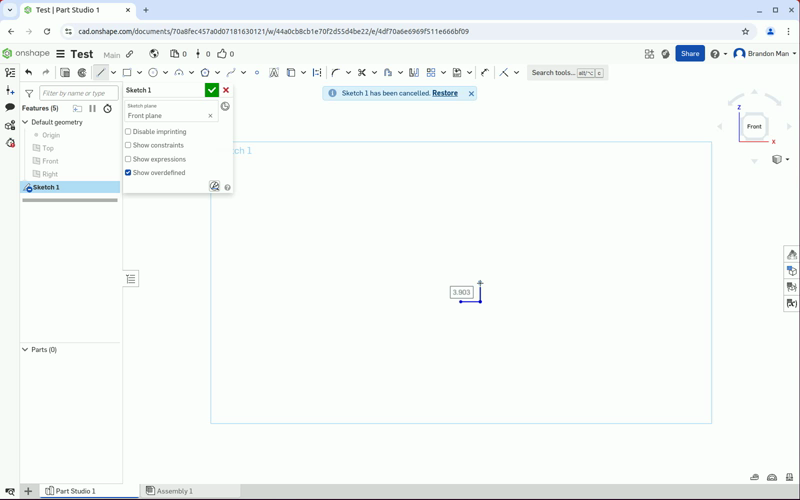
mouse_move(510, 282)
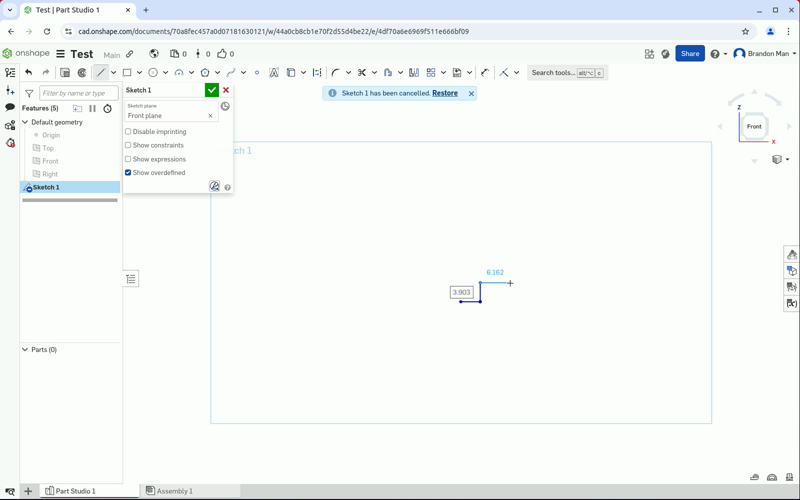
mouse_move(517, 282)
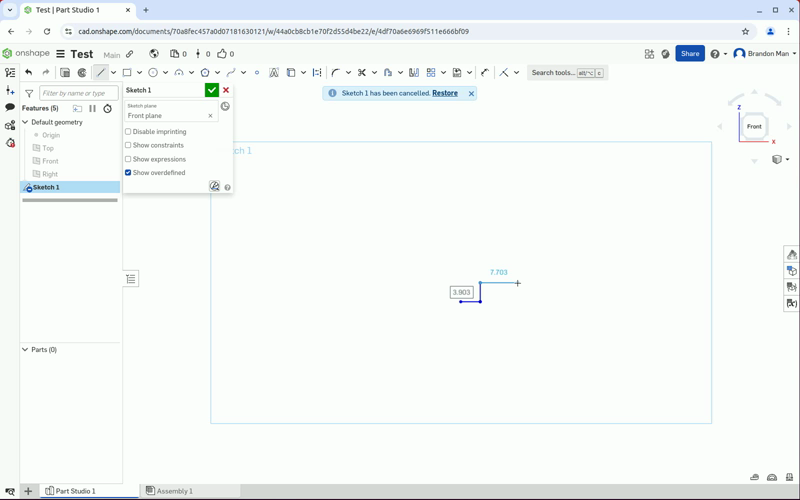
click(517, 282)
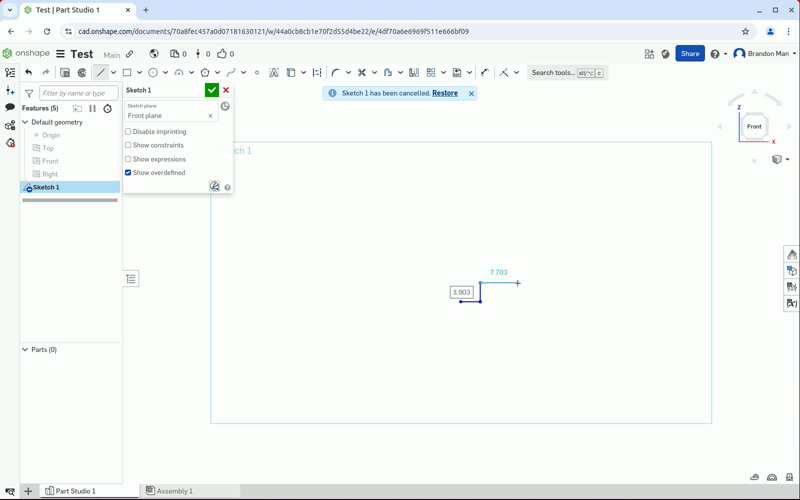
key_up(shift)
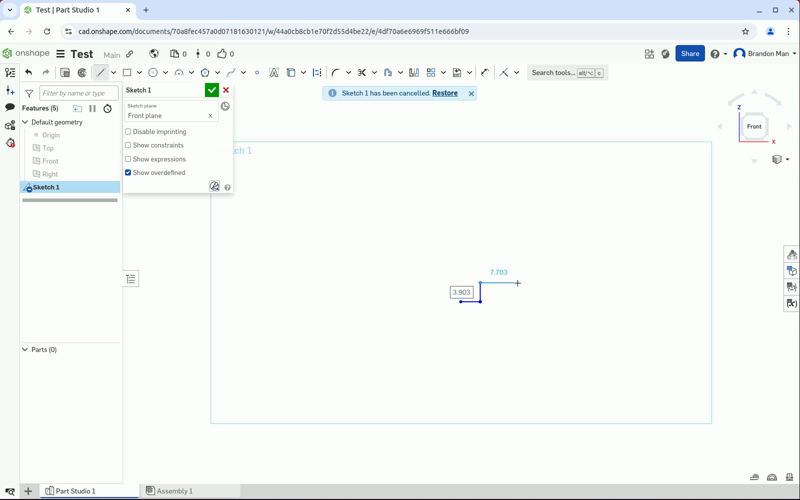
key_down(shift)
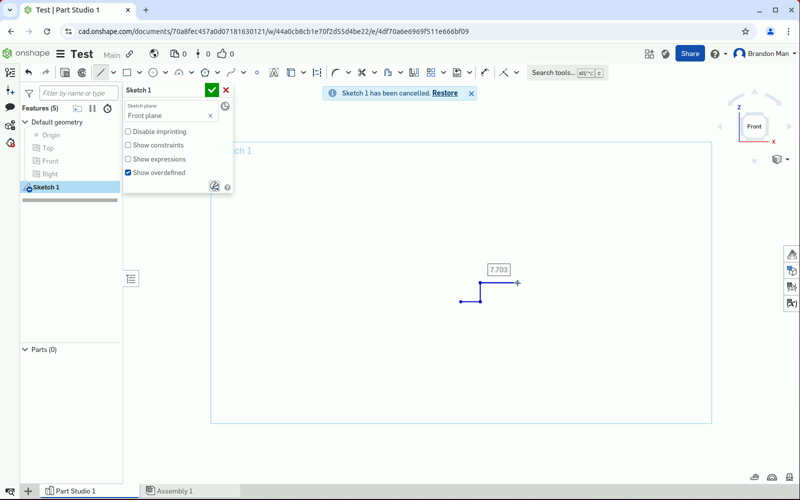
mouse_move(547, 282)
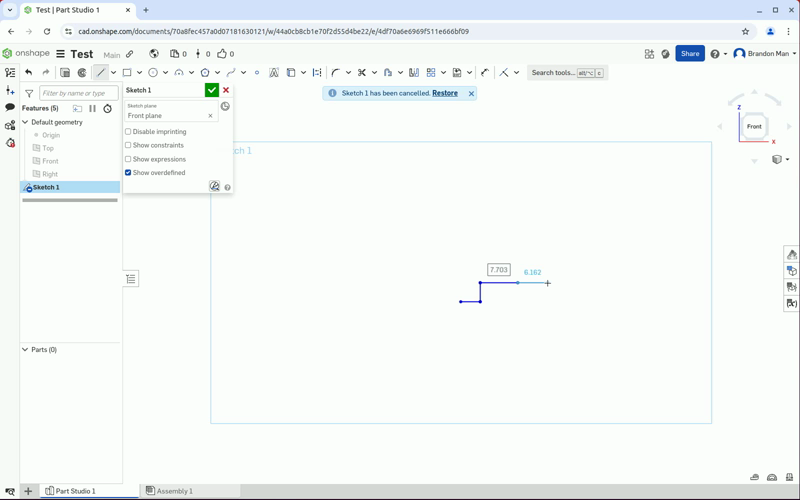
mouse_move(517, 264)
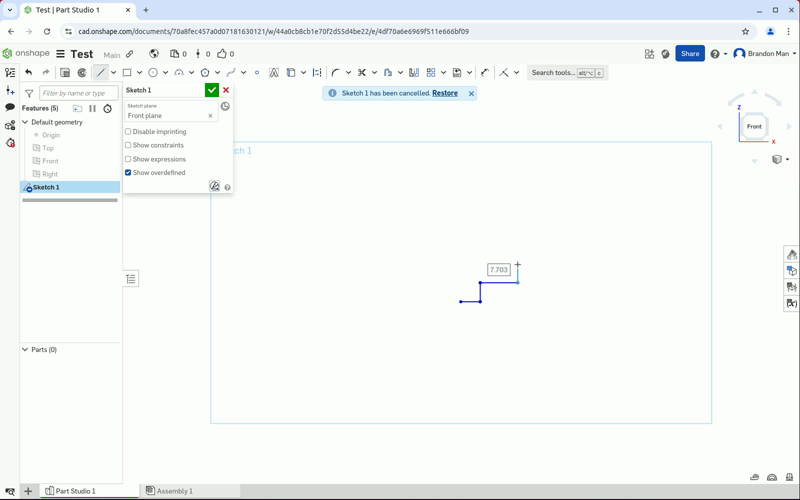
click(517, 264)
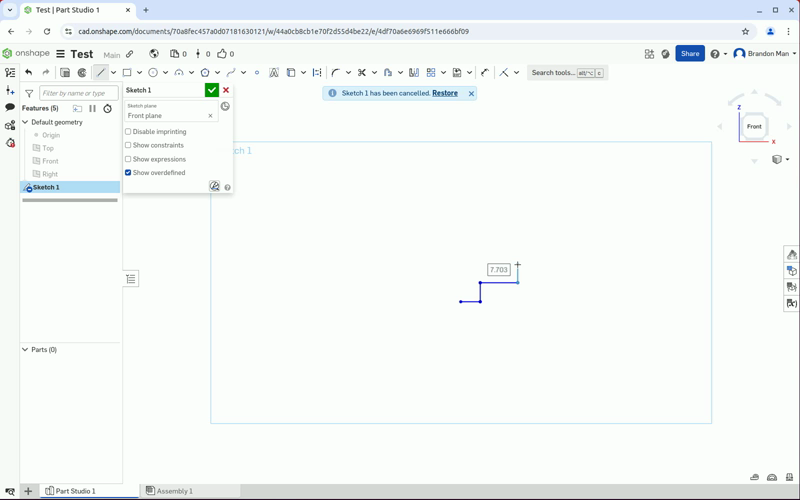
key_up(shift)
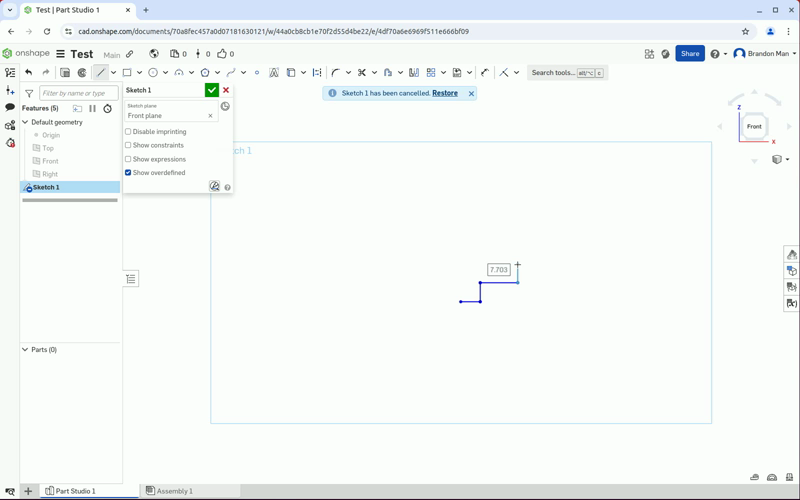
key_down(shift)
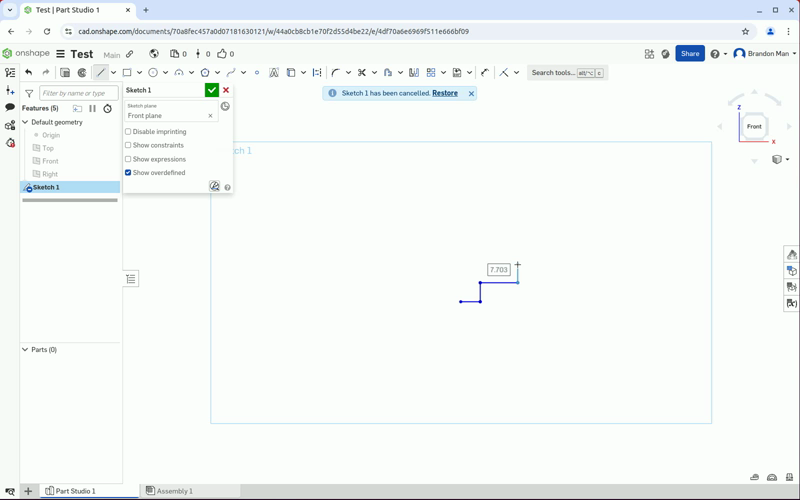
mouse_move(547, 264)
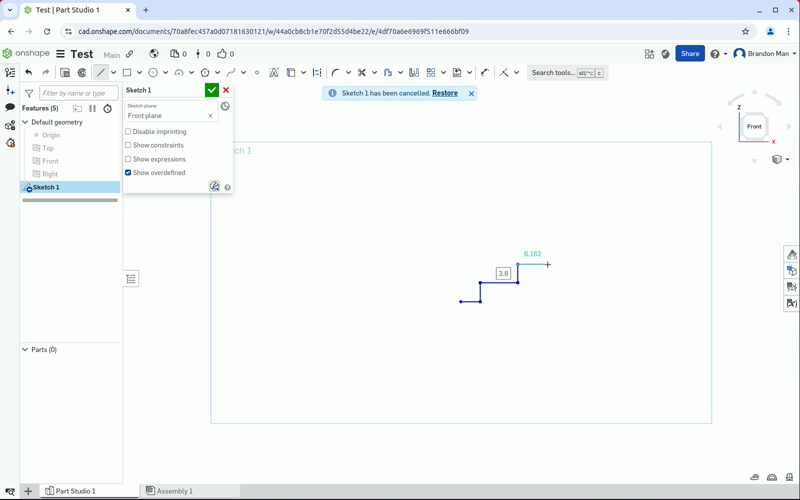
mouse_move(460, 264)
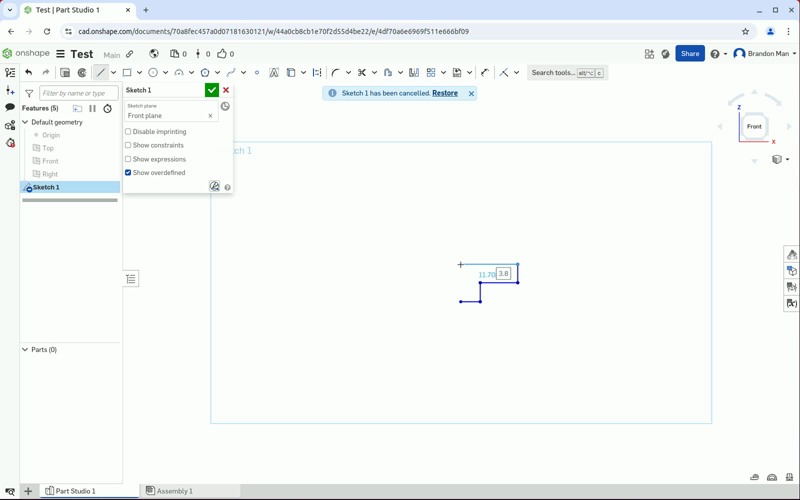
click(460, 264)
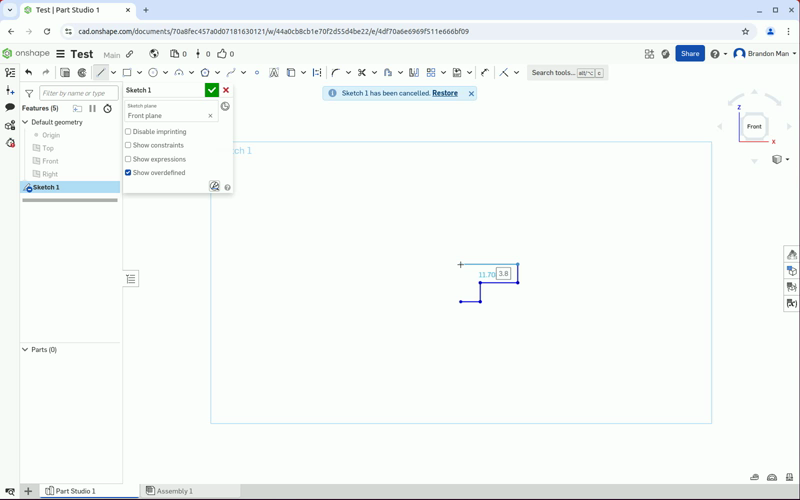
key_up(shift)
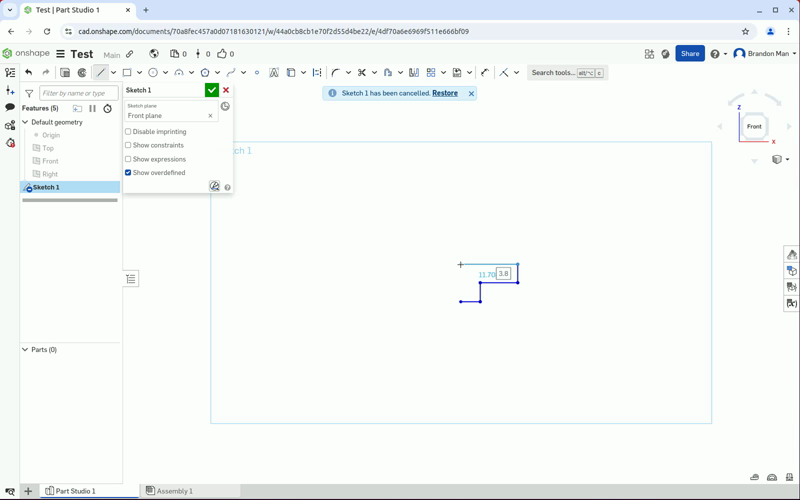
key_down(shift)
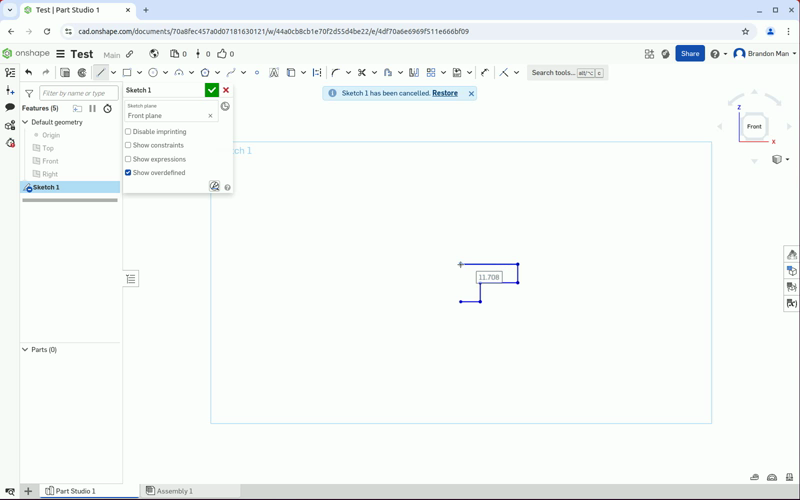
mouse_move(490, 264)
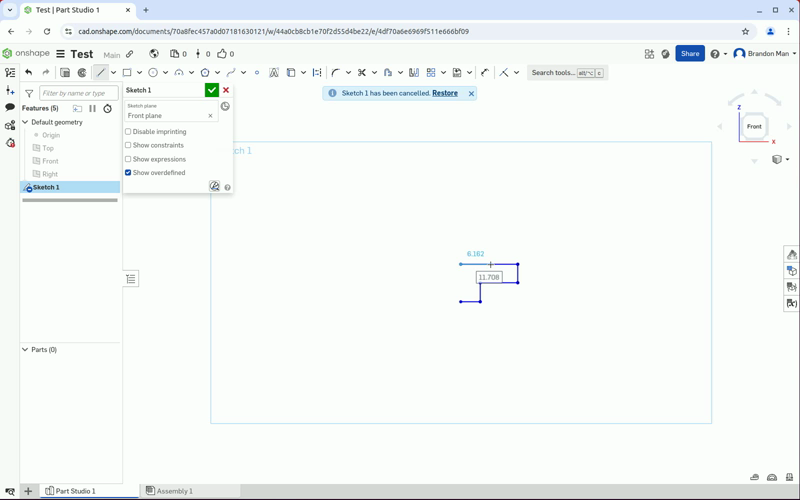
mouse_move(460, 282)
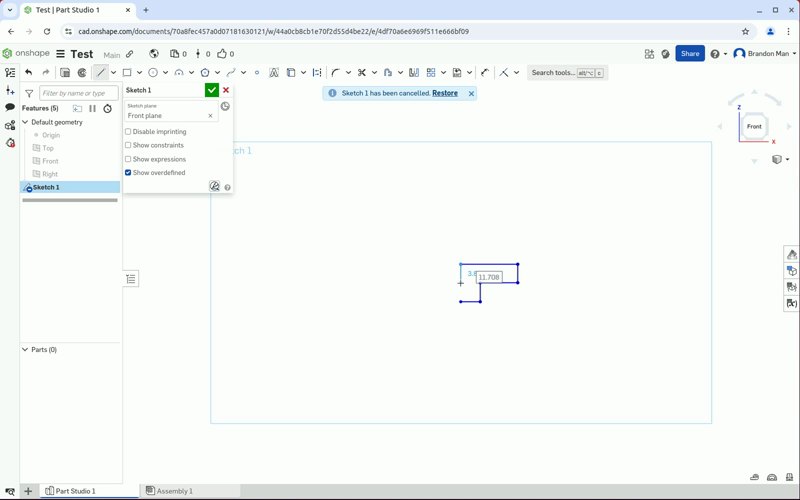
click(460, 282)
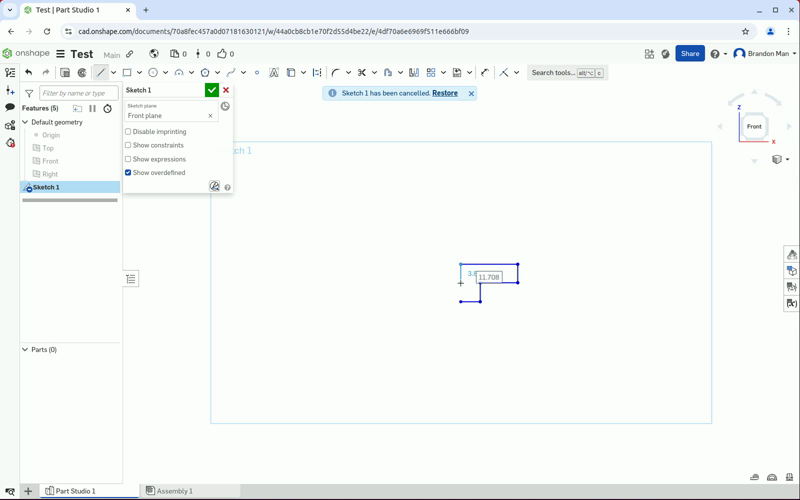
key_up(shift)
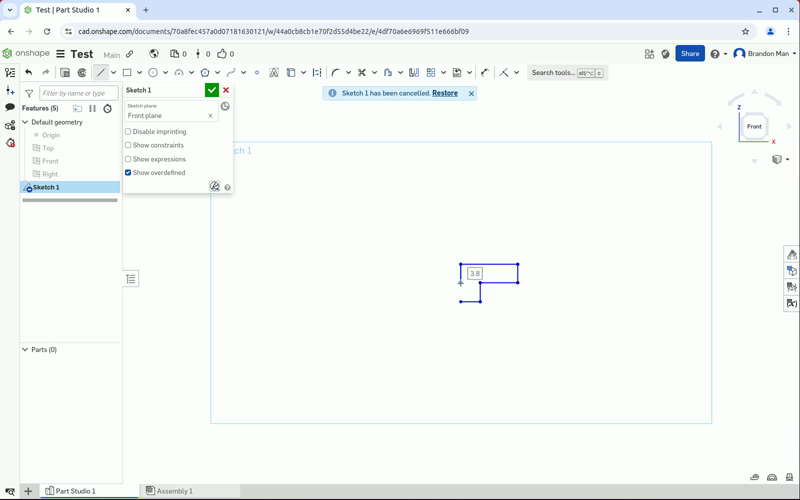
mouse_move(490, 282)
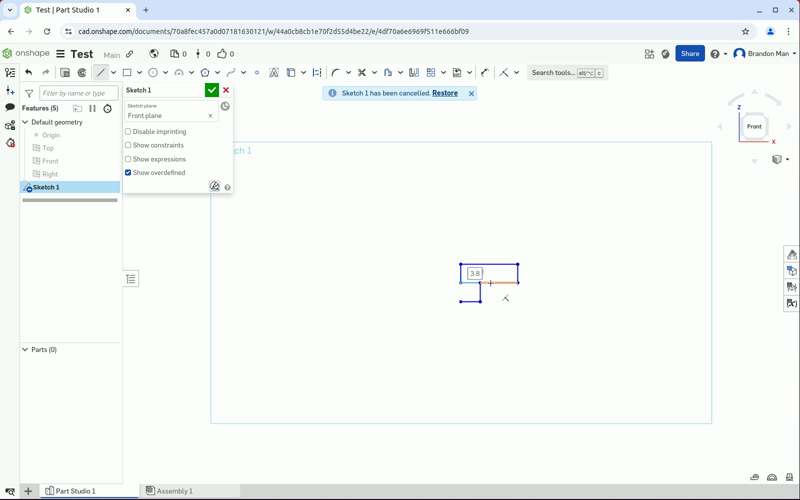
key_down(shift)
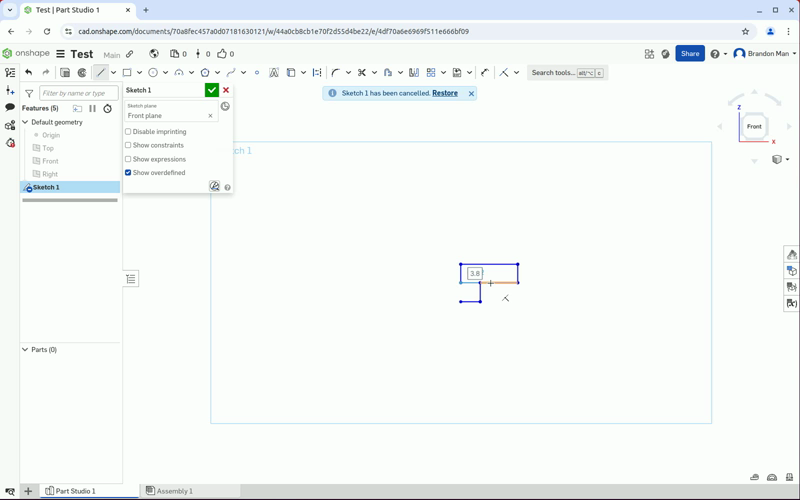
mouse_move(460, 301)
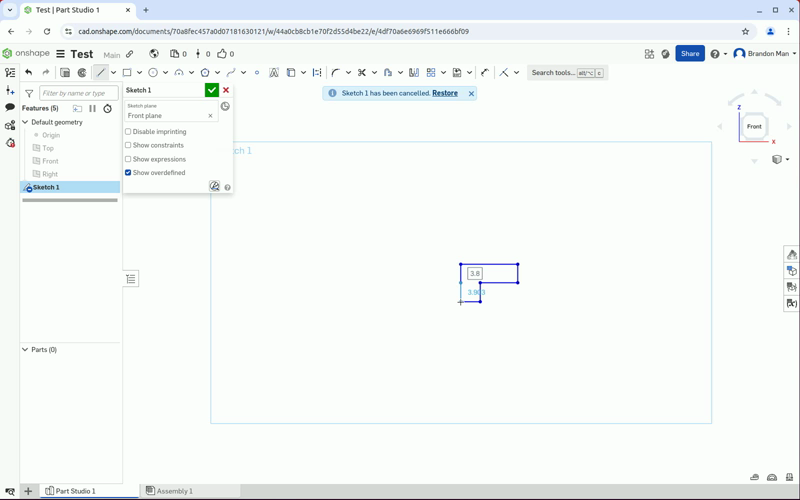
key_up(shift)
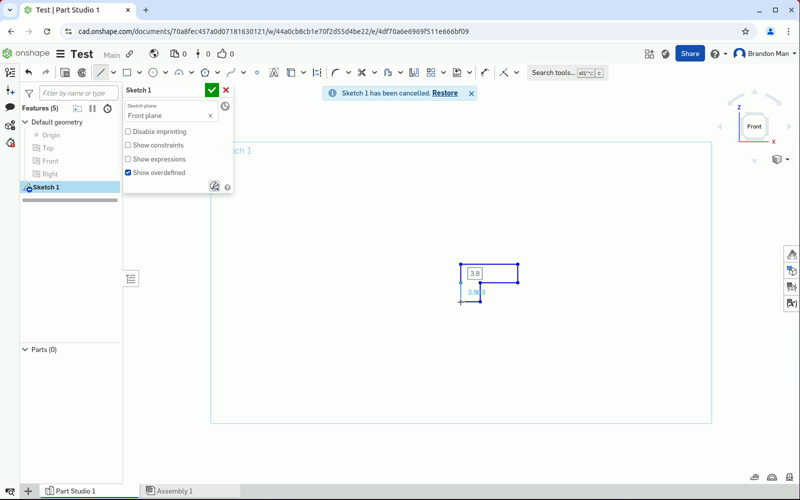
click(460, 301)
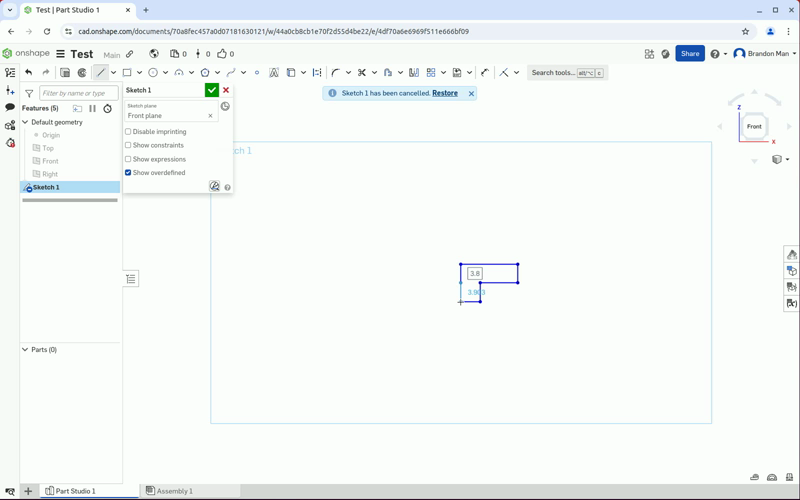
key(esc)
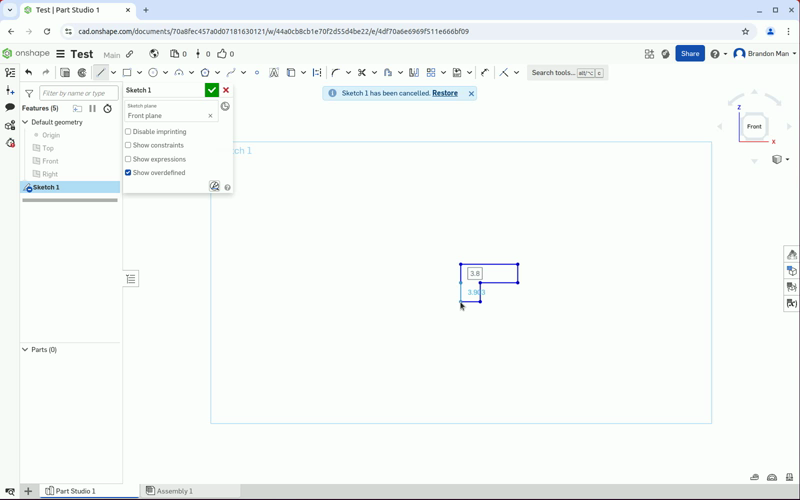
mouse_move(510, 277)
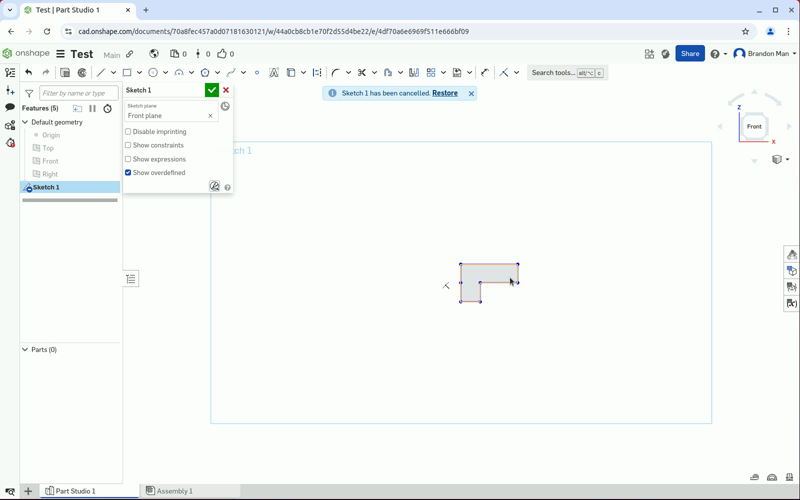
scroll(6)
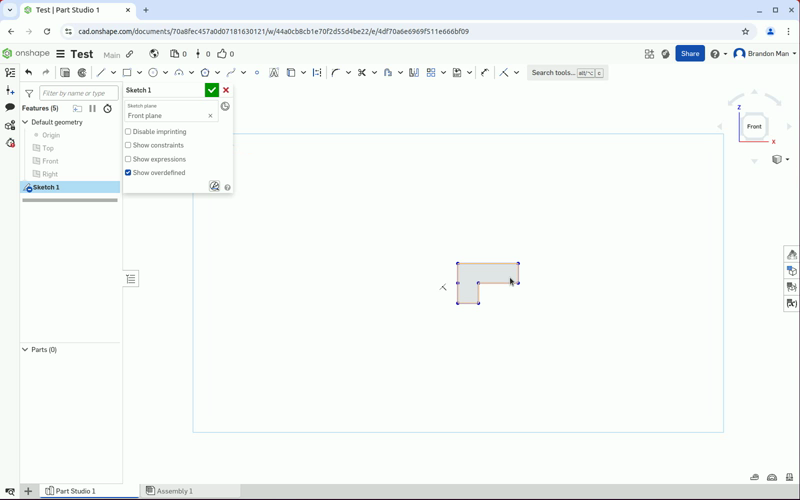
scroll(6)
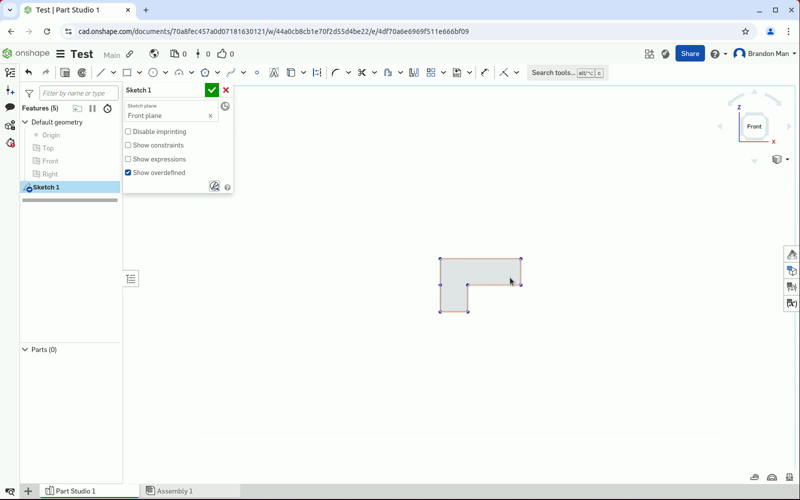
scroll(6)
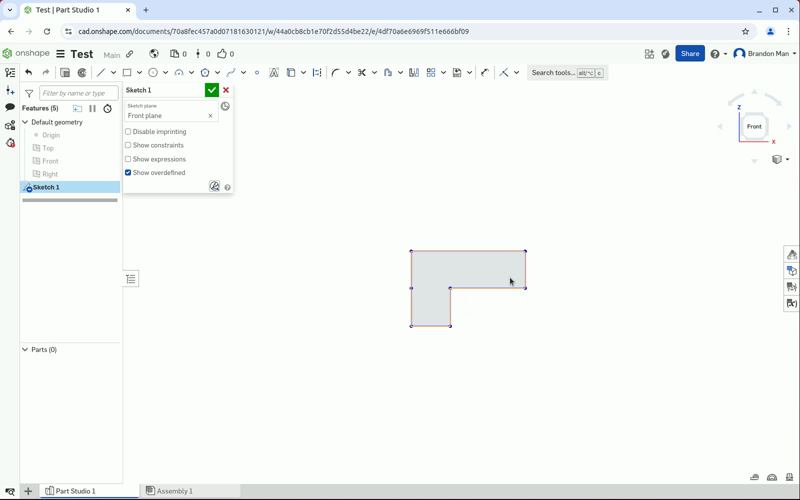
scroll(6)
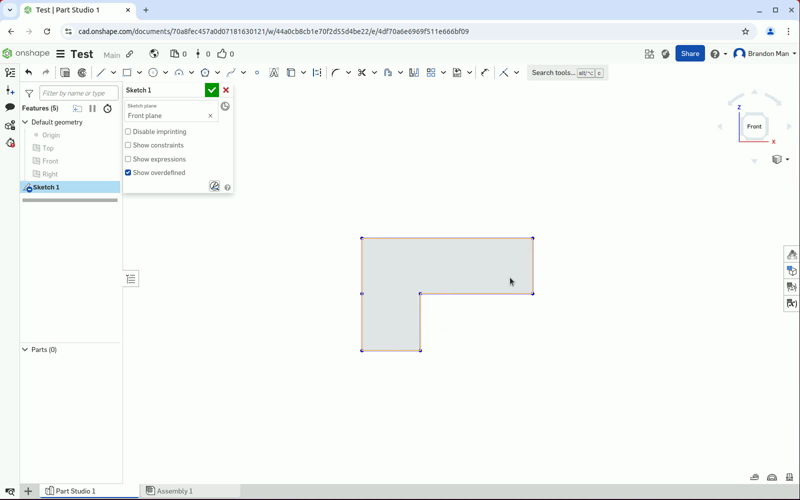
scroll(6)
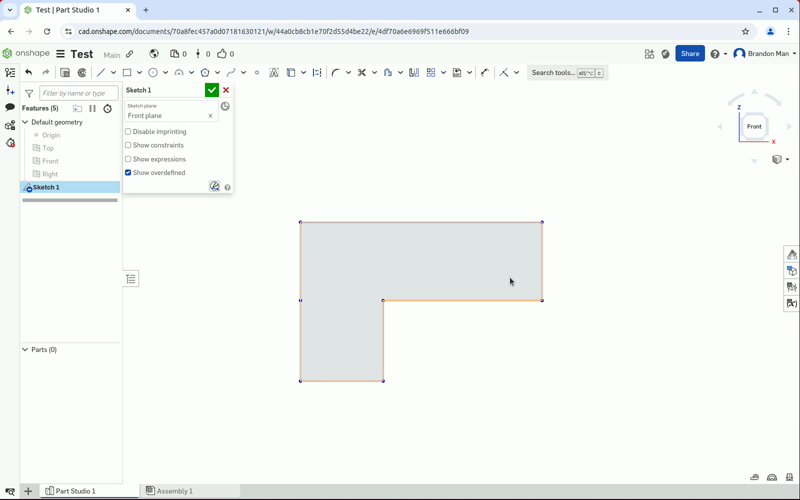
scroll(6)
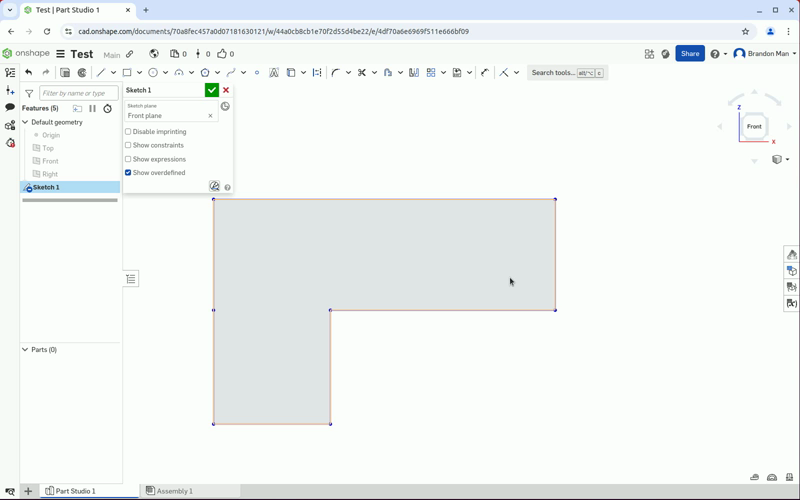
scroll(6)
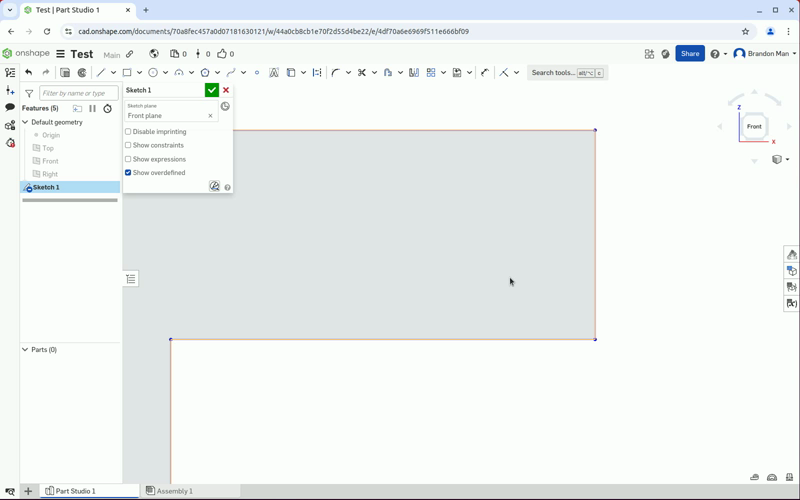
click(510, 277)
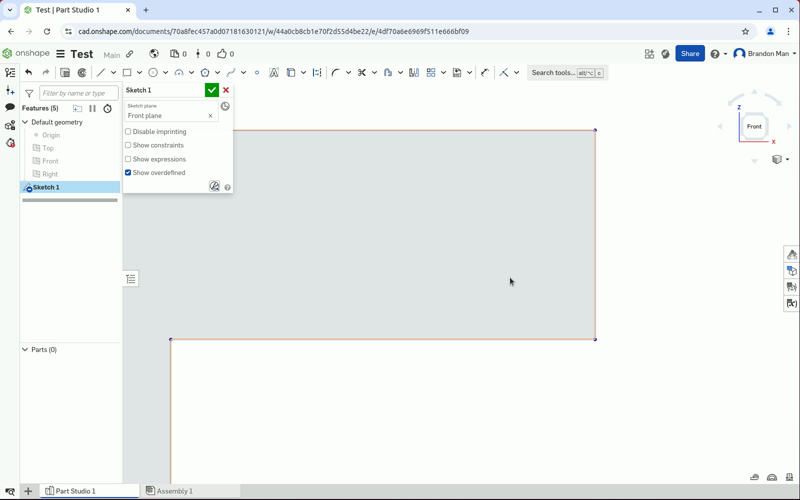
scroll(-6)
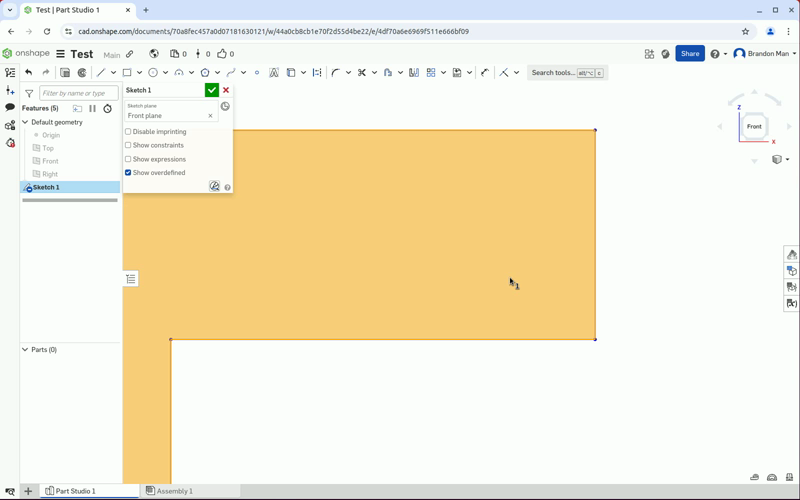
scroll(-6)
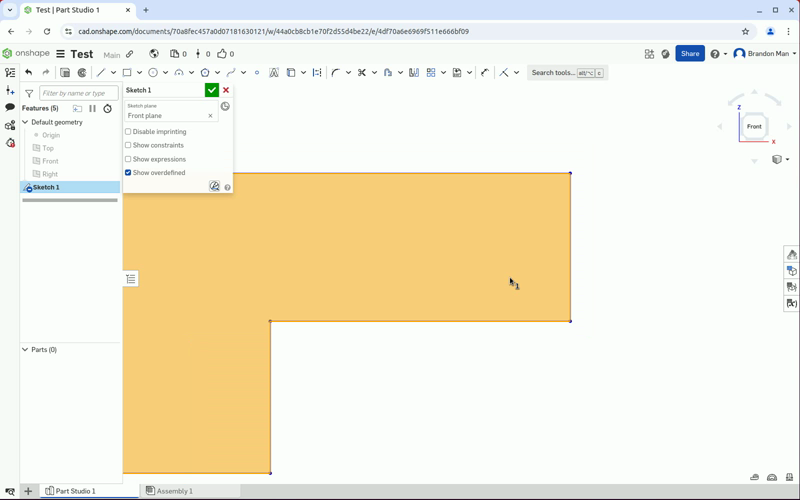
scroll(-6)
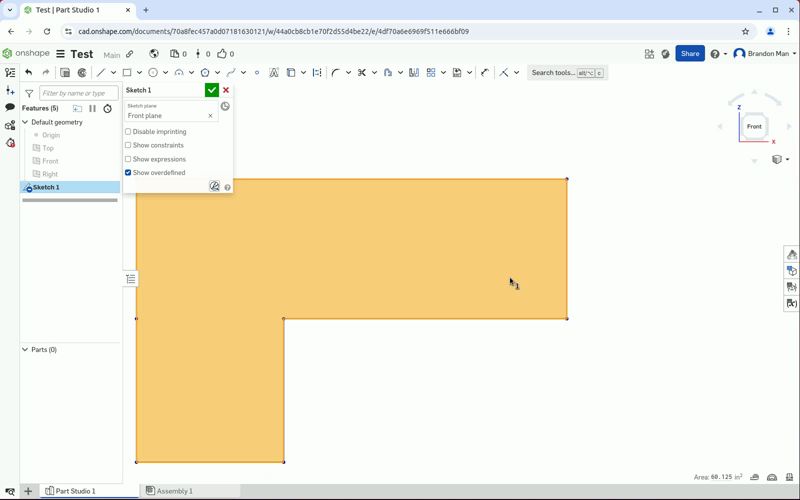
scroll(-6)
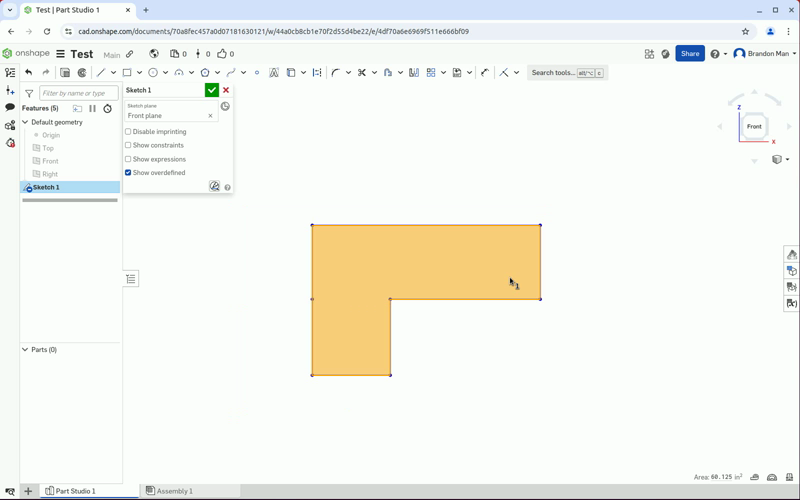
scroll(-6)
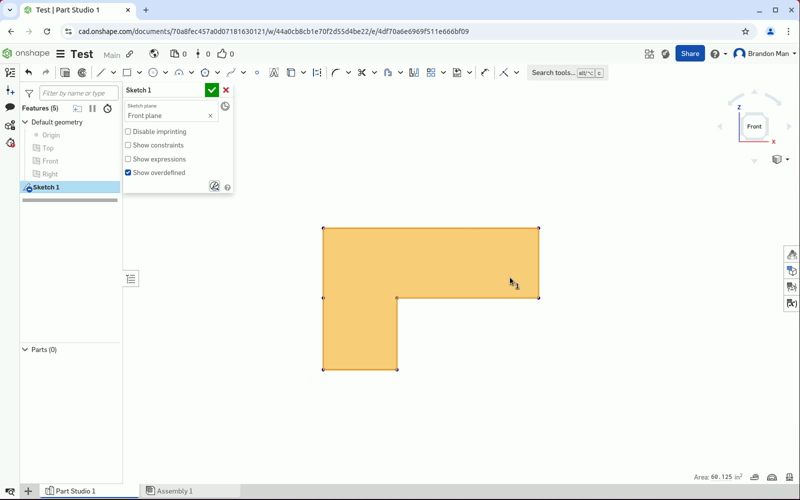
scroll(-6)
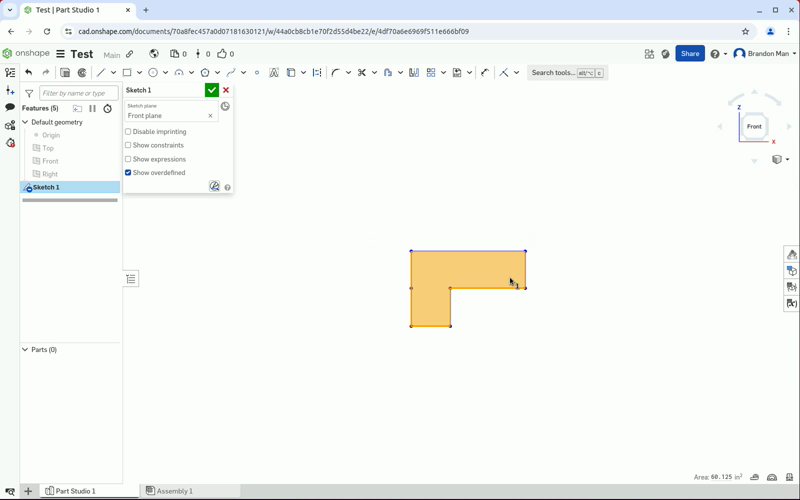
scroll(-6)
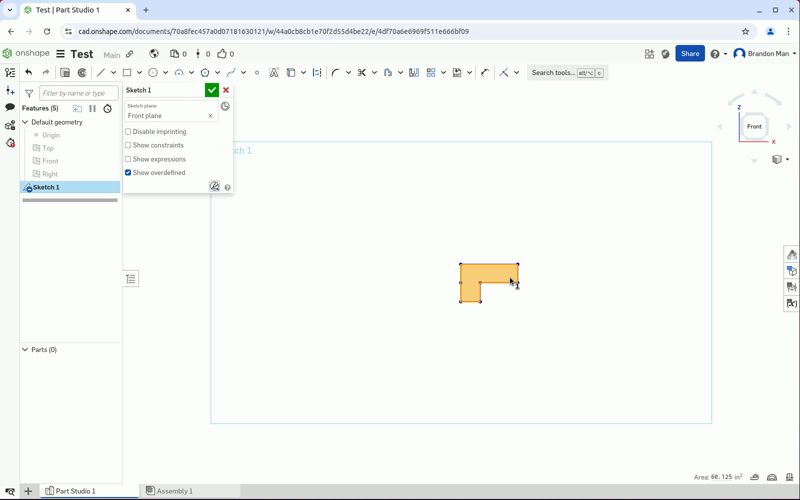
mouse_move(73, 352)
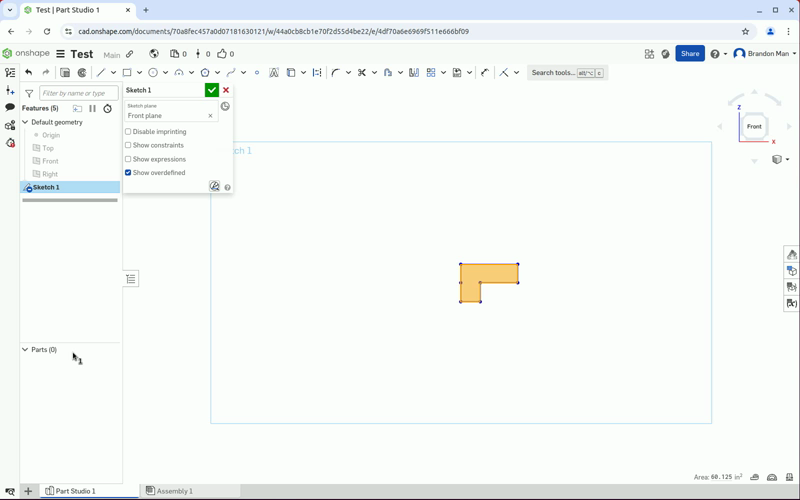
key(shift+y)
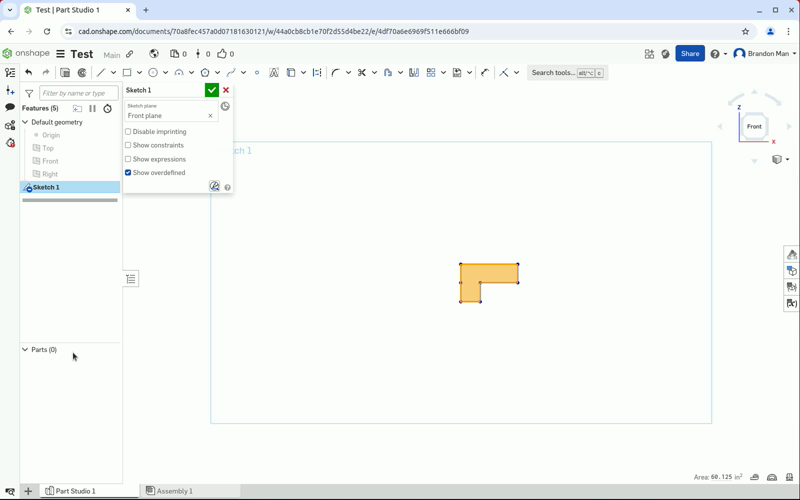
key(shift+e)
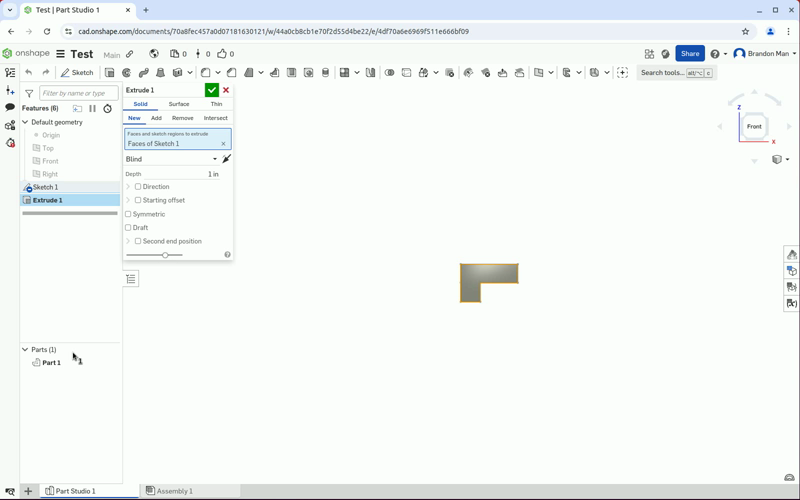
mouse_move(143, 106)
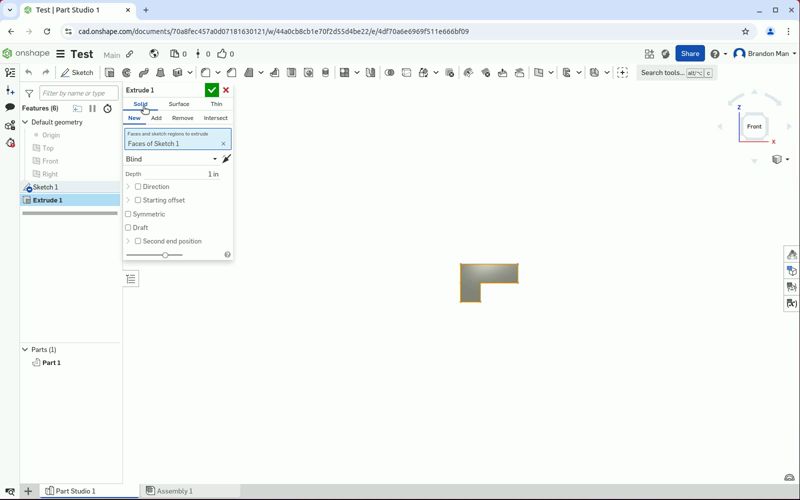
click(143, 106)
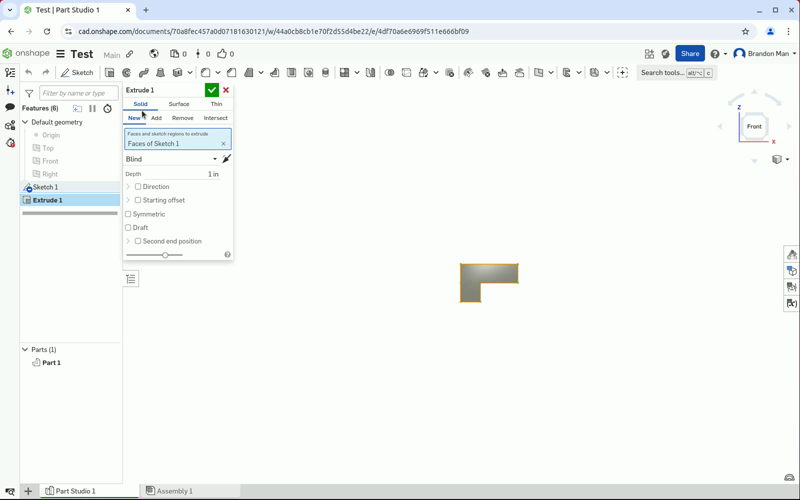
mouse_move(137, 120)
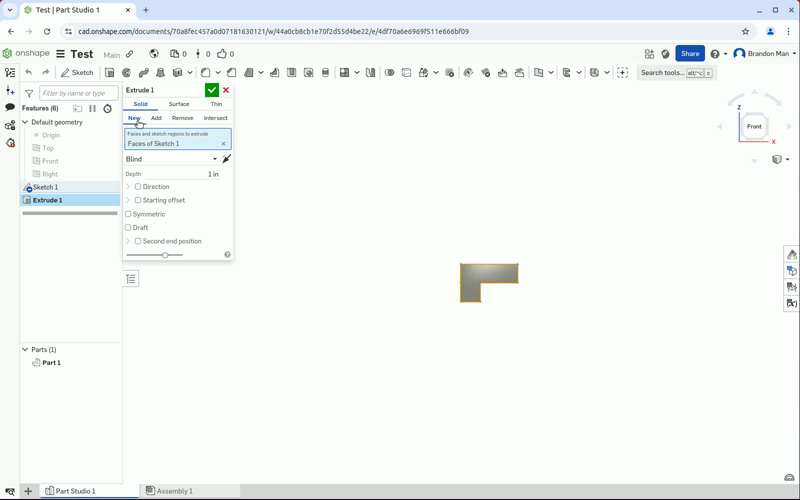
click(137, 120)
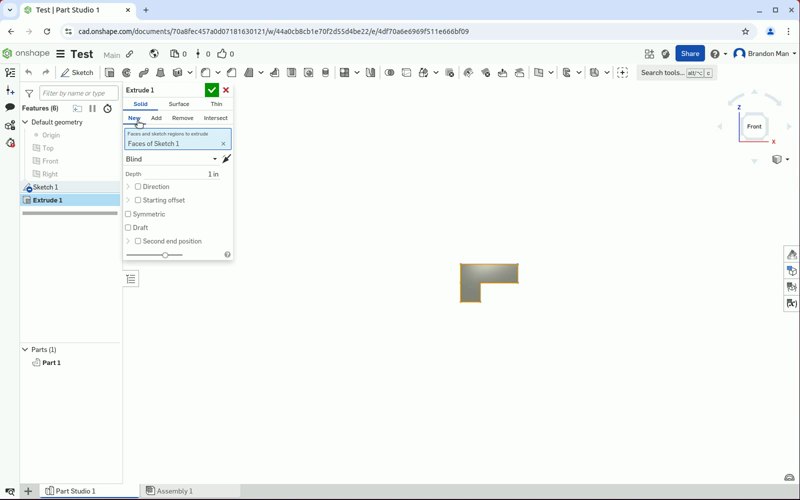
key(tab, 4)
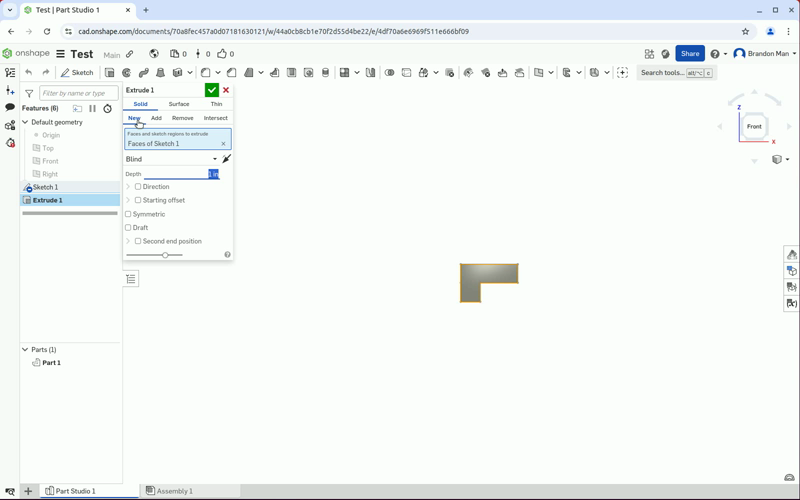
text(11.554)
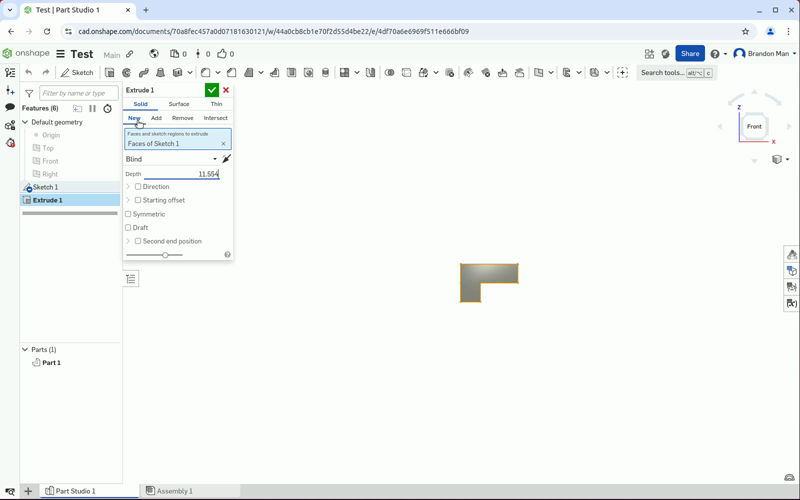
key(enter)
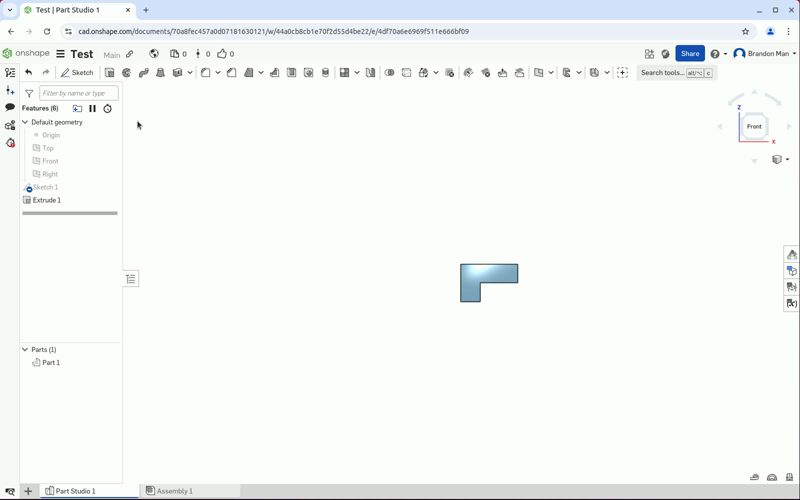
key(shift+h)
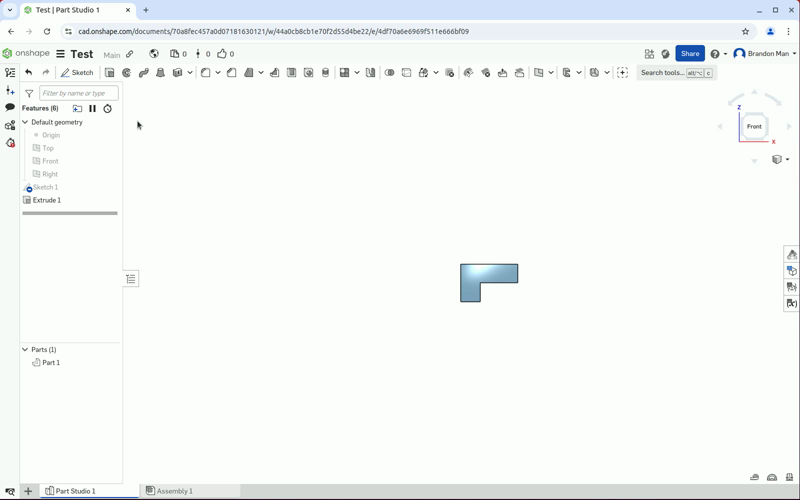
key(shift+h)
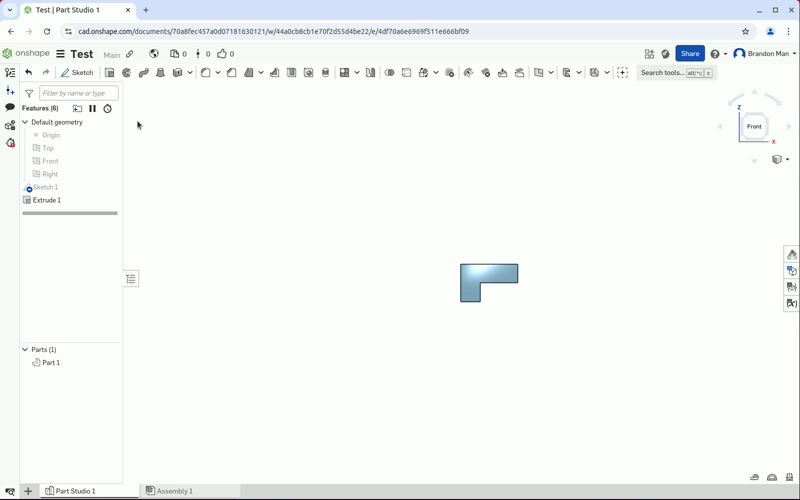
mouse_move(73, 189)
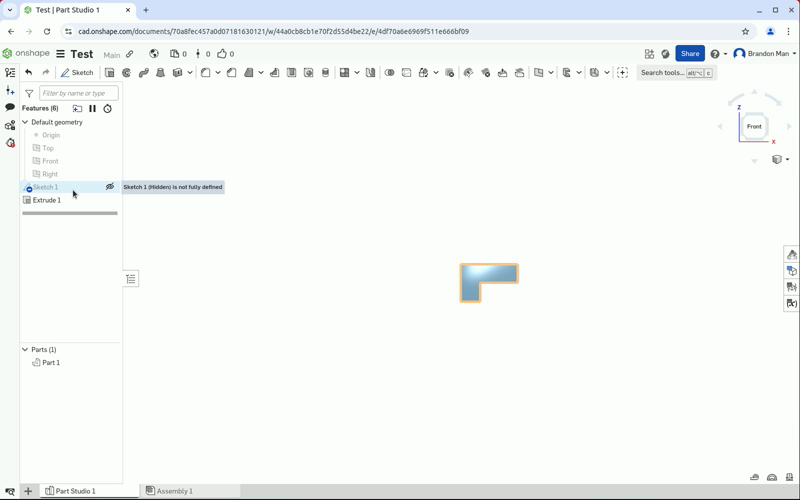
click(73, 189)
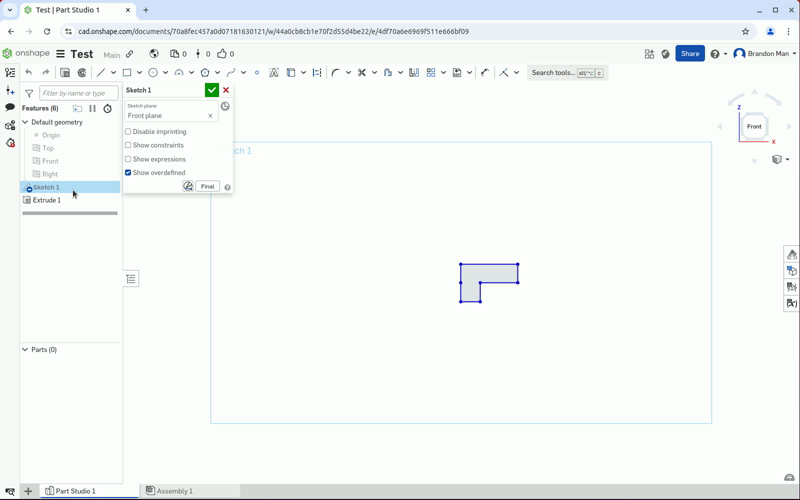
mouse_move(229, 92)
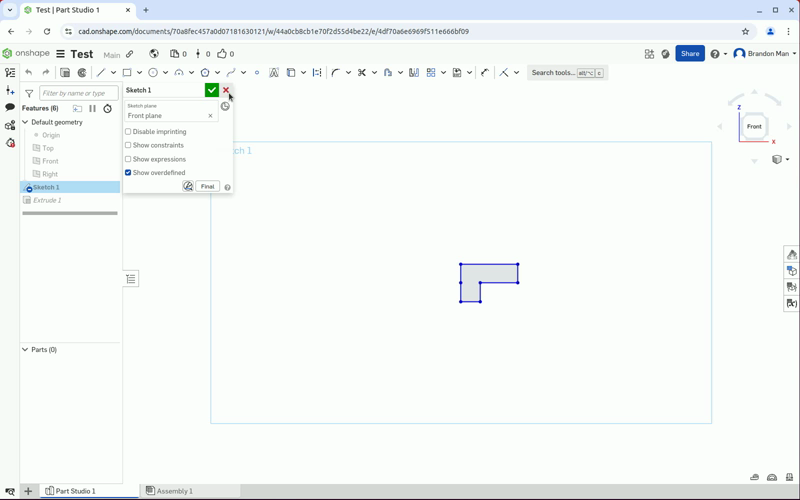
click(229, 92)
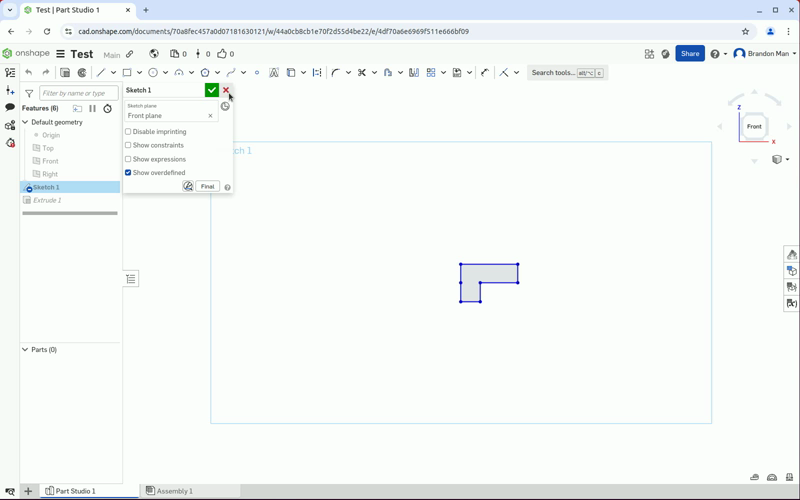
key(shift+s)
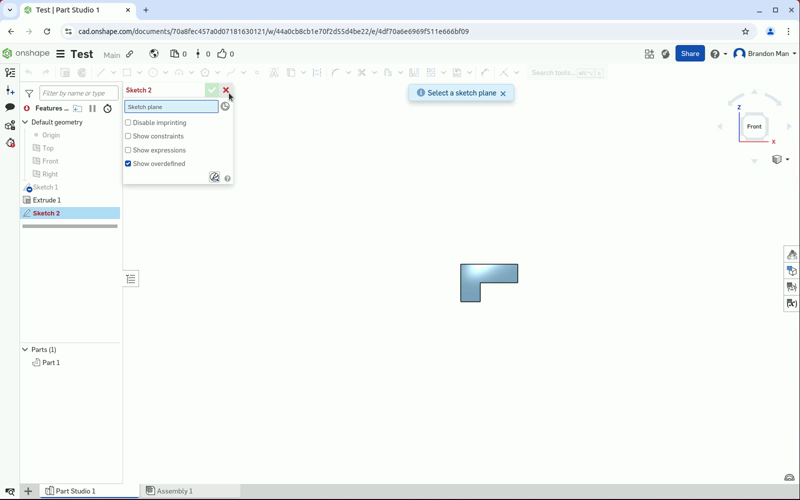
mouse_move(73, 163)
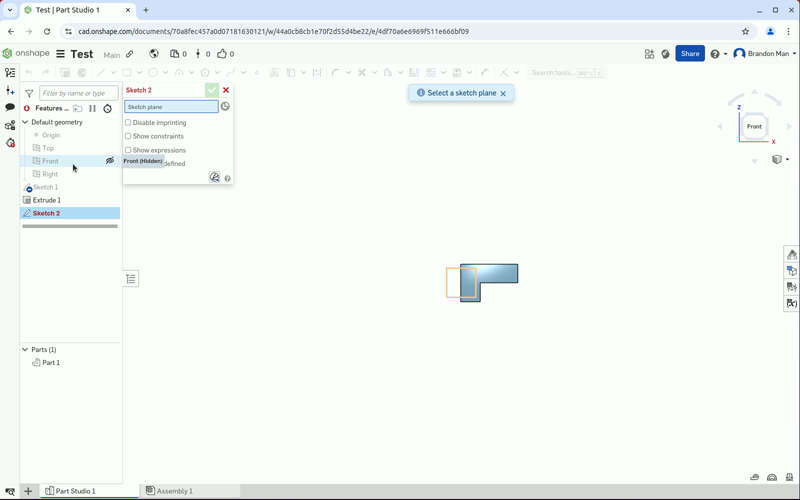
click(73, 163)
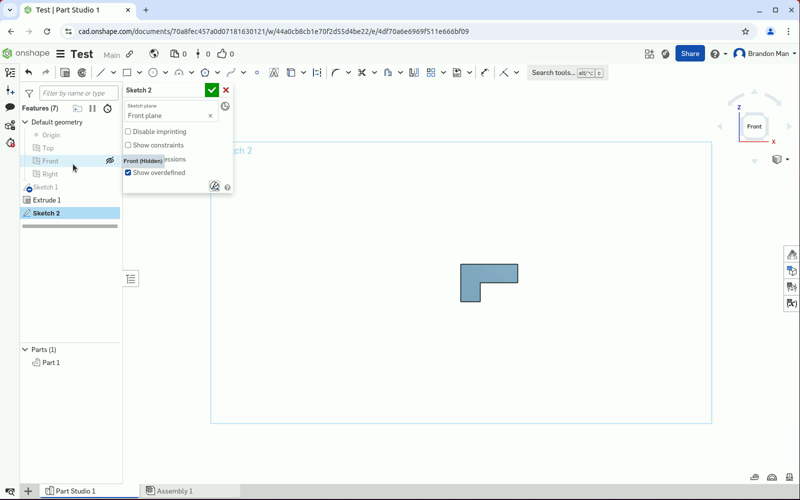
mouse_move(73, 352)
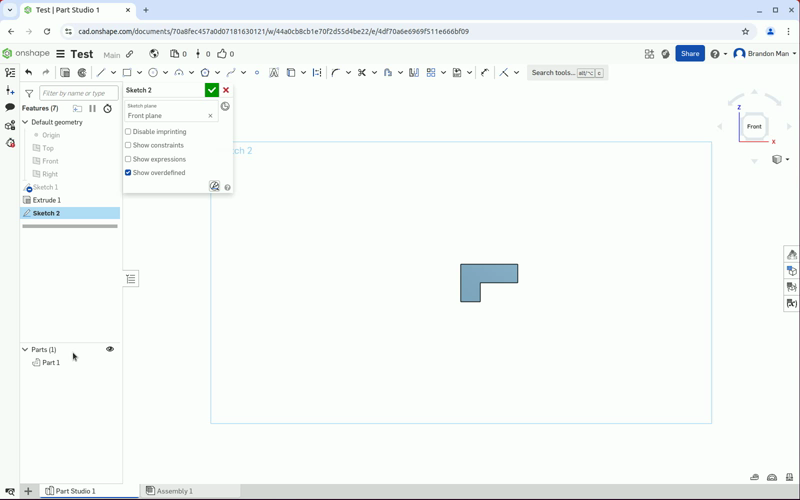
key(y)
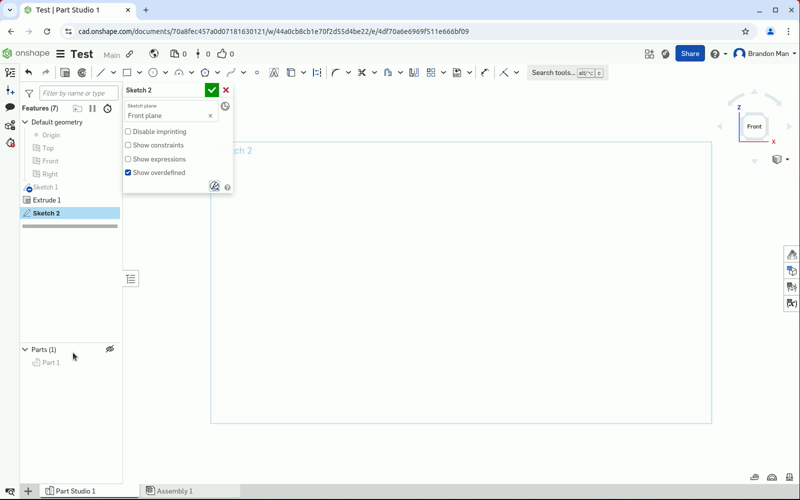
key(l)
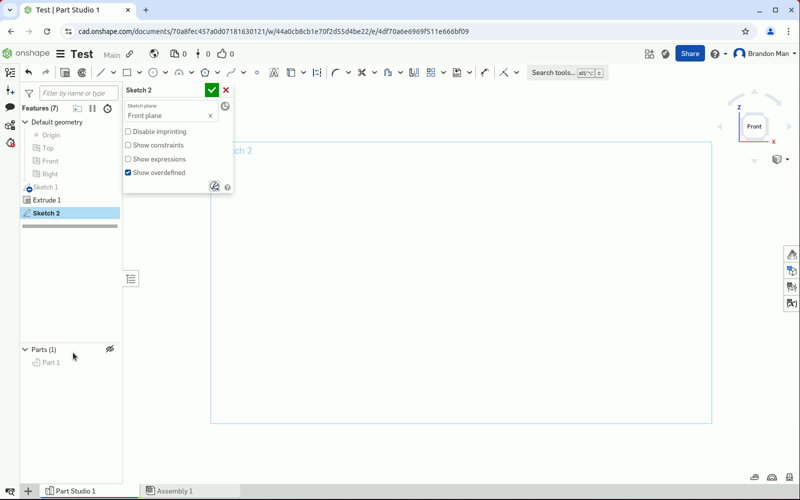
key_down(shift)
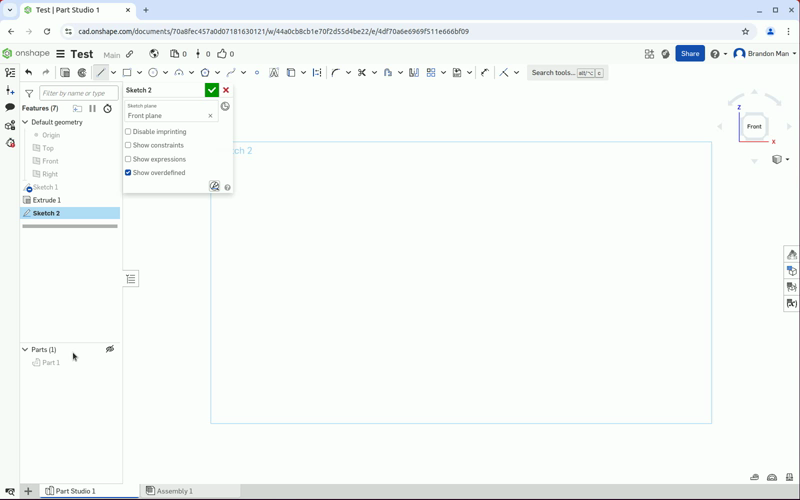
mouse_move(516, 282)
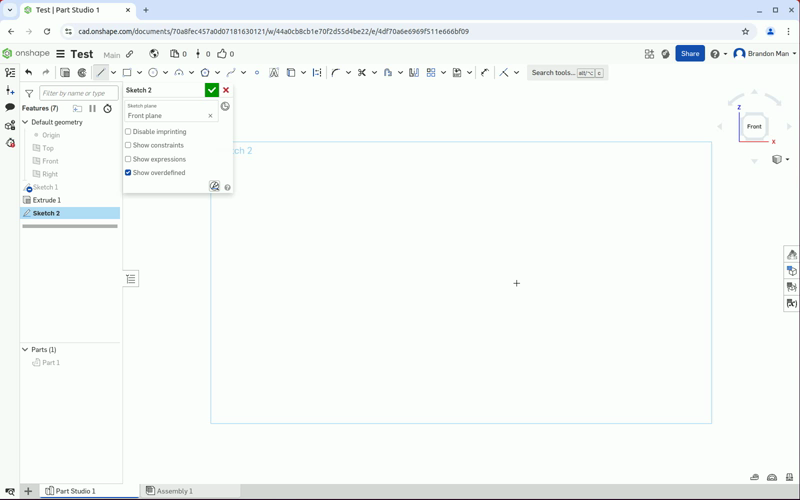
click(516, 282)
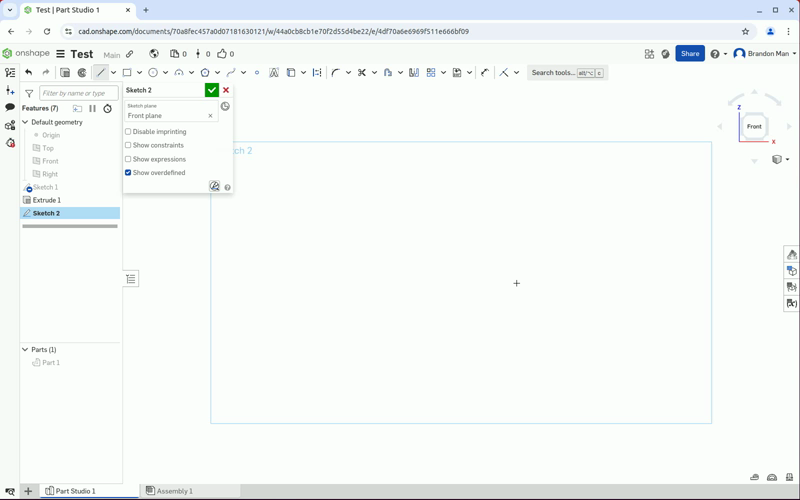
key_up(shift)
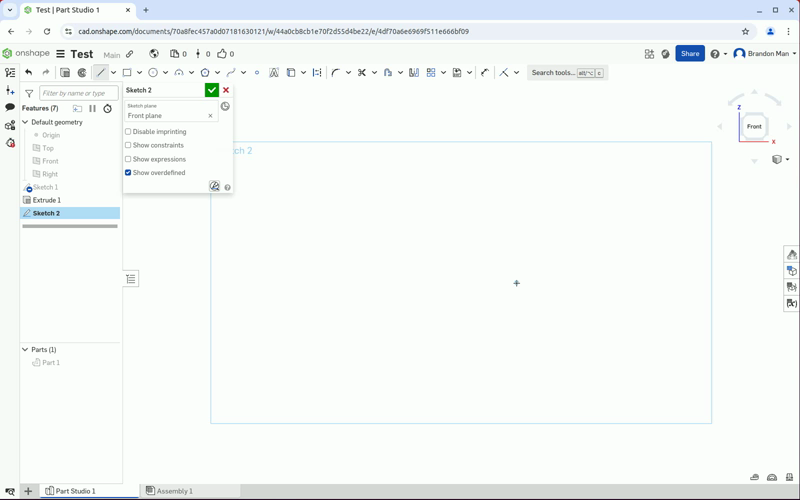
key_down(shift)
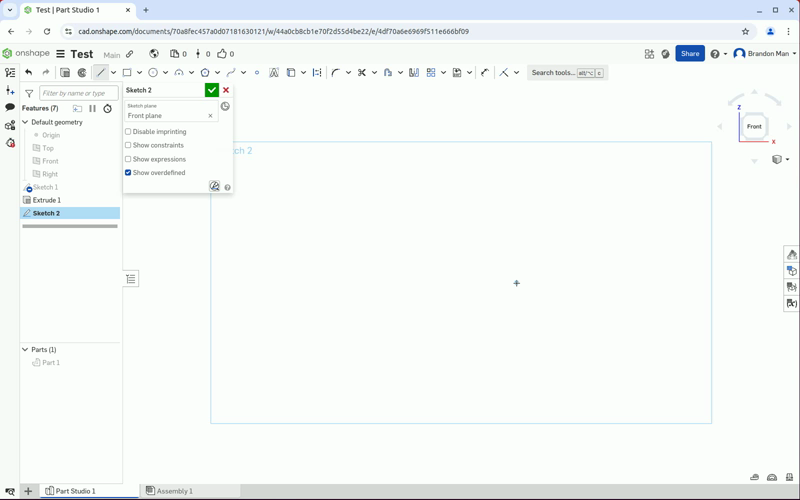
mouse_move(546, 282)
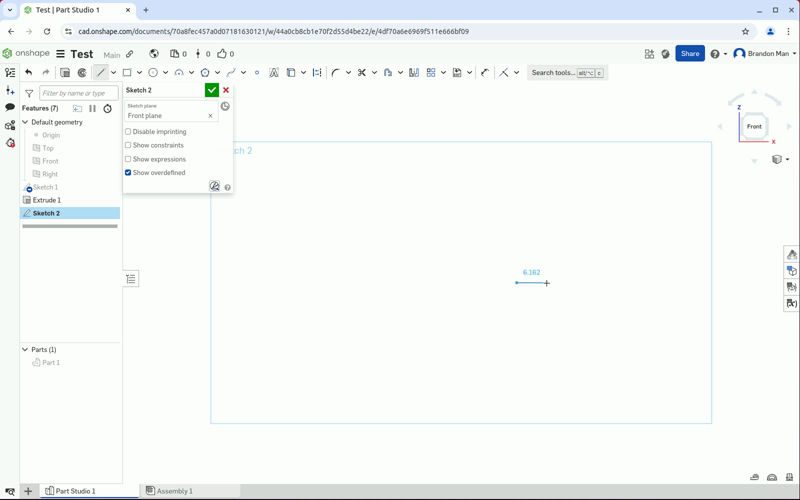
mouse_move(573, 282)
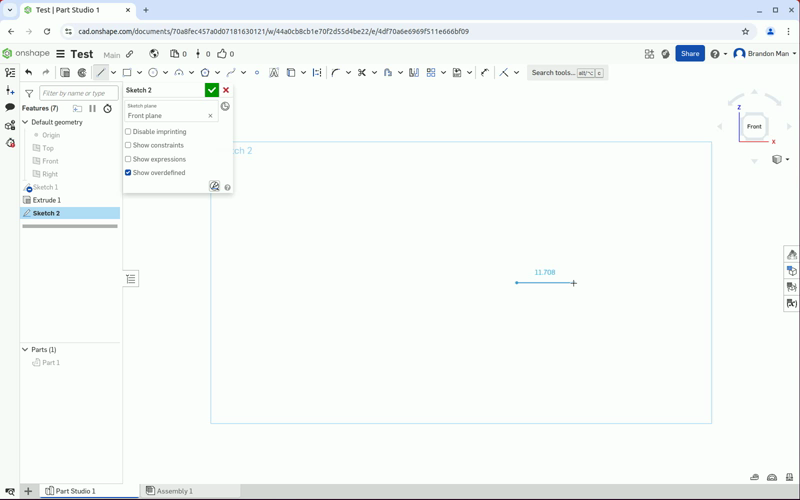
click(573, 282)
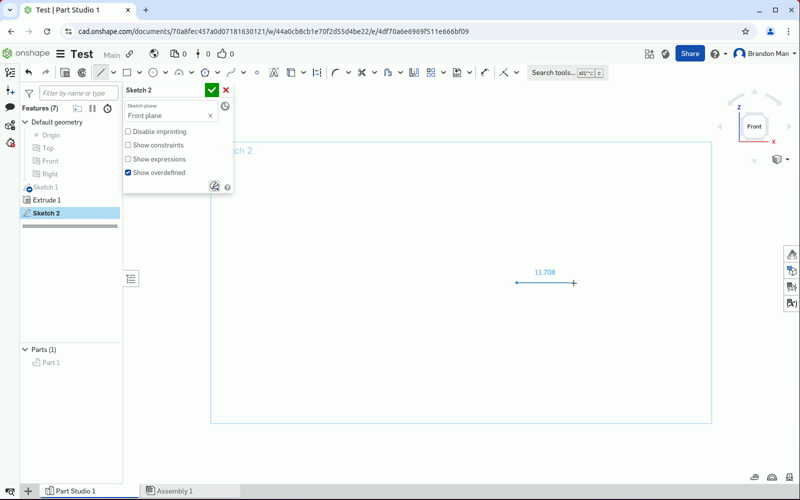
key_up(shift)
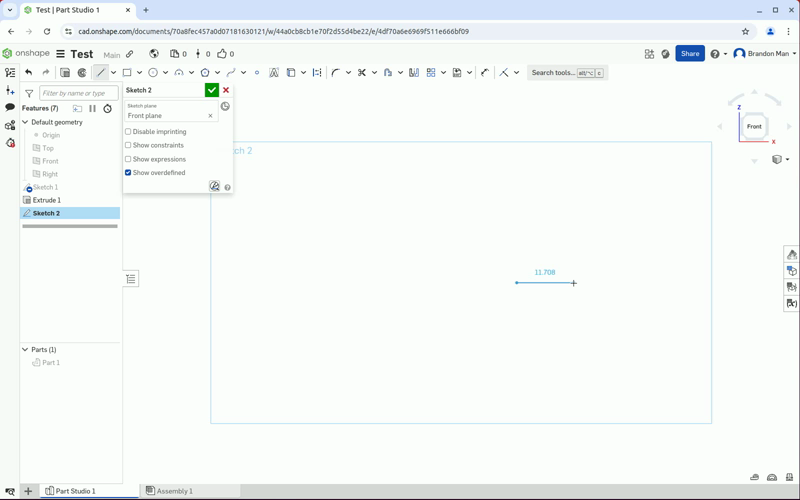
key_down(shift)
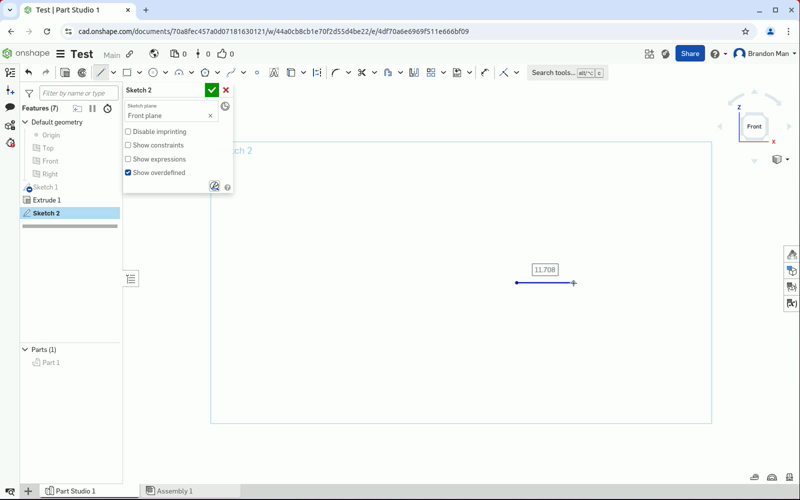
mouse_move(589, 282)
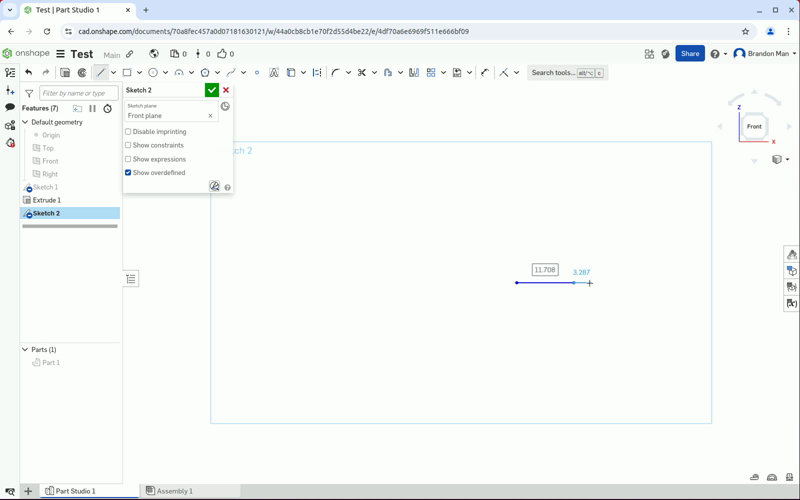
mouse_move(573, 245)
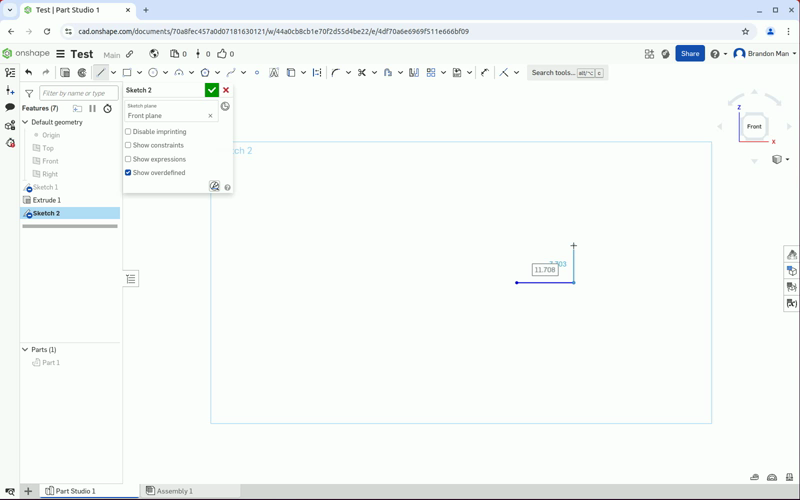
click(573, 245)
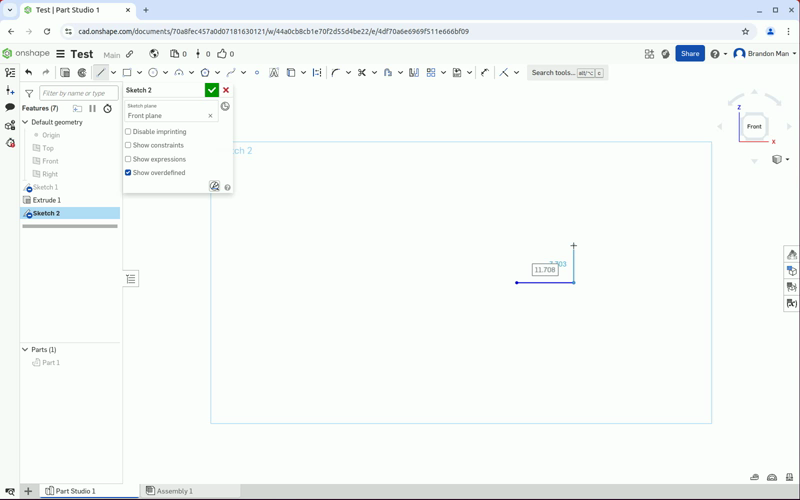
key_up(shift)
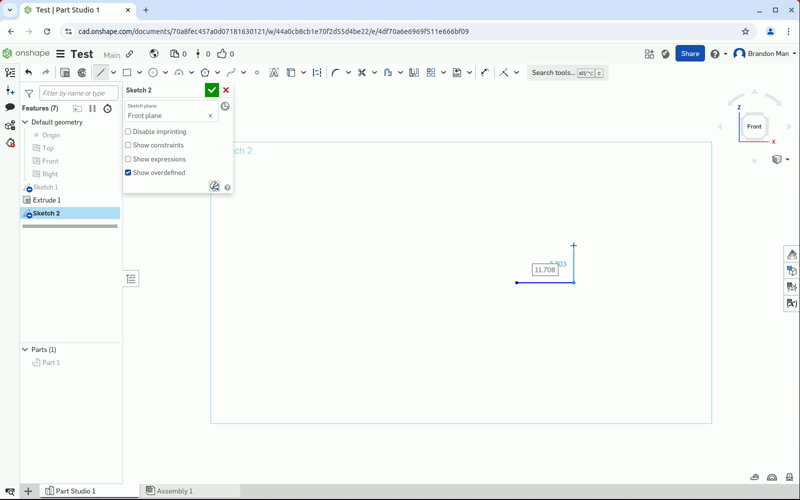
key_down(shift)
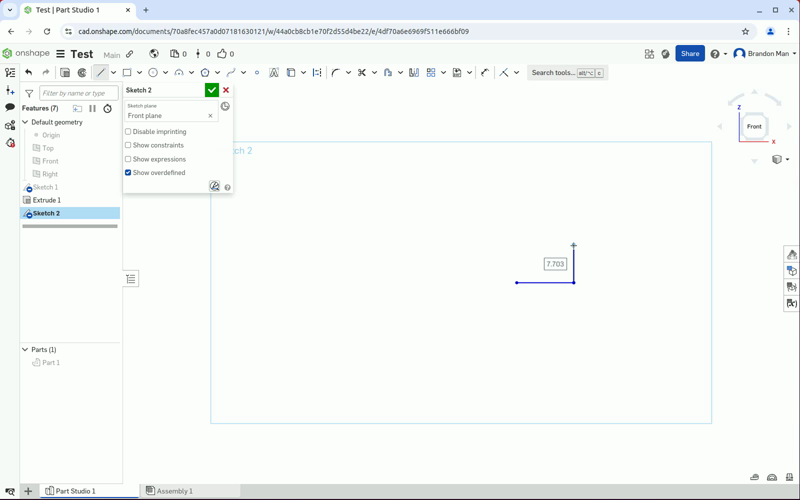
mouse_move(589, 245)
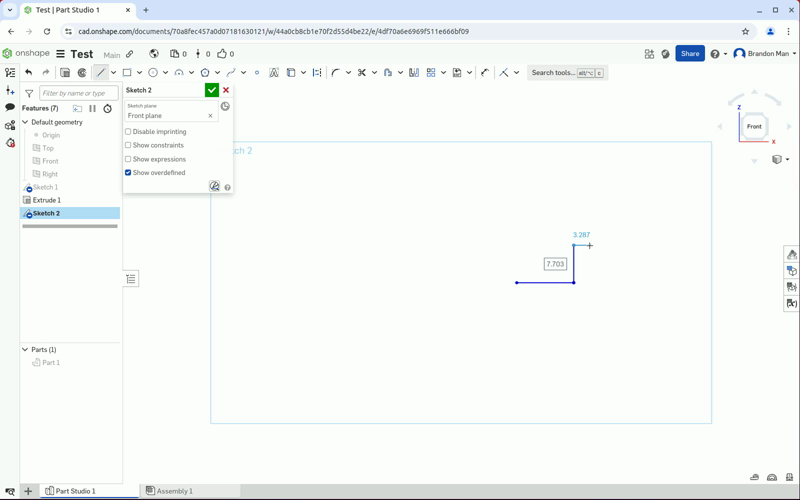
mouse_move(516, 245)
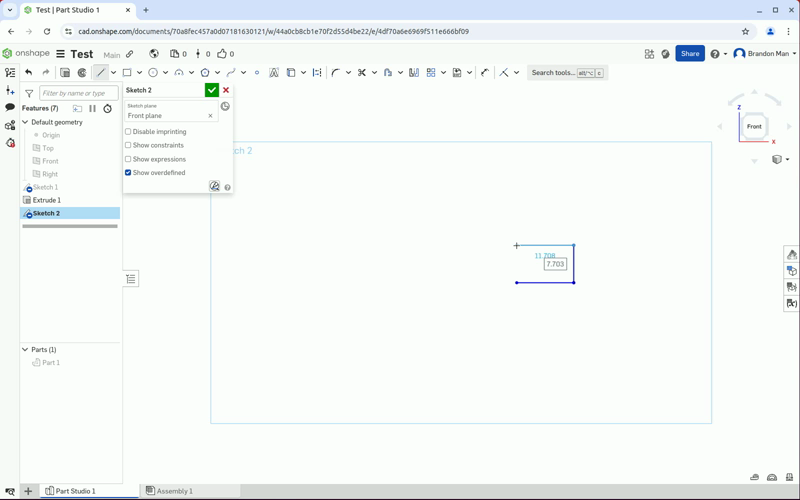
click(516, 245)
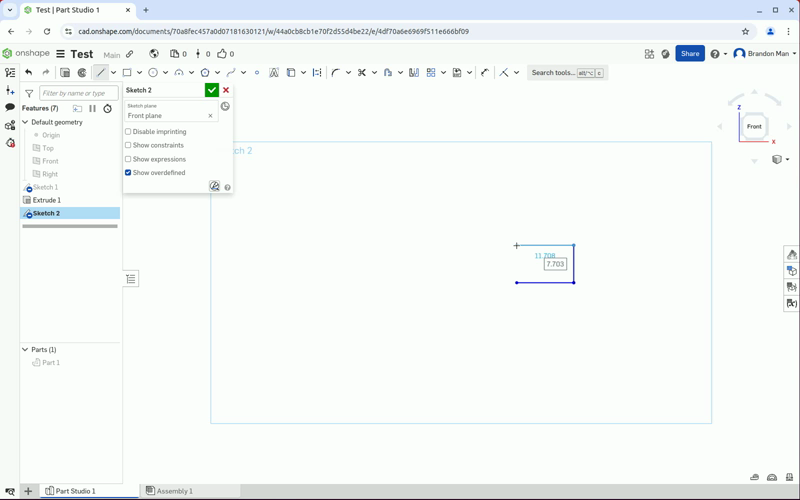
key_up(shift)
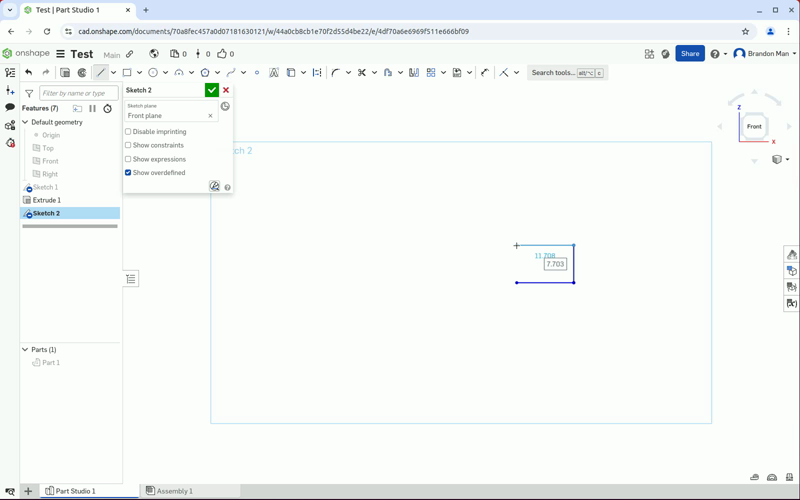
key_down(shift)
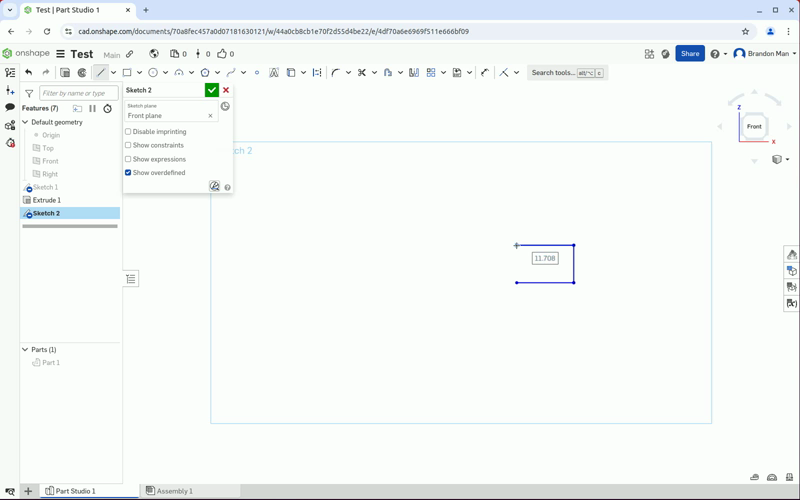
mouse_move(546, 245)
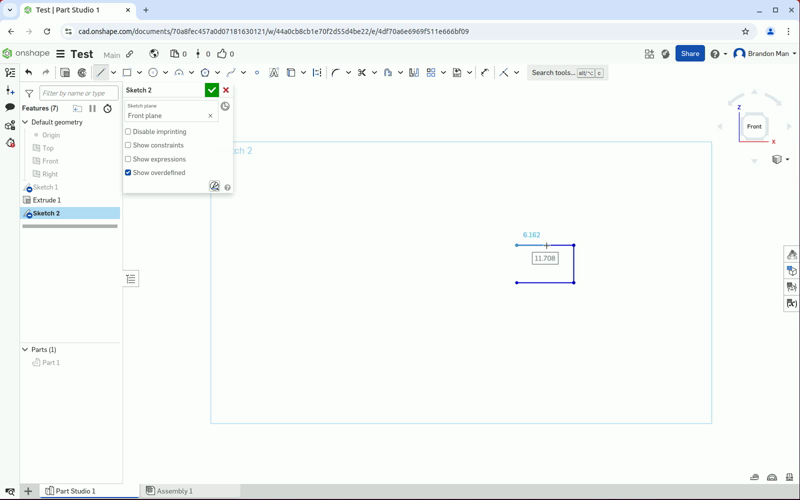
mouse_move(516, 263)
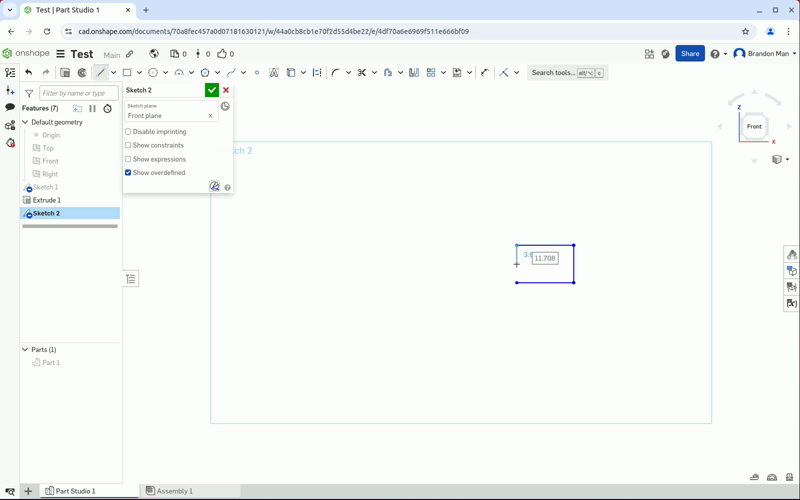
click(516, 263)
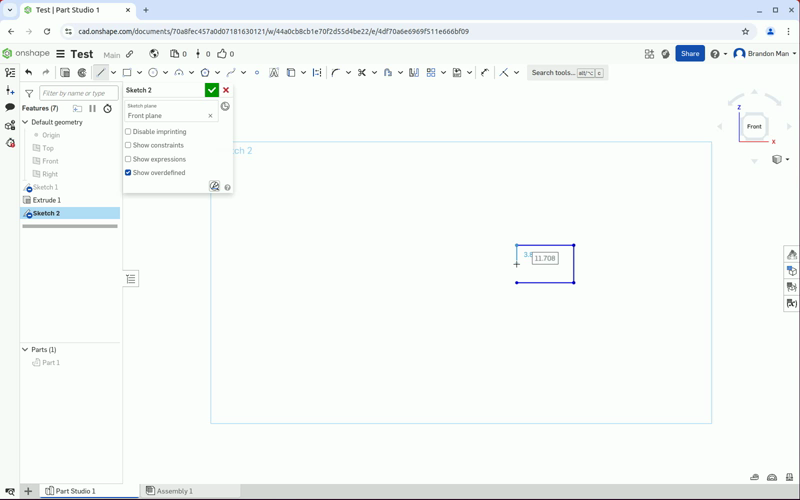
key_up(shift)
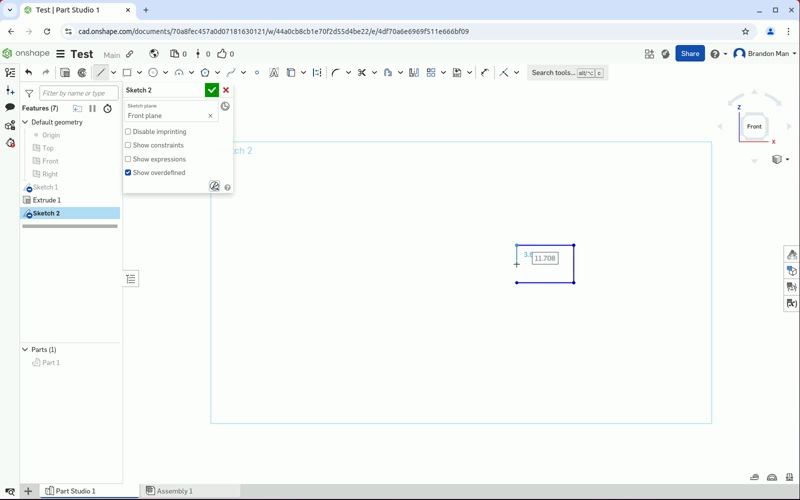
mouse_move(546, 263)
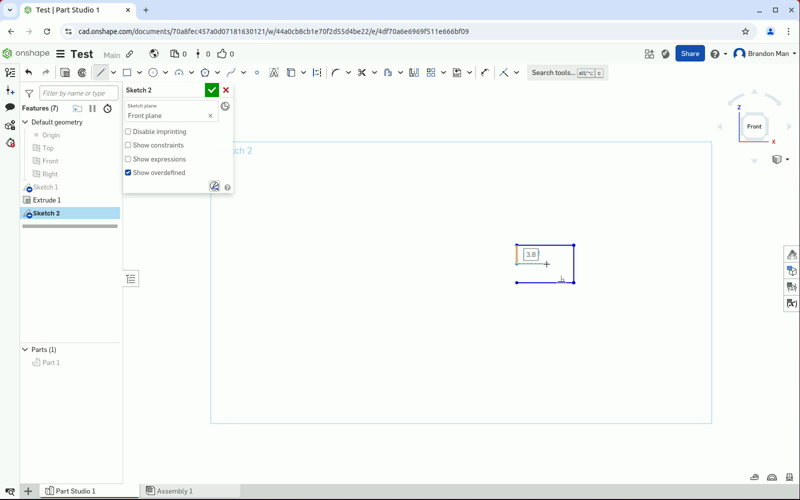
key_down(shift)
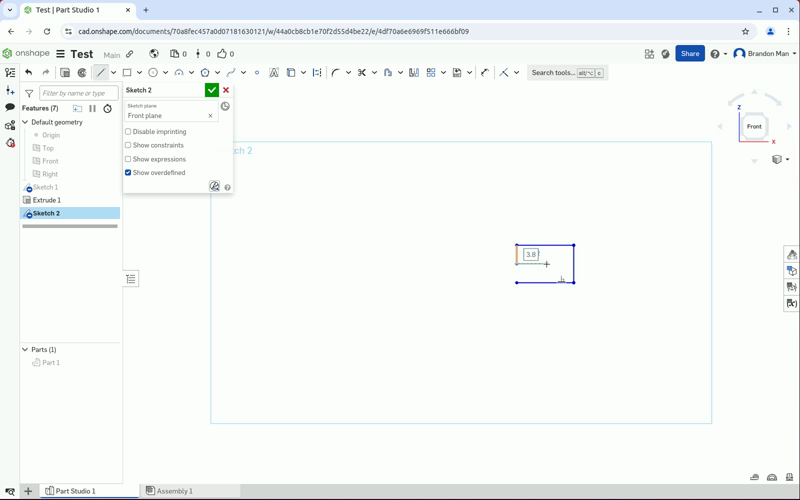
mouse_move(516, 282)
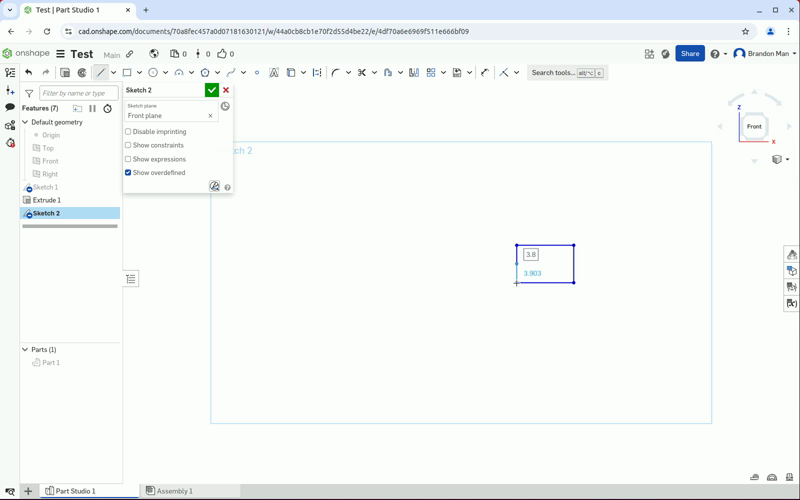
key_up(shift)
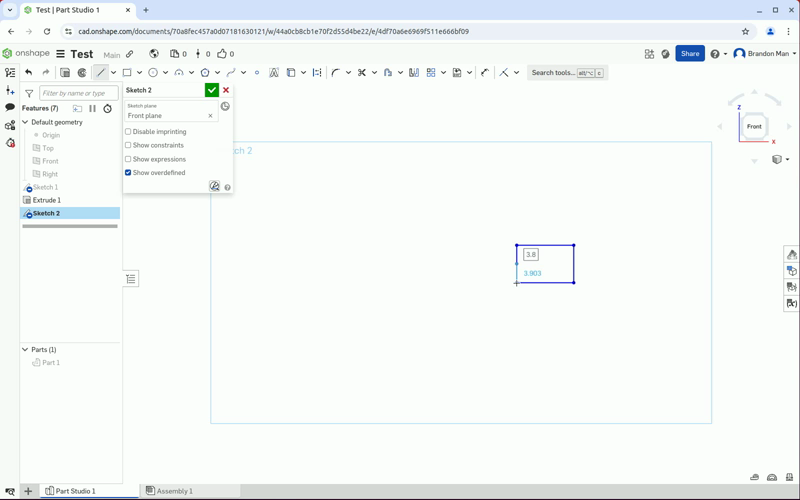
click(516, 282)
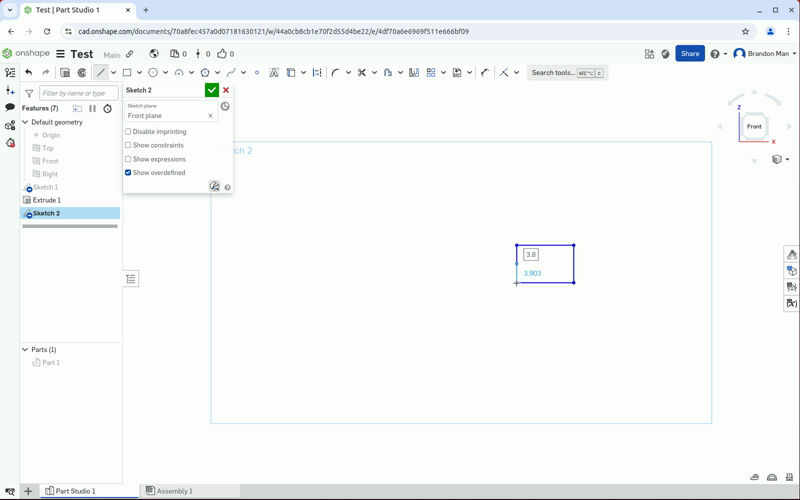
key(esc)
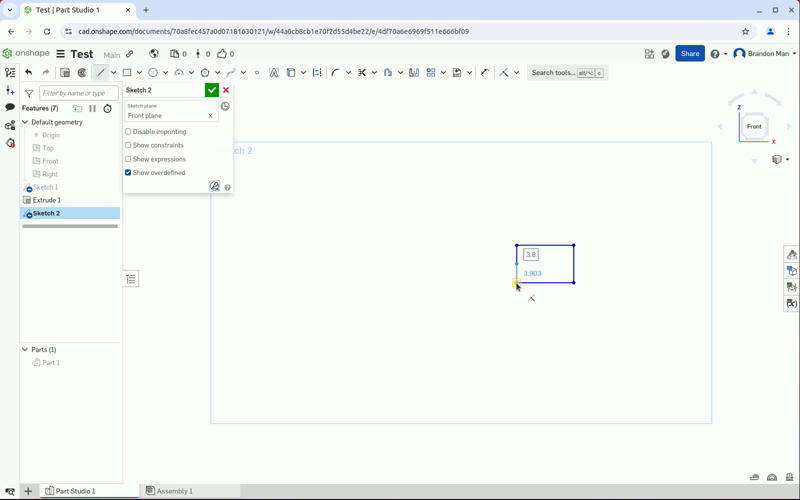
mouse_move(529, 262)
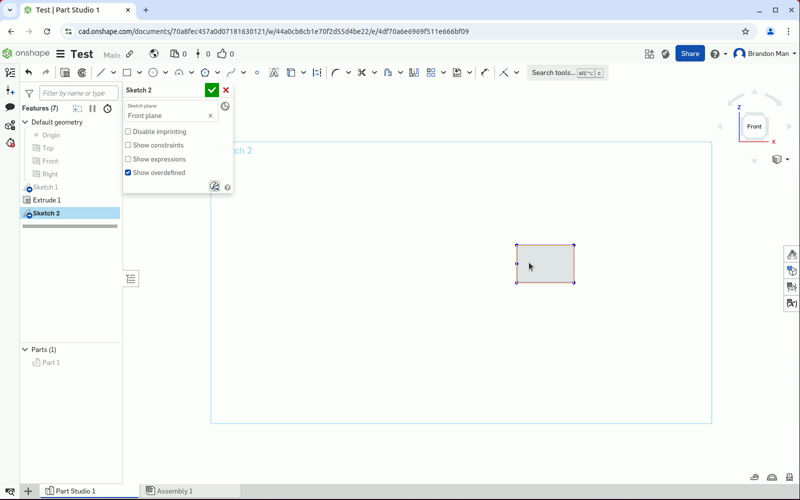
click(529, 262)
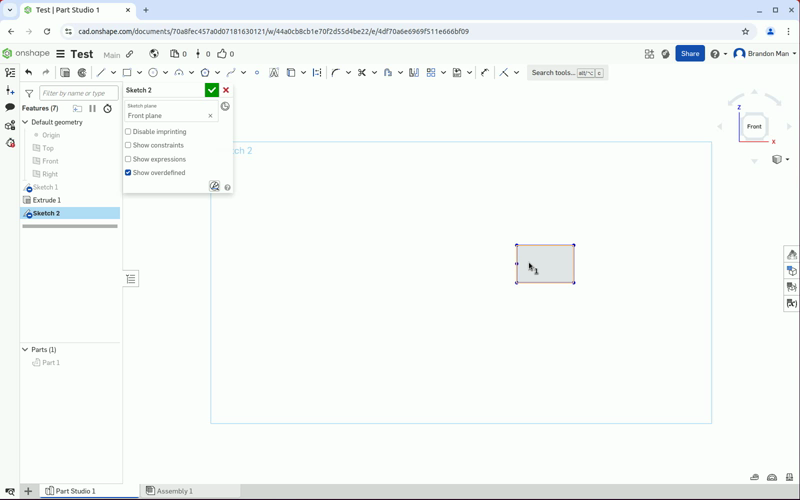
mouse_move(73, 352)
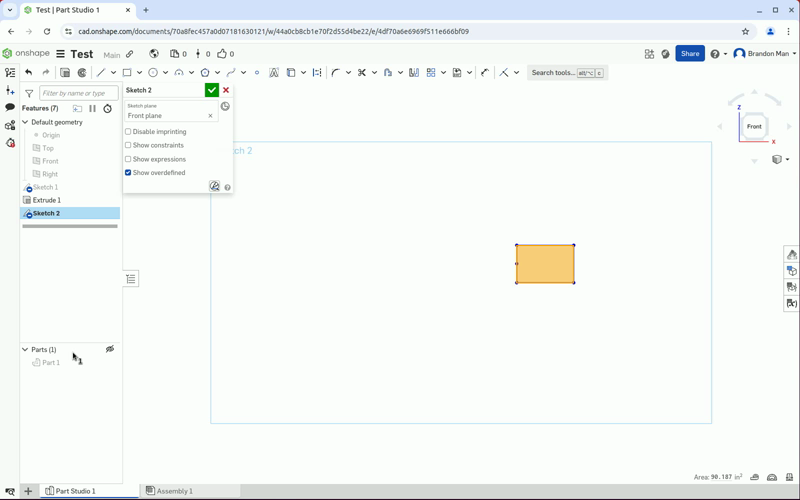
key(shift+y)
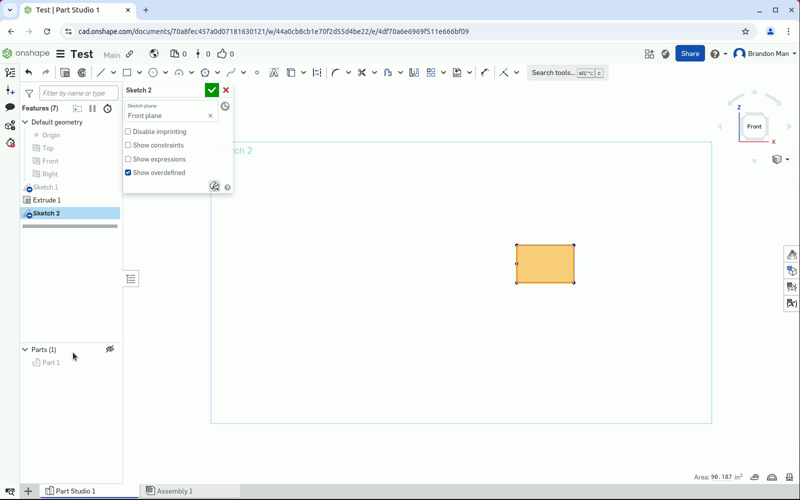
key(shift+e)
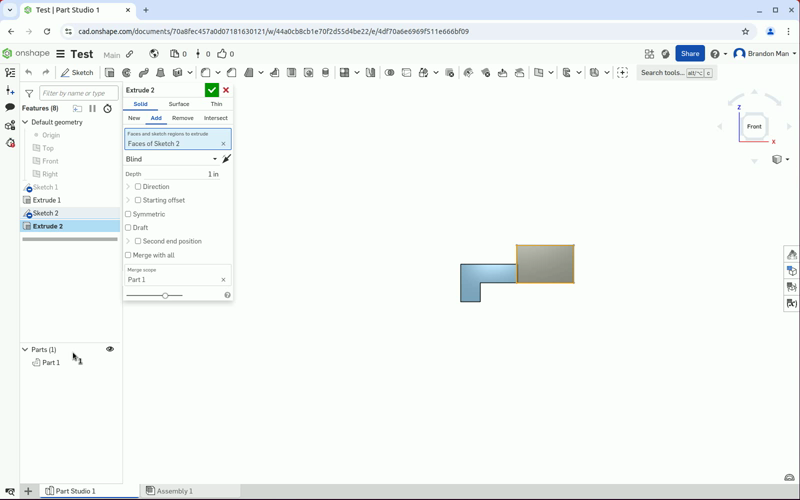
mouse_move(143, 106)
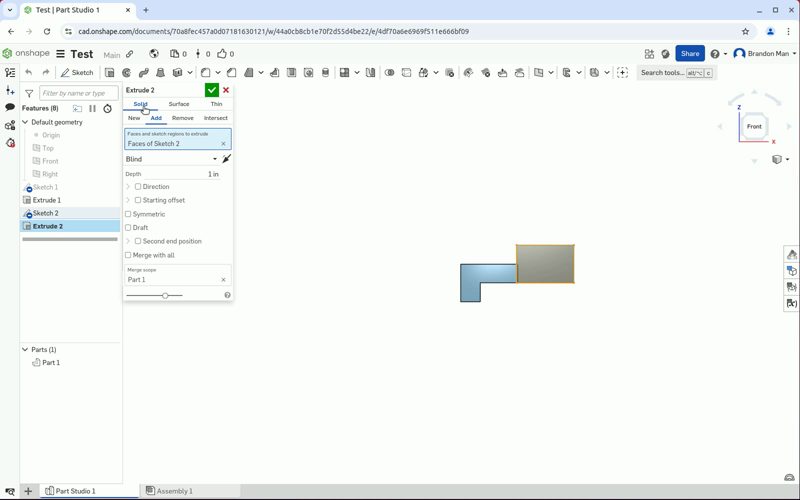
click(143, 106)
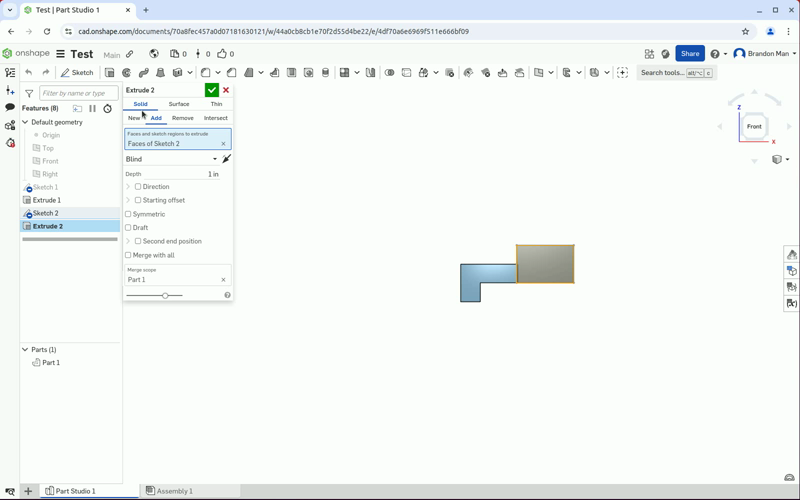
mouse_move(137, 120)
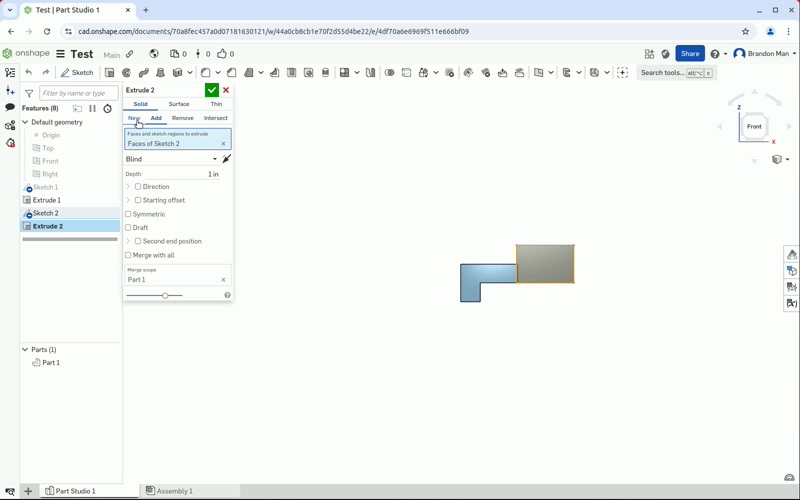
click(137, 120)
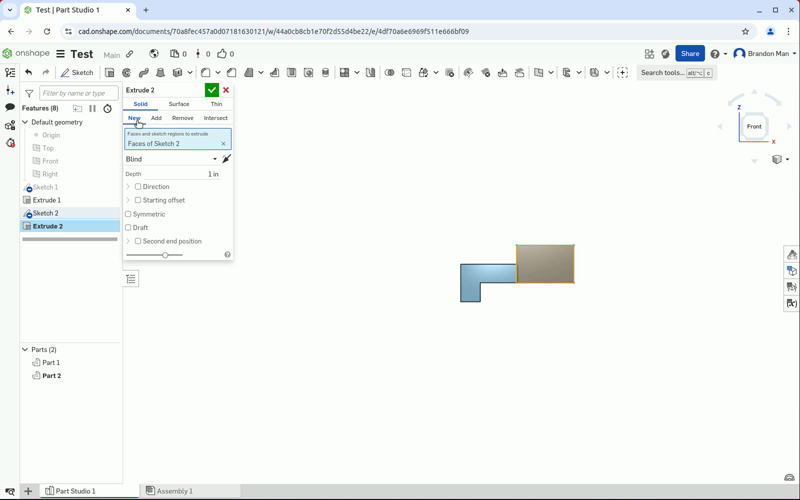
key(tab, 4)
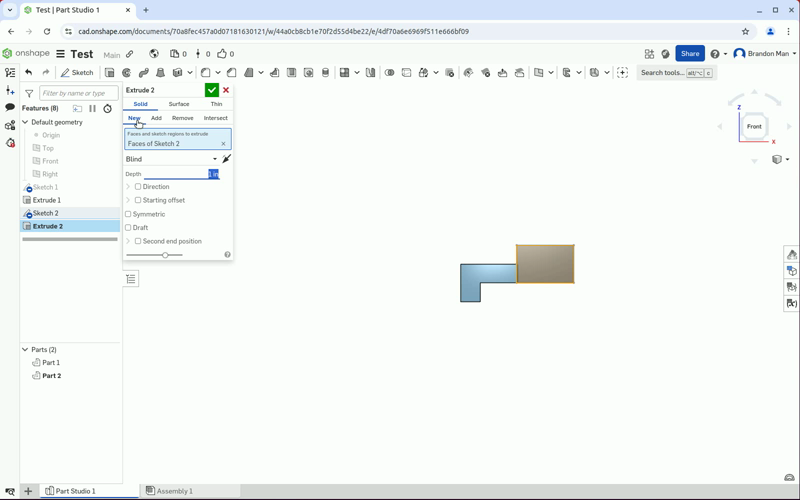
text(15.405)
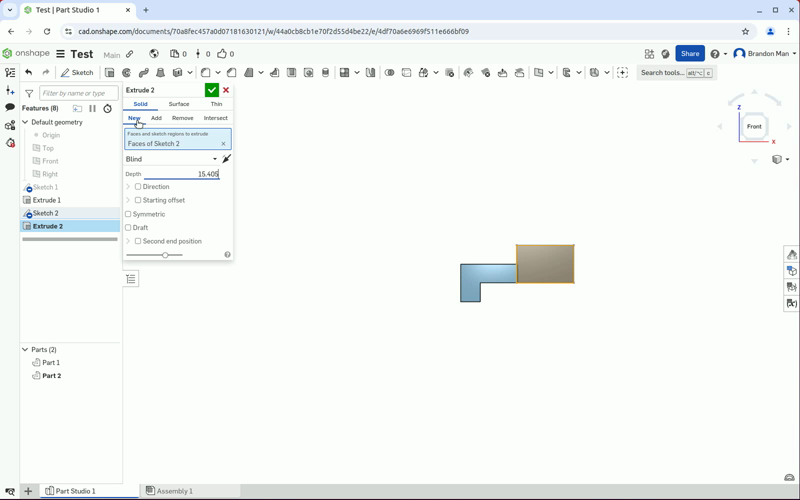
key(enter)
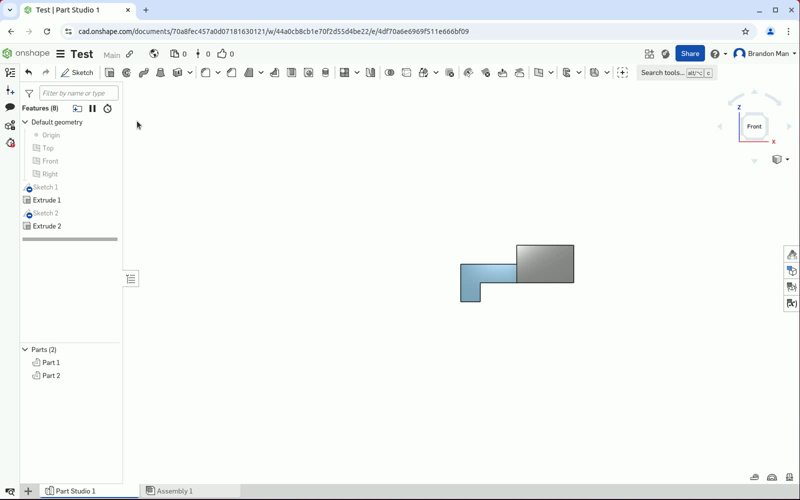
key(shift+h)
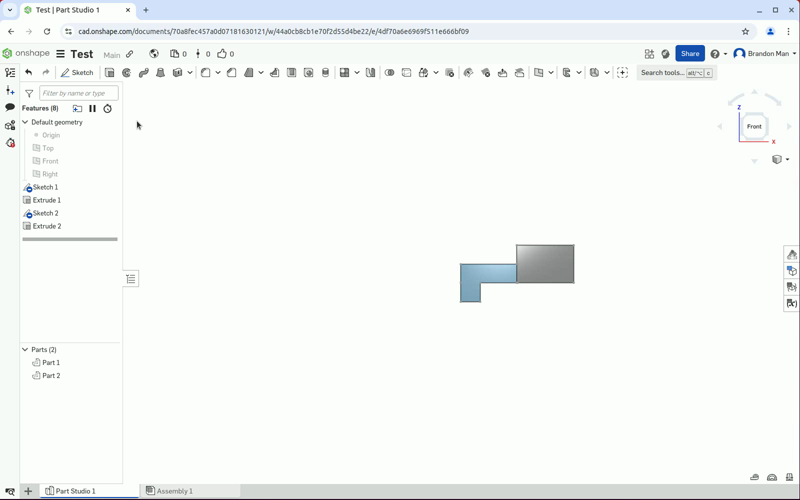
key(shift+h)
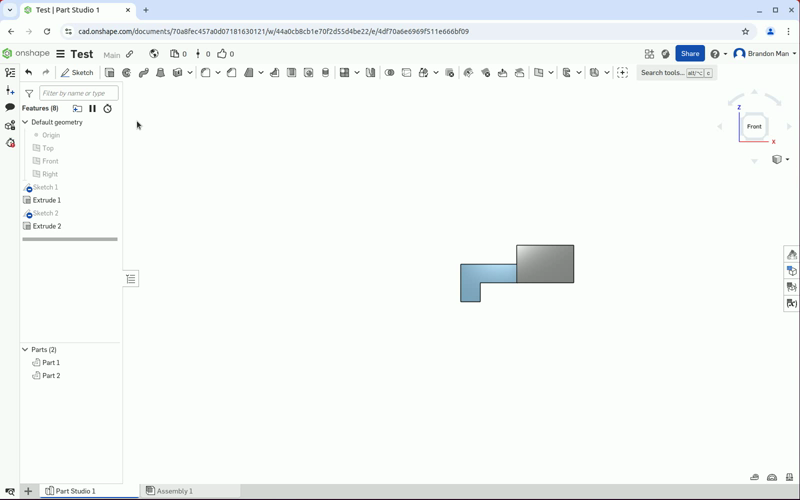
mouse_move(73, 189)
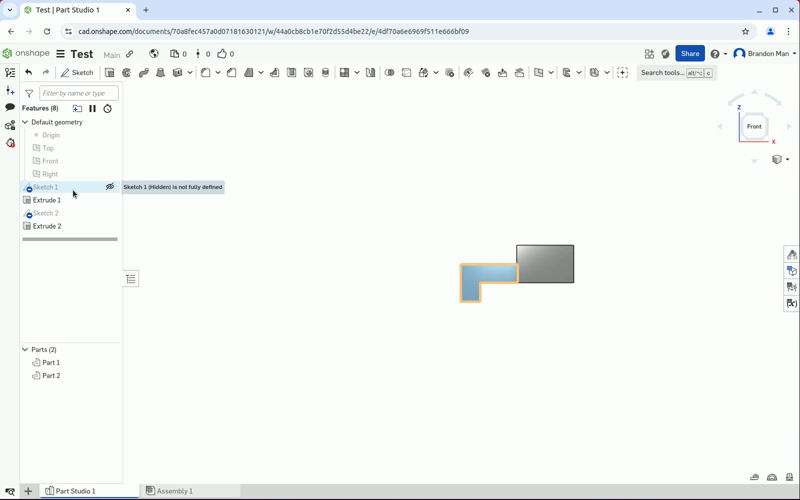
click(73, 189)
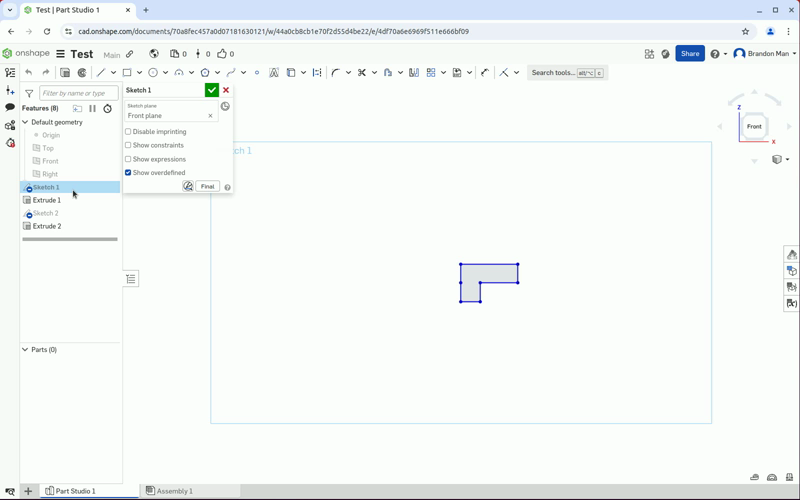
mouse_move(229, 92)
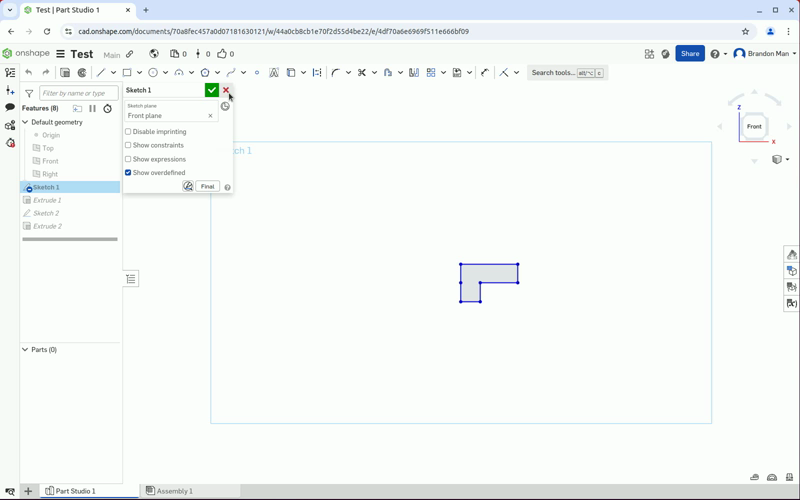
click(229, 92)
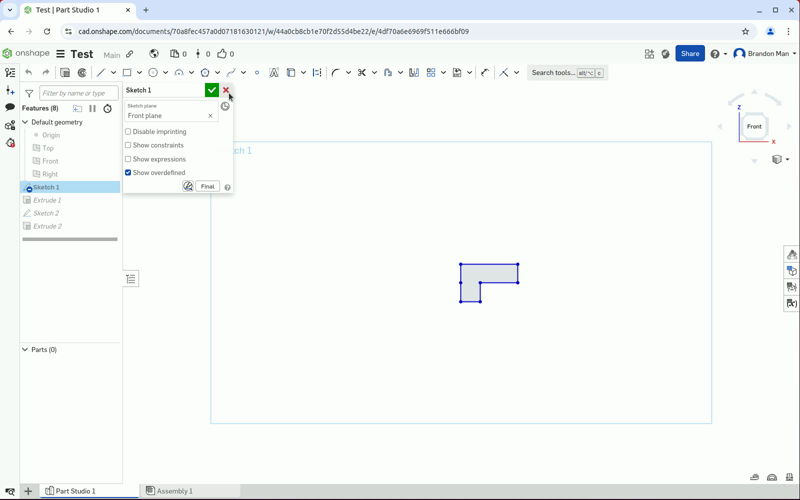
key(shift+s)
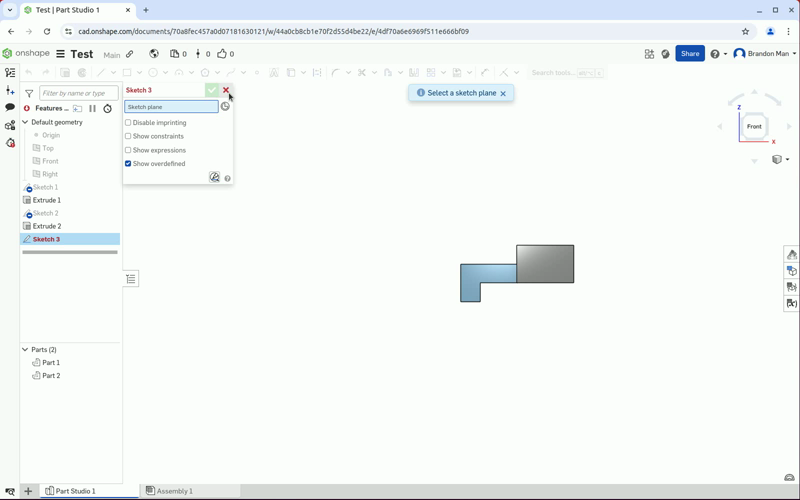
mouse_move(73, 163)
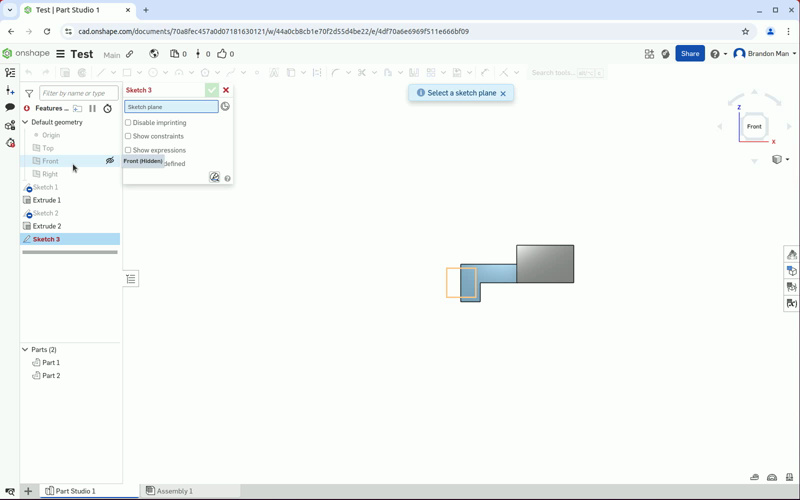
click(73, 163)
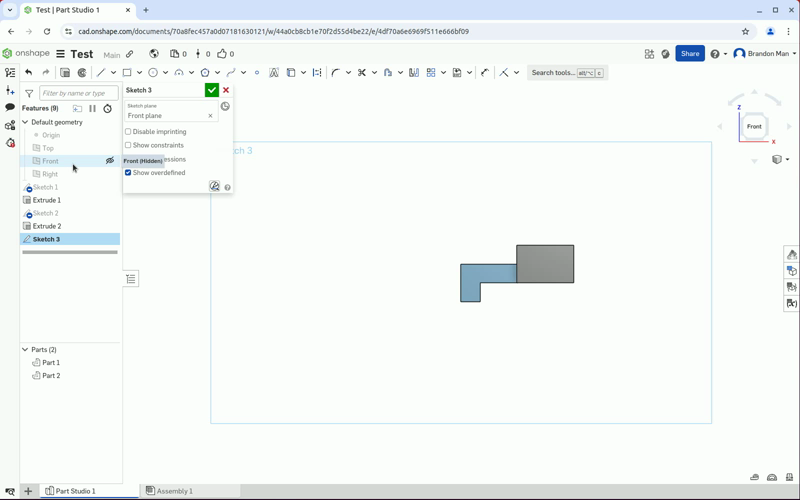
mouse_move(73, 352)
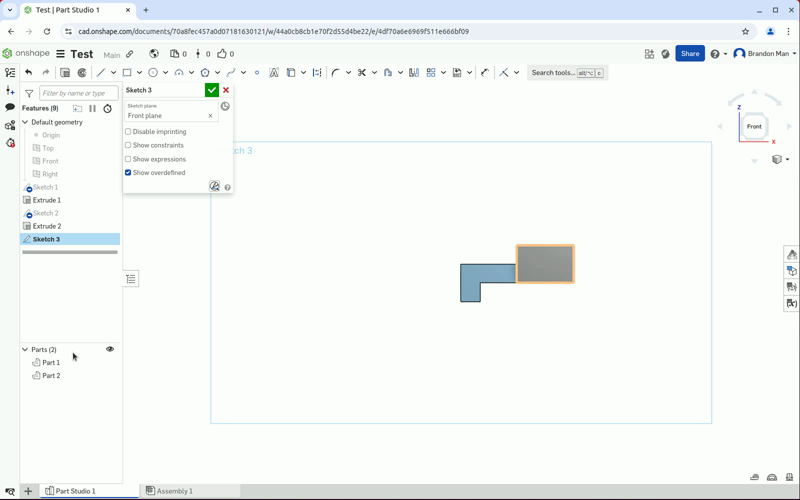
key(y)
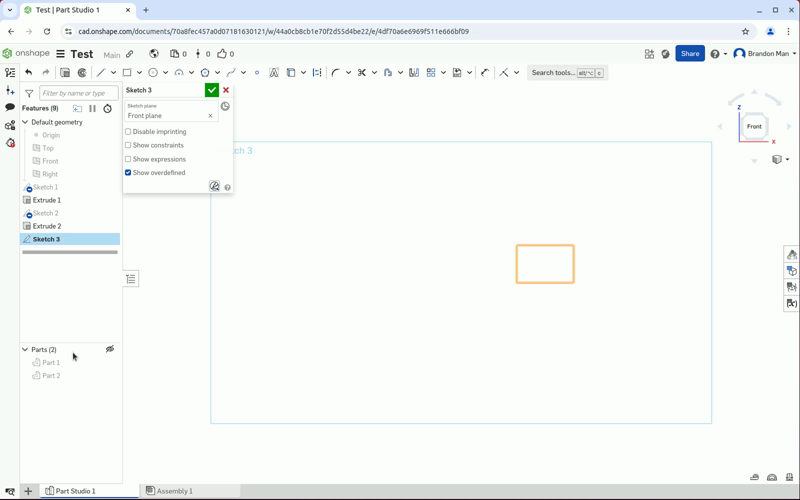
key(l)
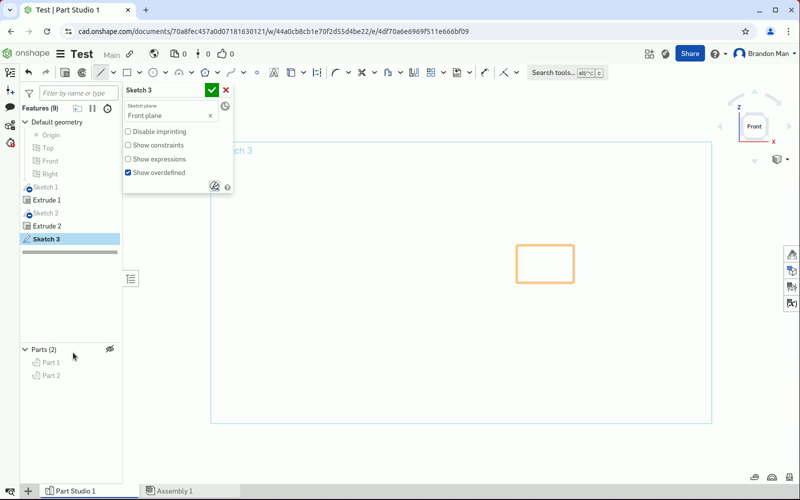
key_down(shift)
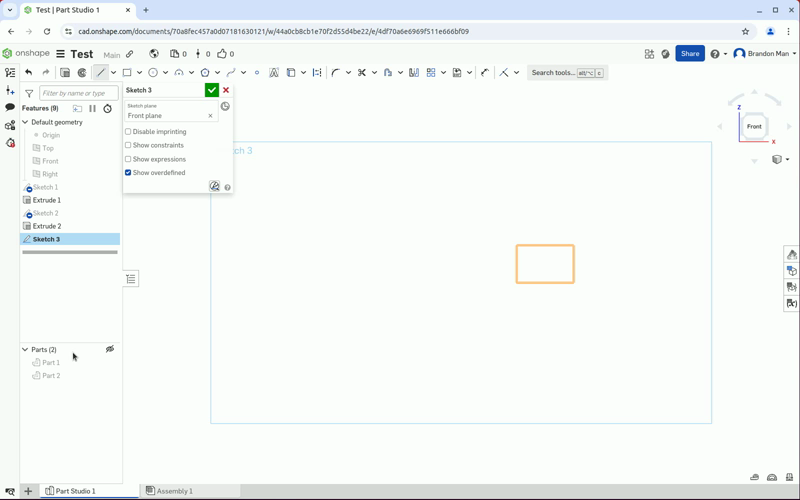
mouse_move(516, 245)
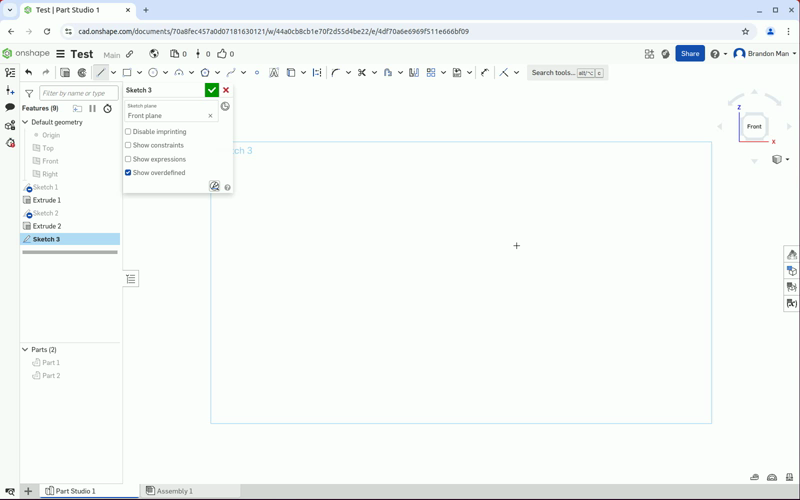
click(516, 245)
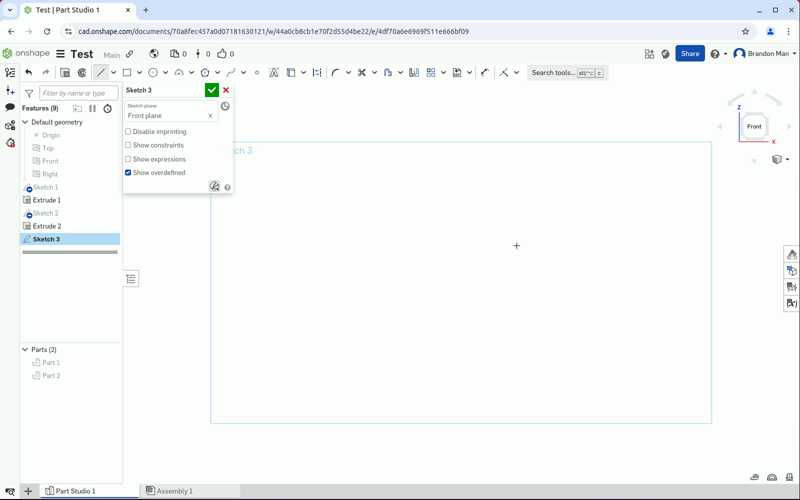
key_up(shift)
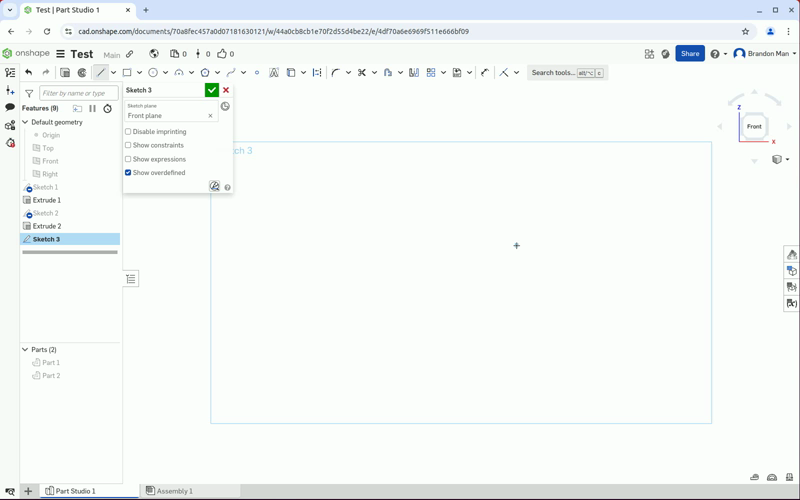
key_down(shift)
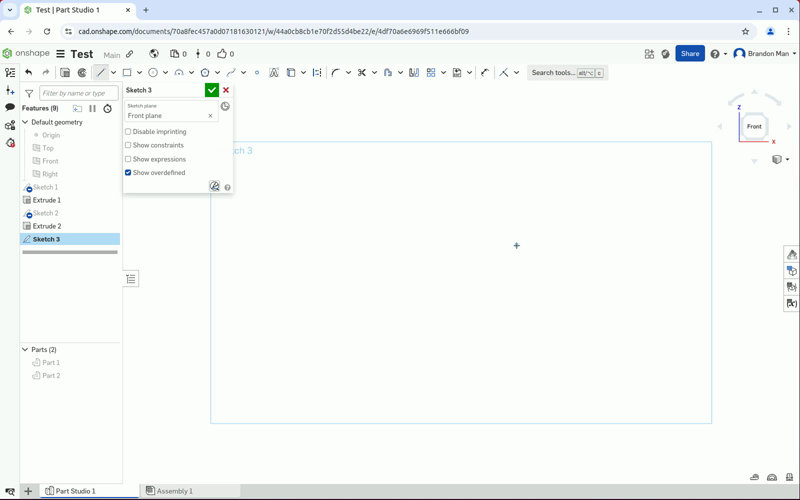
mouse_move(546, 245)
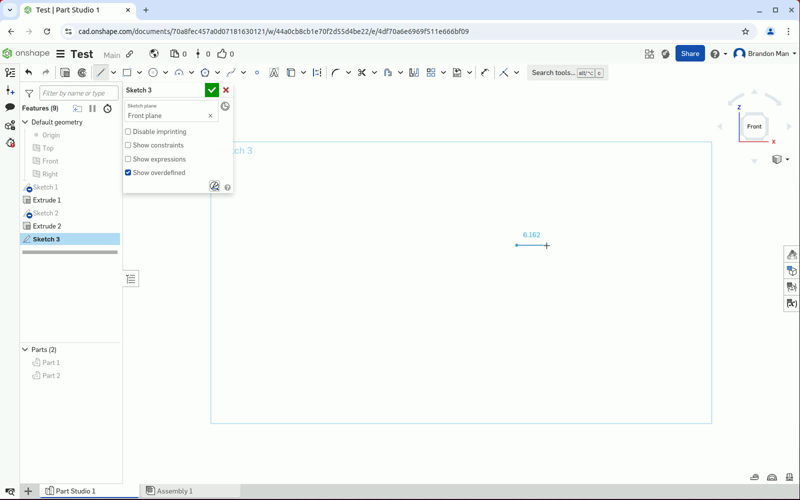
mouse_move(573, 245)
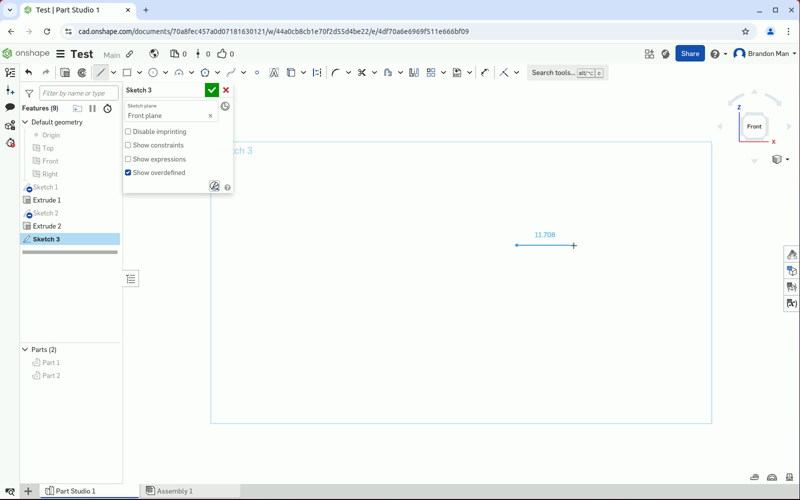
click(573, 245)
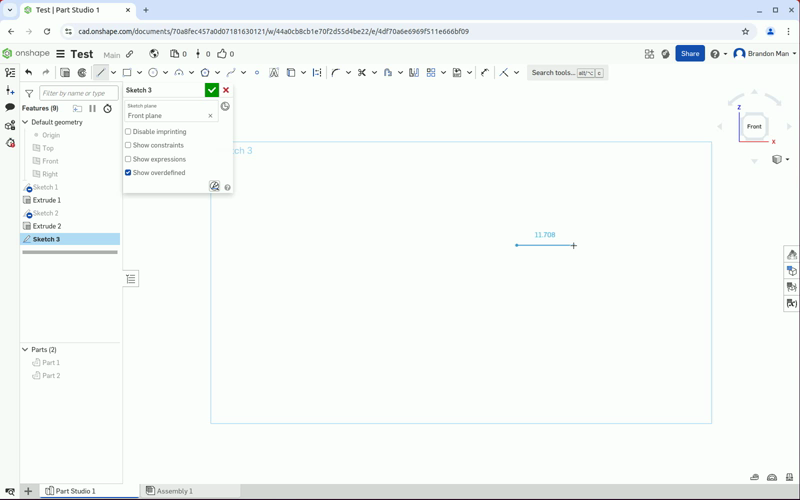
key_up(shift)
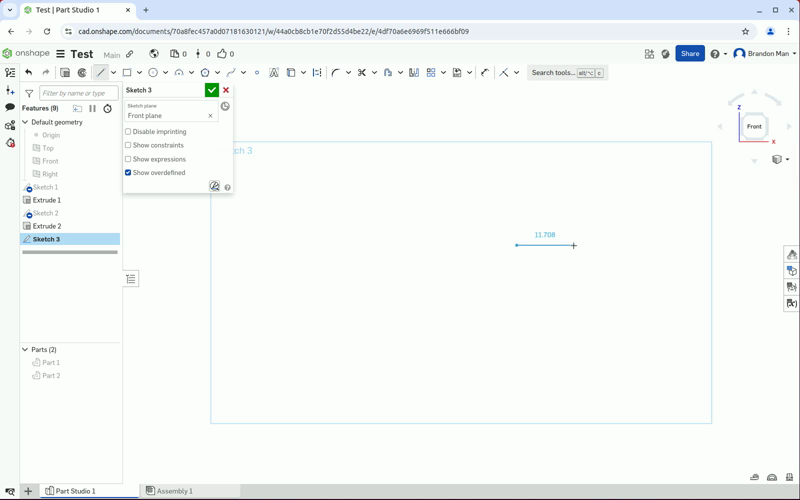
key_down(shift)
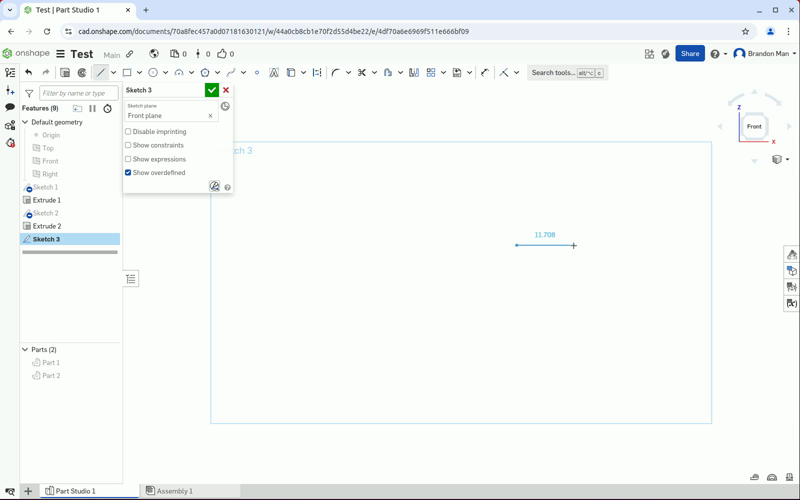
mouse_move(589, 245)
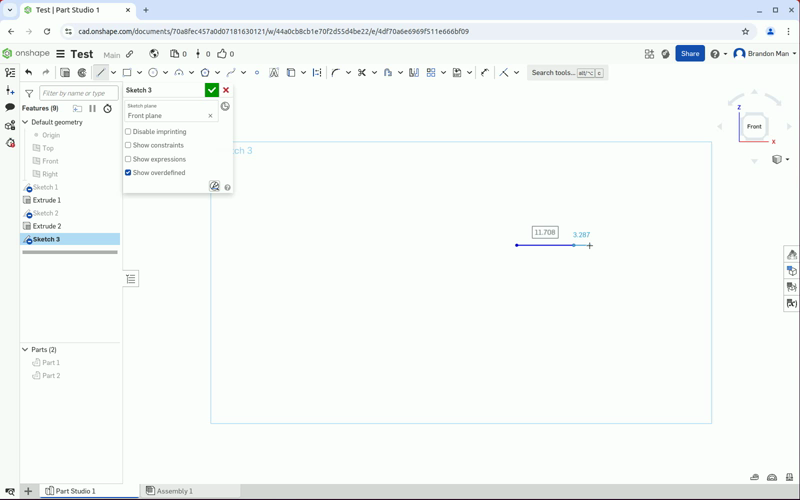
mouse_move(573, 226)
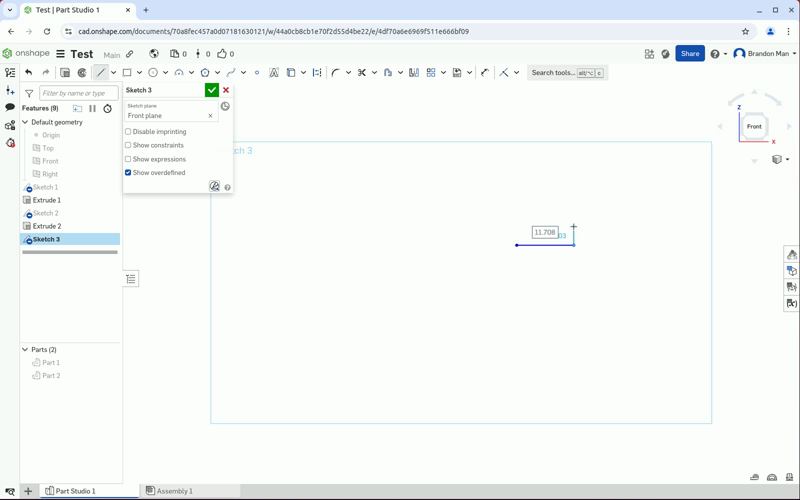
click(573, 226)
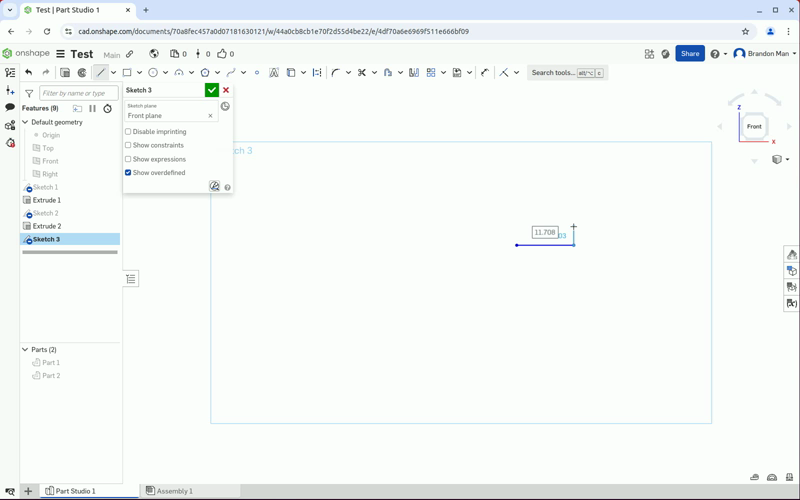
key_up(shift)
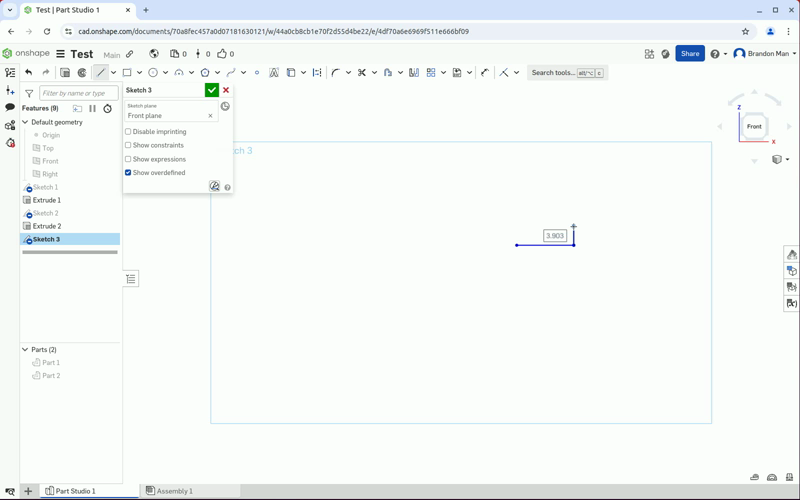
key_down(shift)
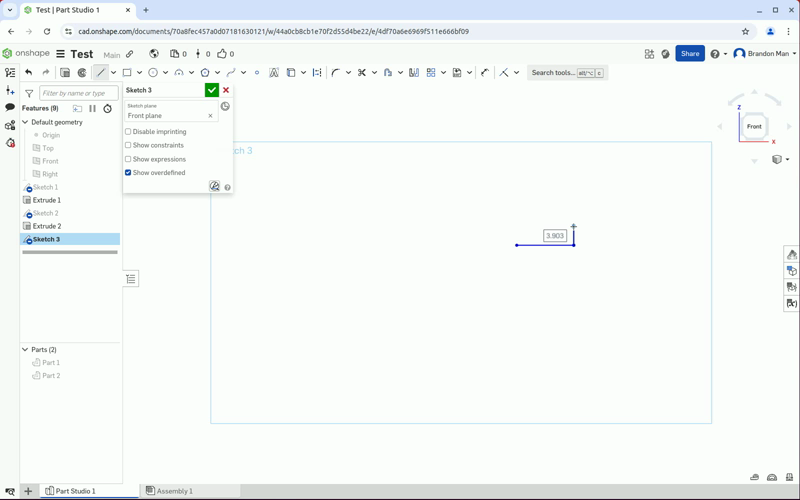
mouse_move(589, 226)
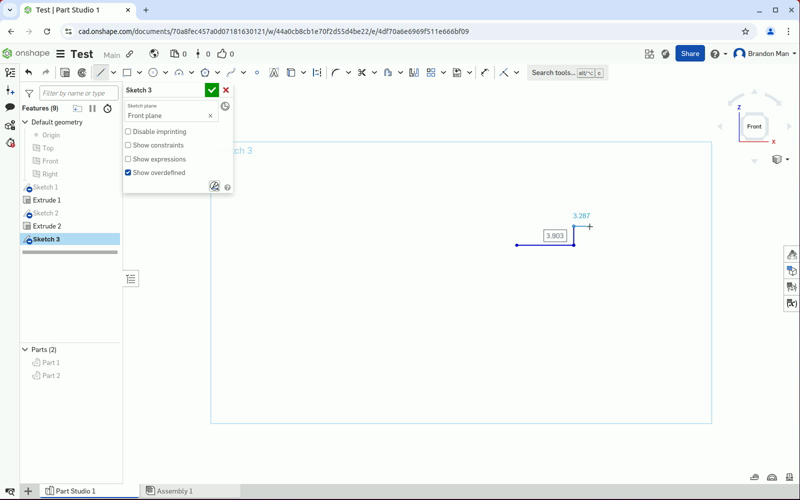
mouse_move(516, 226)
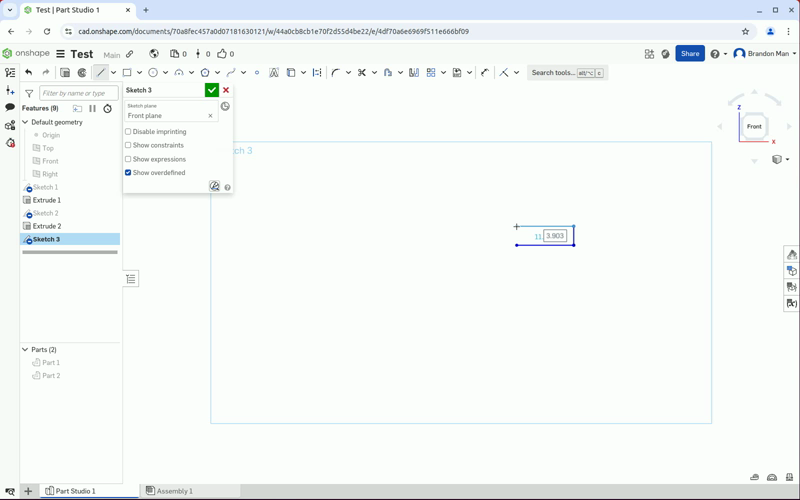
click(516, 226)
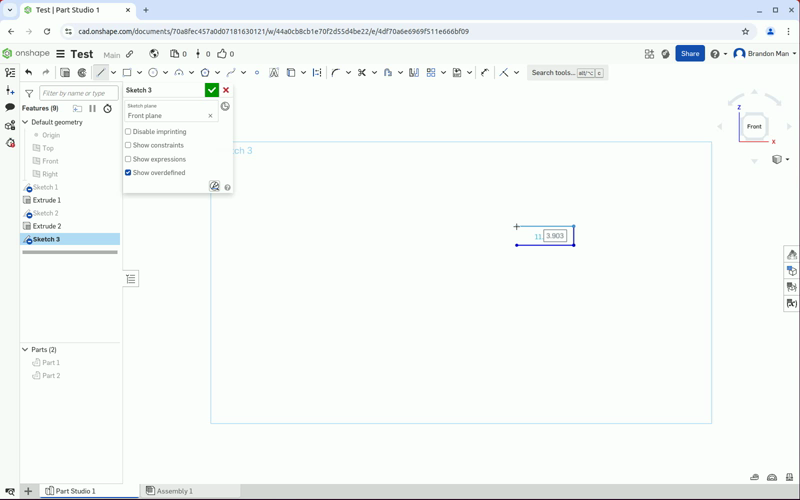
key_up(shift)
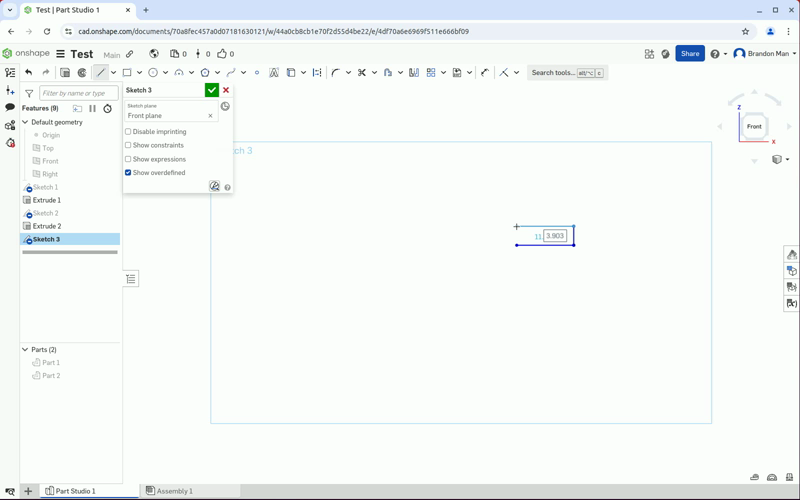
mouse_move(546, 226)
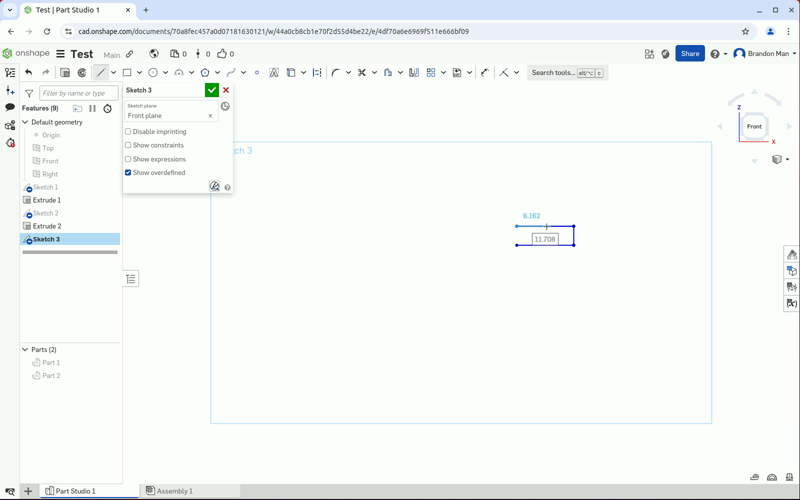
key_down(shift)
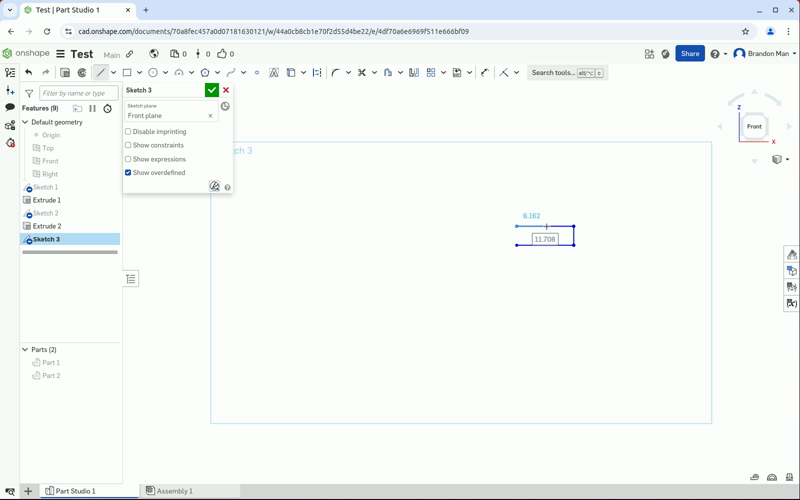
mouse_move(516, 245)
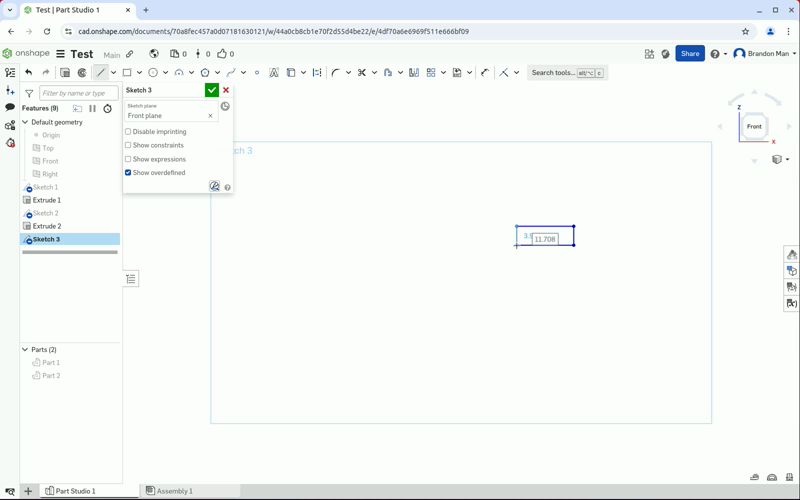
key_up(shift)
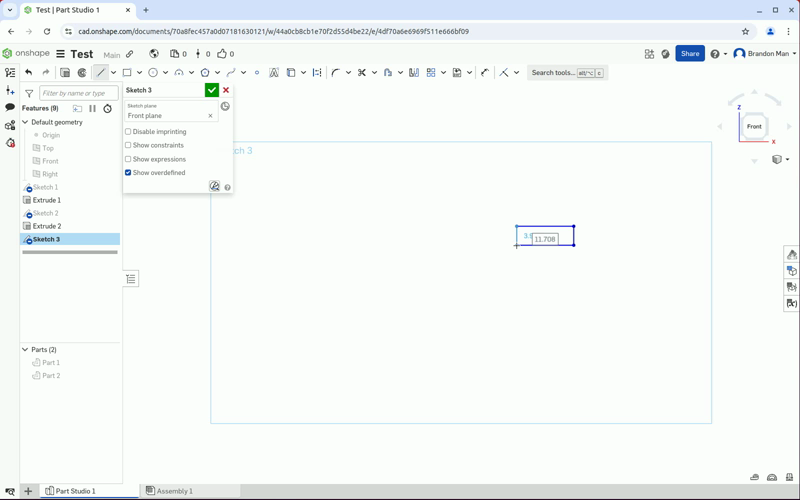
click(516, 245)
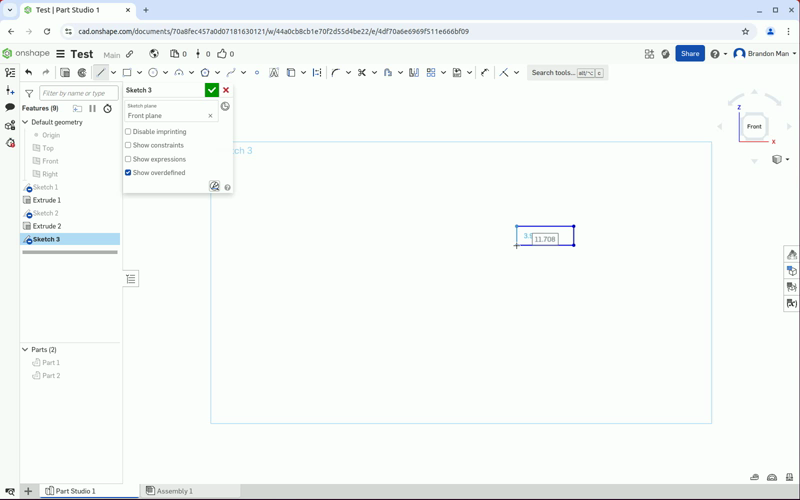
key(esc)
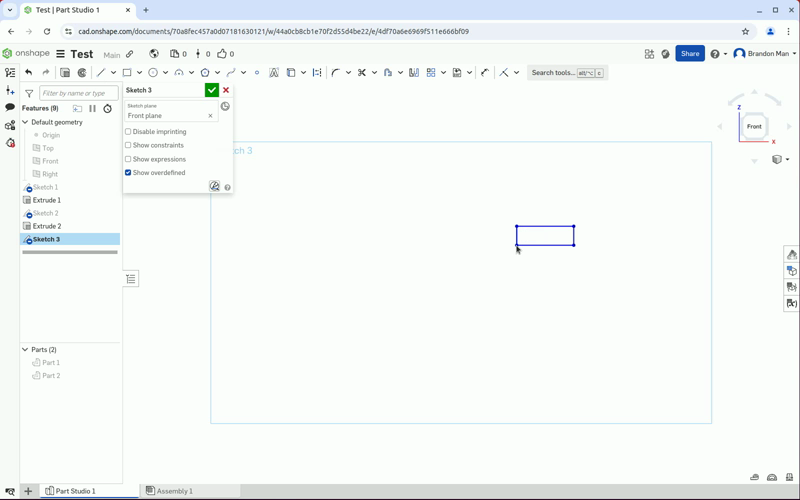
mouse_move(537, 233)
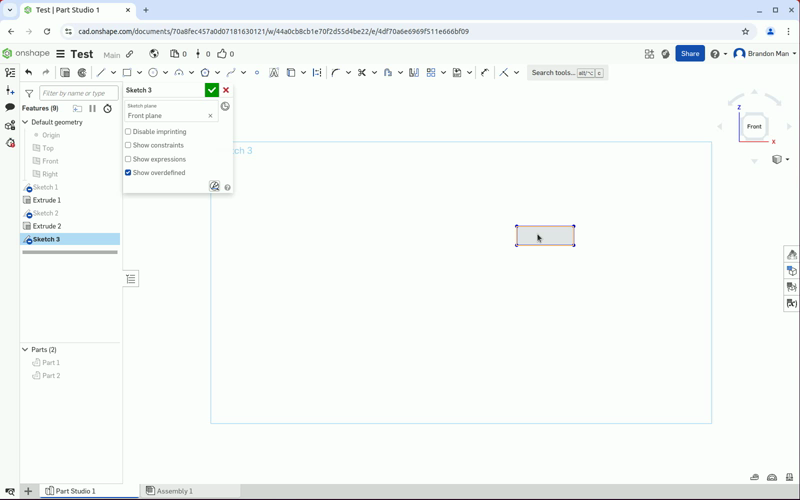
scroll(6)
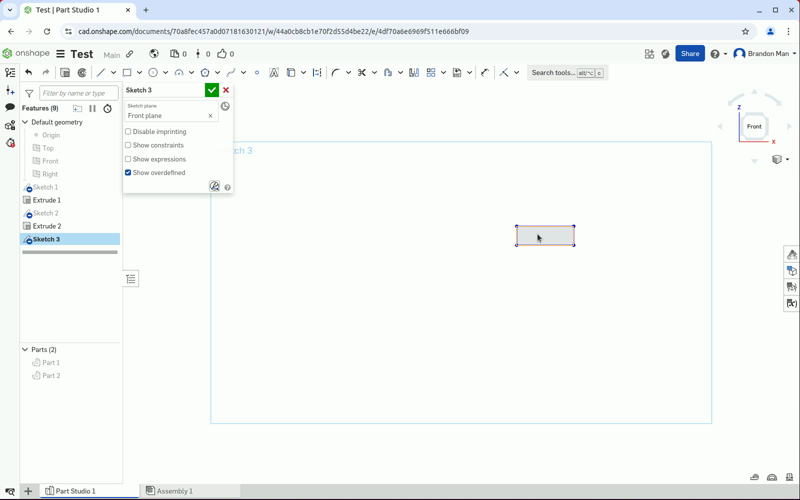
scroll(6)
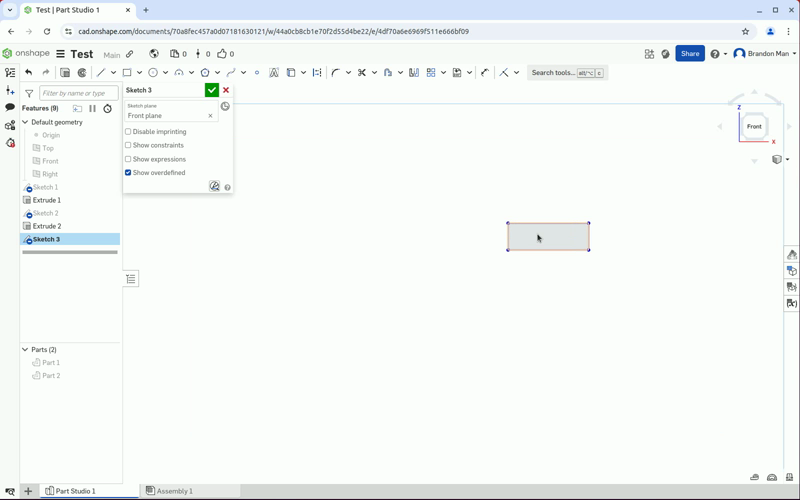
scroll(6)
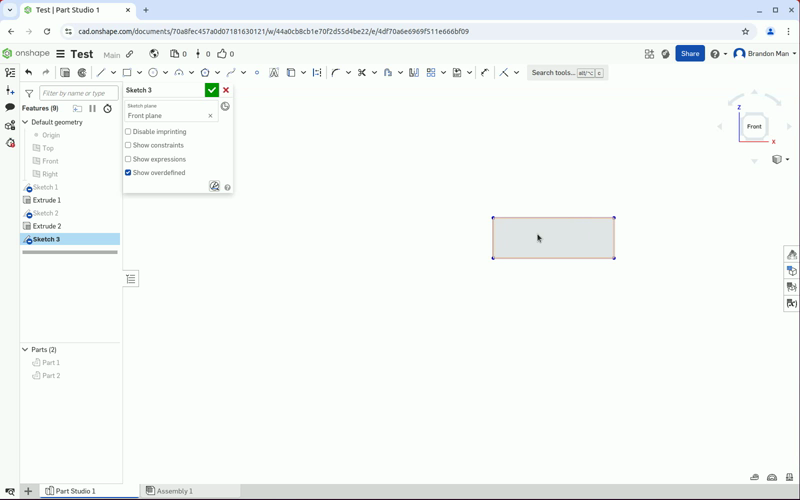
scroll(6)
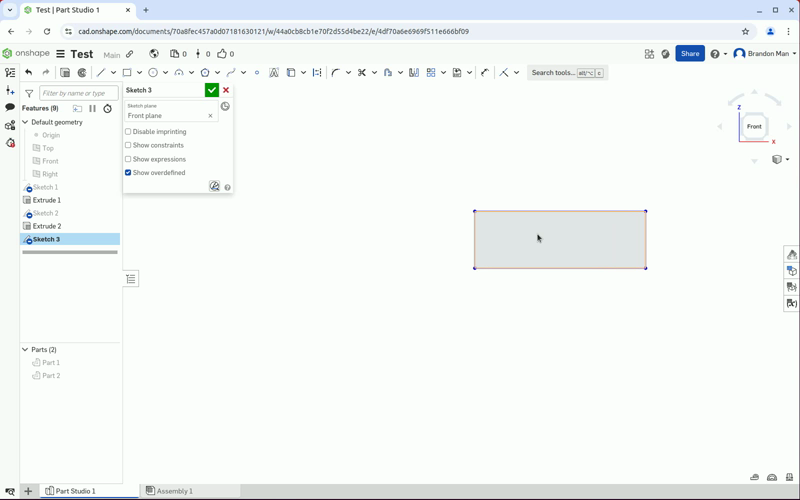
scroll(6)
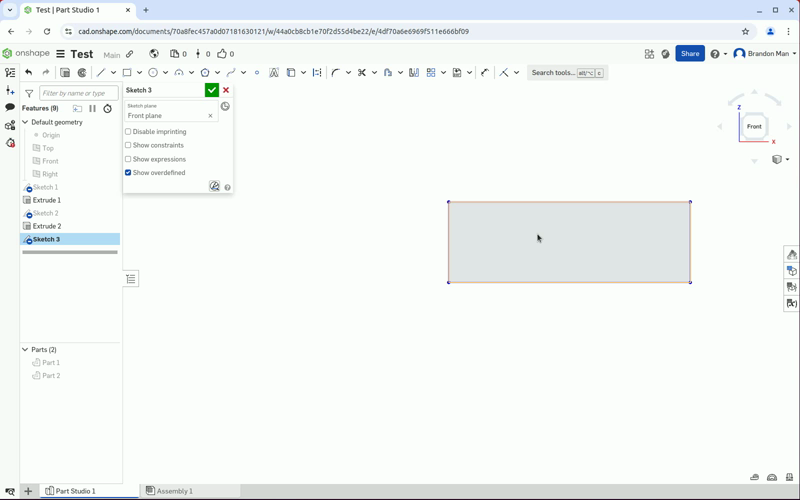
scroll(6)
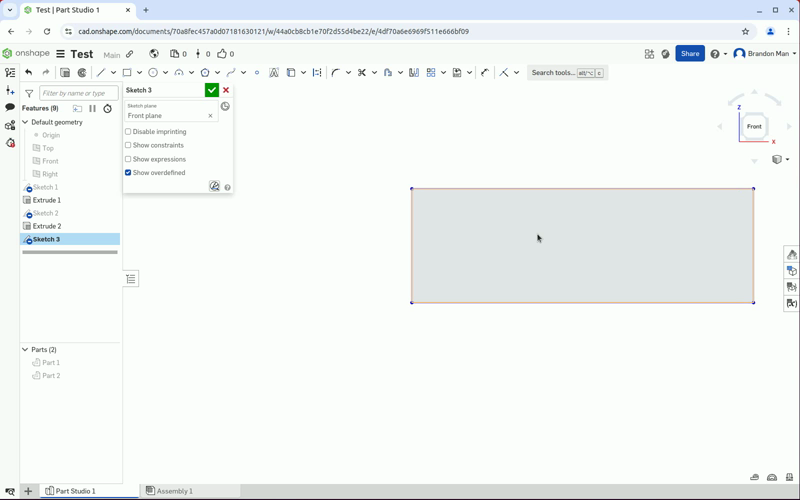
scroll(6)
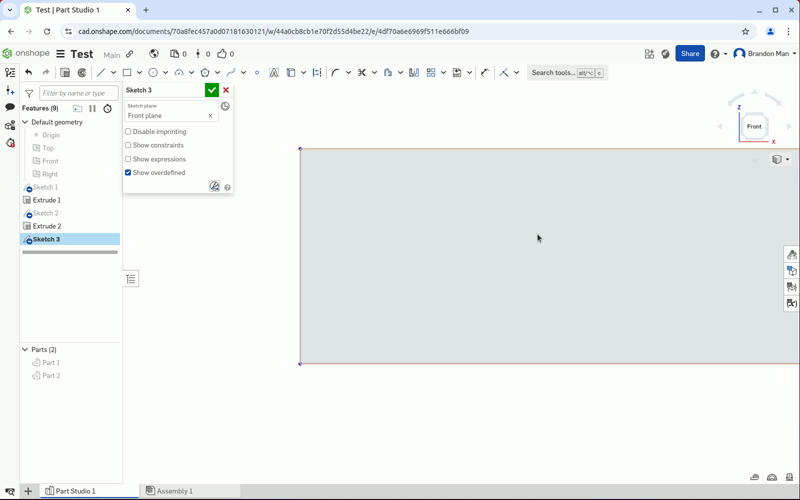
click(537, 233)
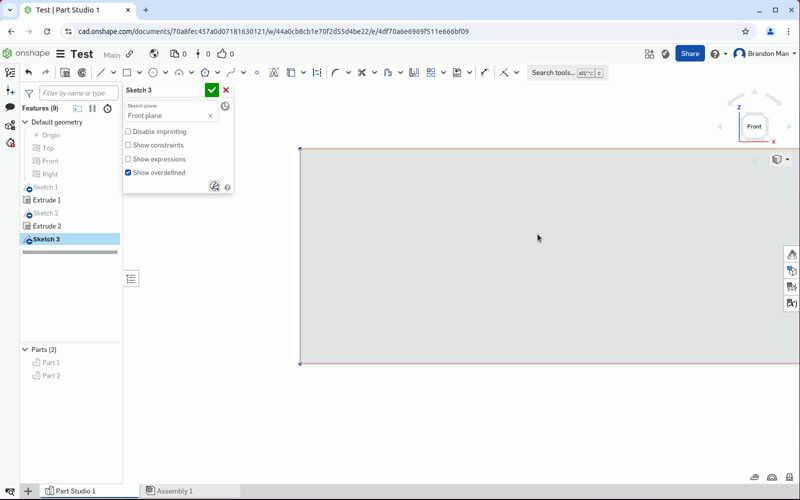
scroll(-6)
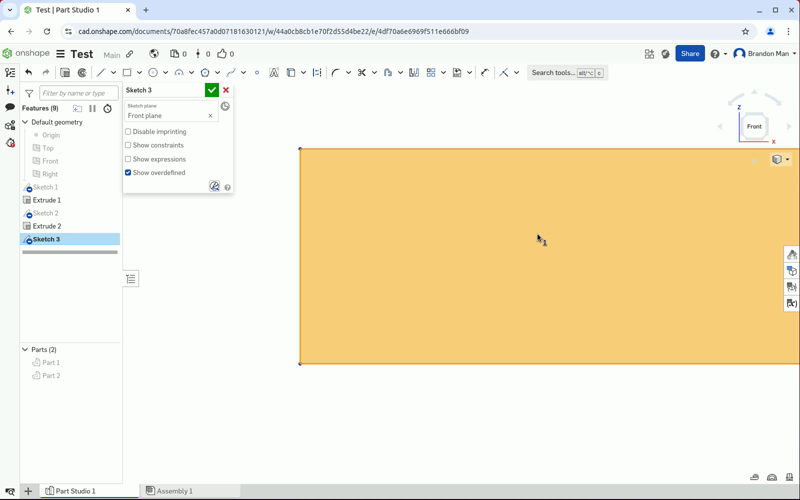
scroll(-6)
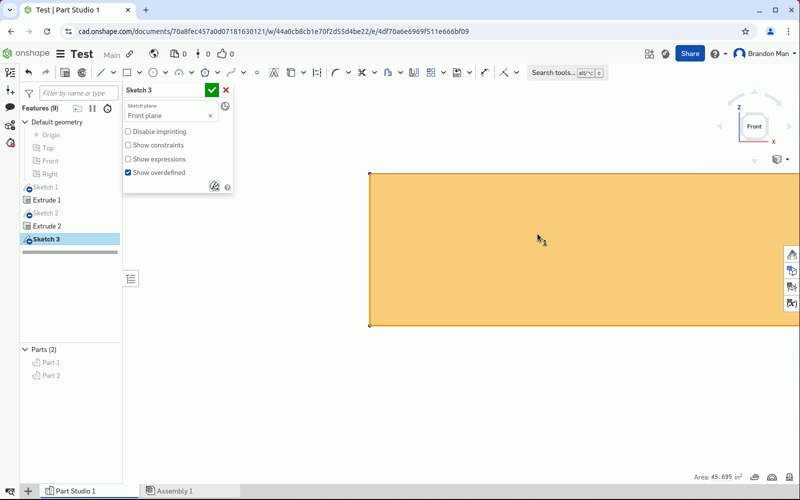
scroll(-6)
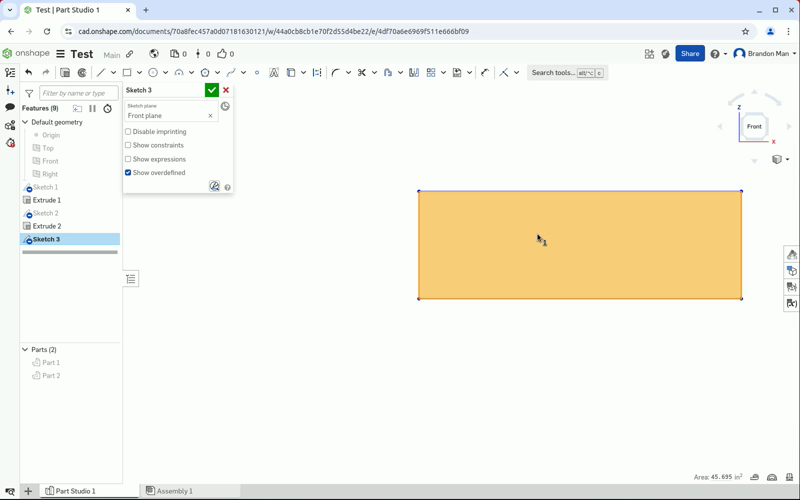
scroll(-6)
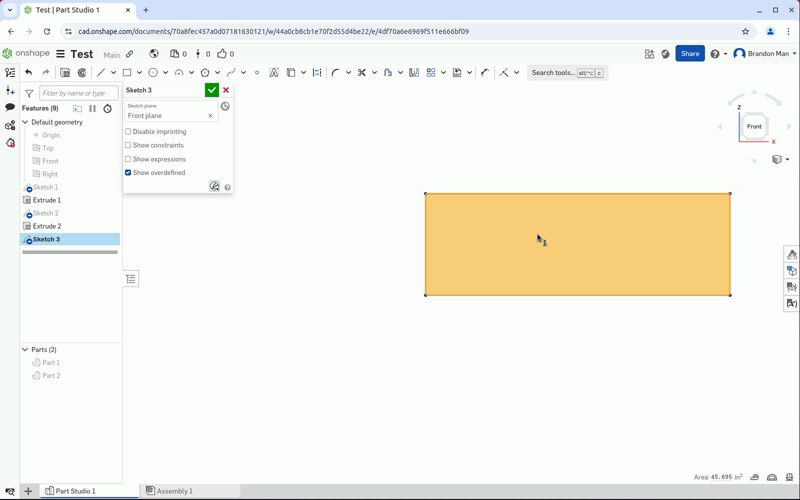
scroll(-6)
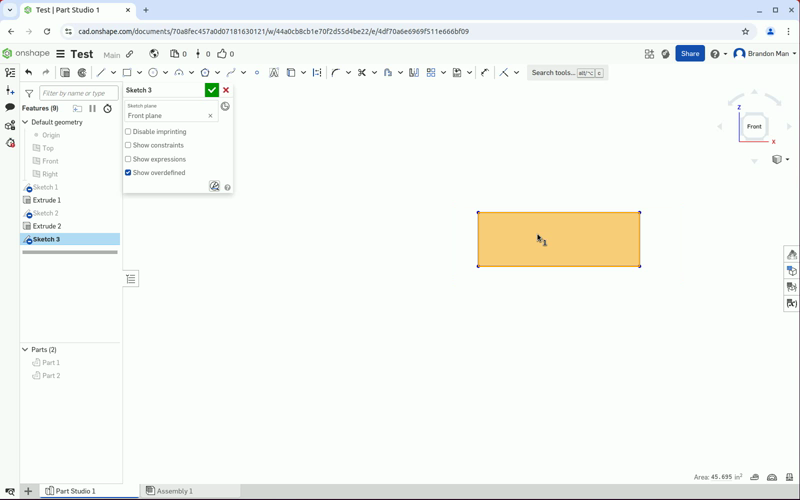
scroll(-6)
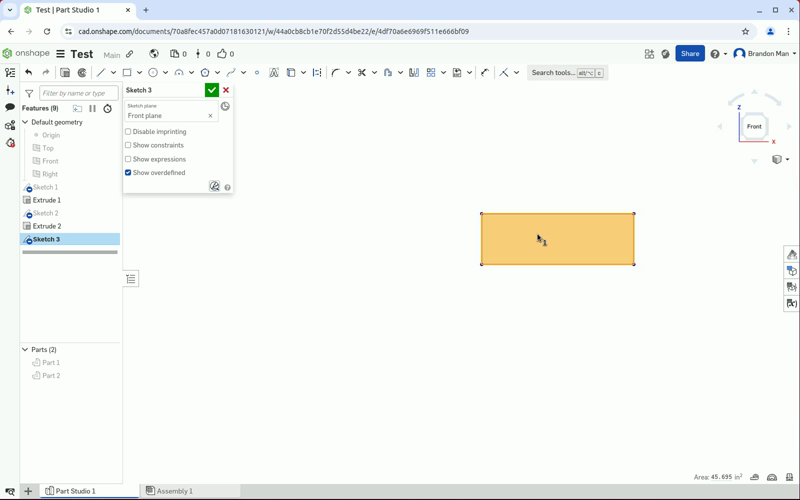
scroll(-6)
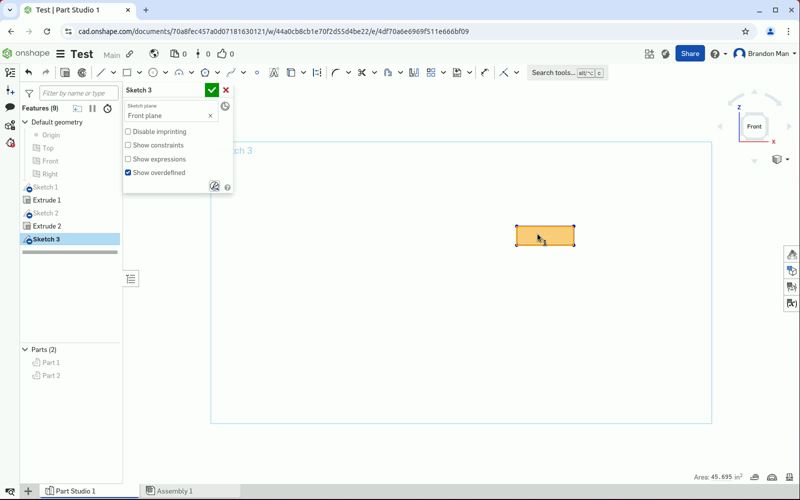
mouse_move(73, 352)
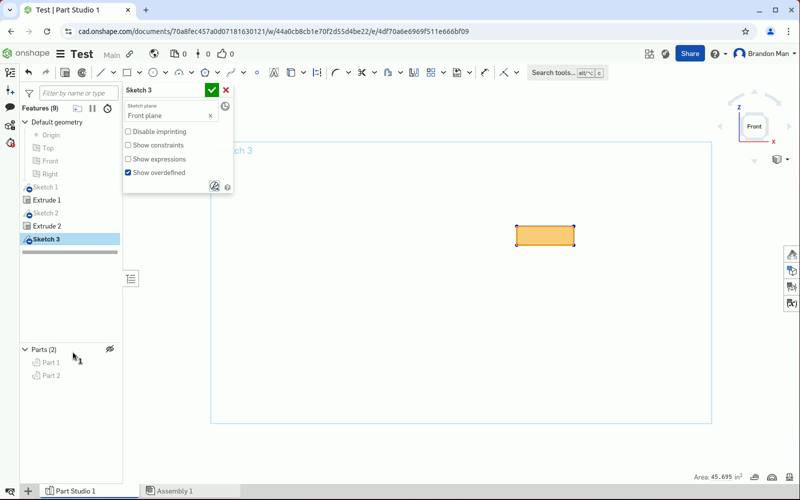
key(shift+y)
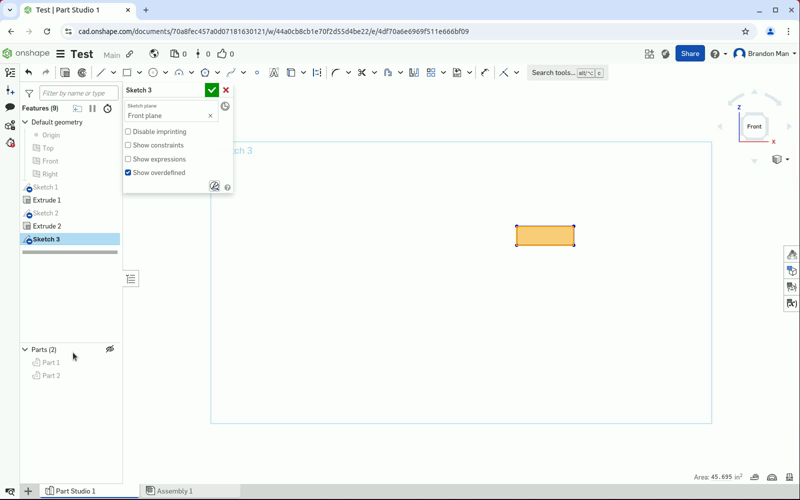
key(shift+e)
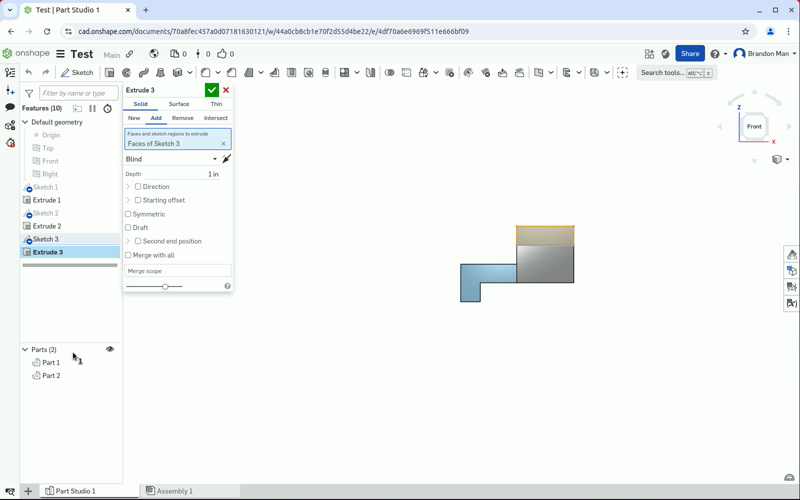
mouse_move(143, 106)
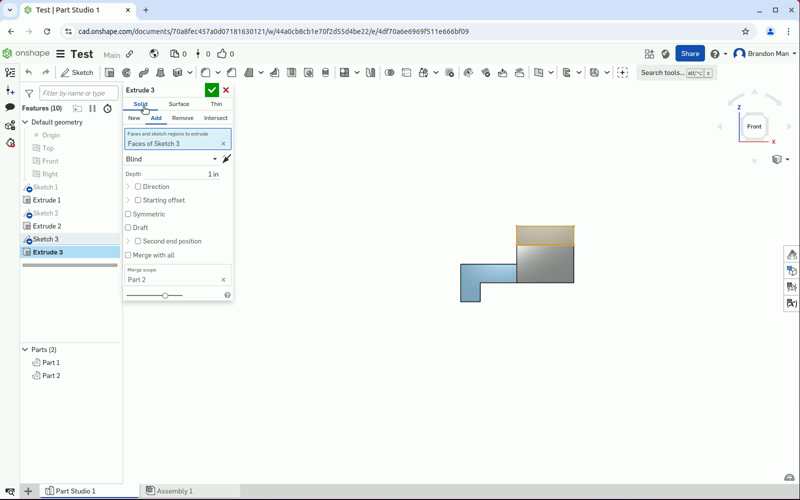
click(143, 106)
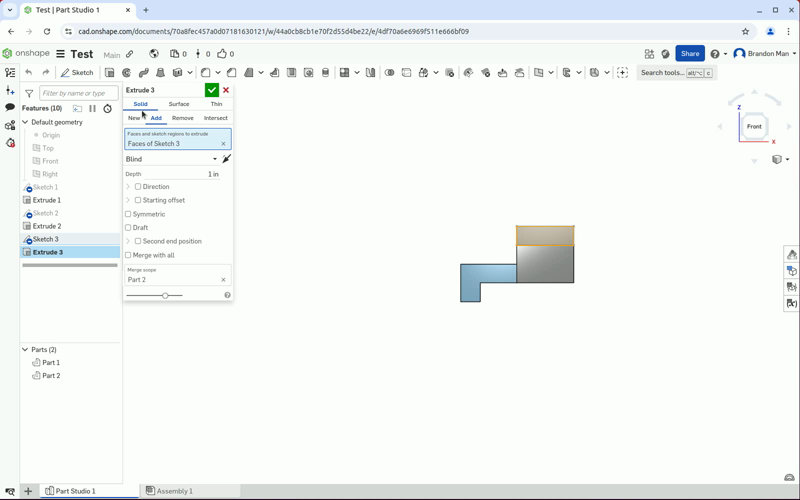
mouse_move(137, 120)
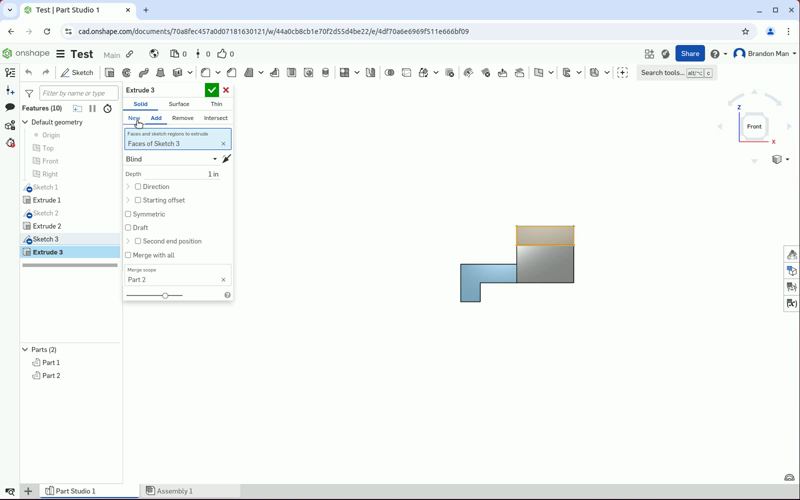
click(137, 120)
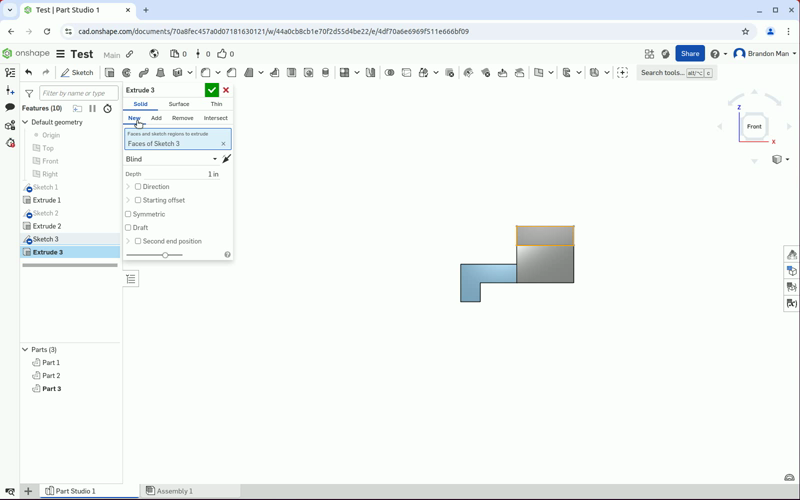
key(tab, 4)
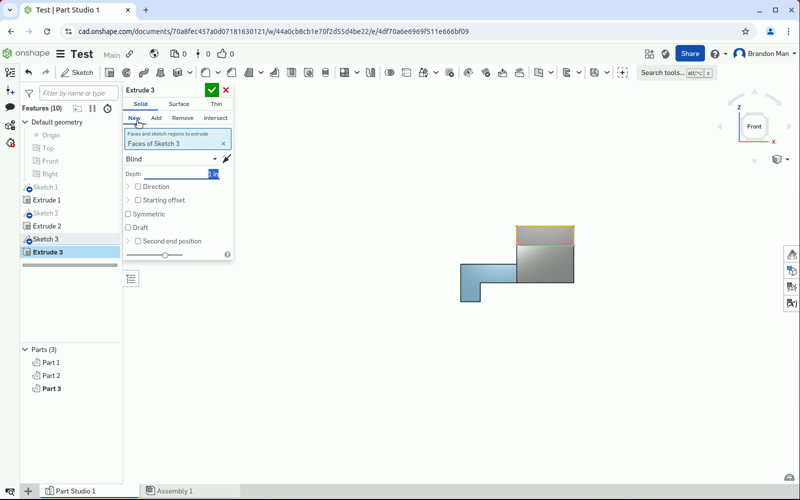
text(3.851)
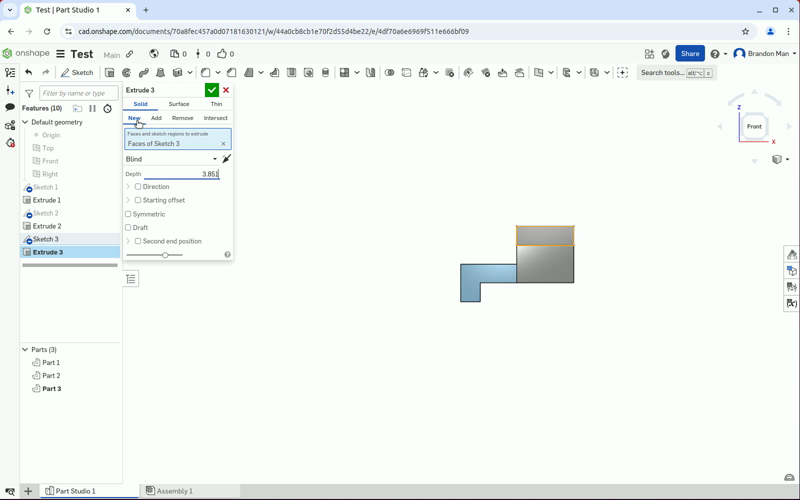
key(enter)
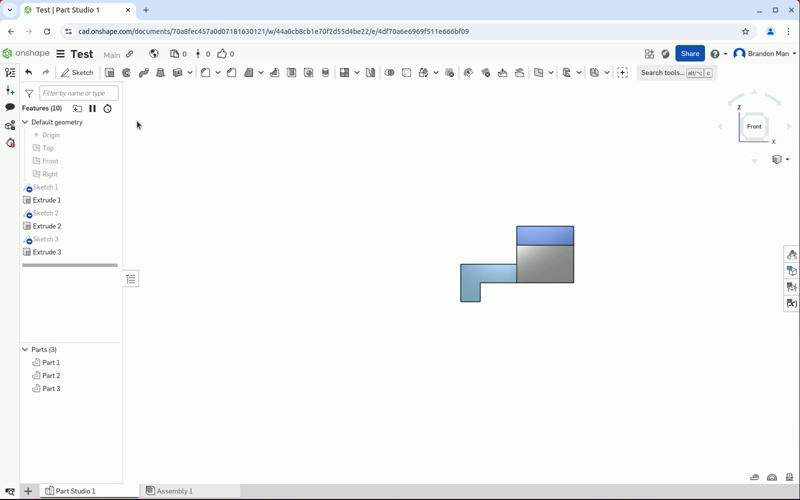
key(shift+h)
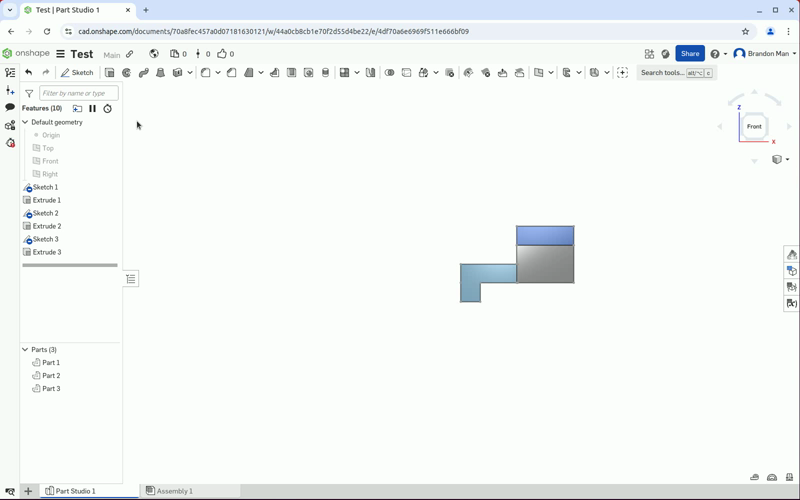
key(shift+h)
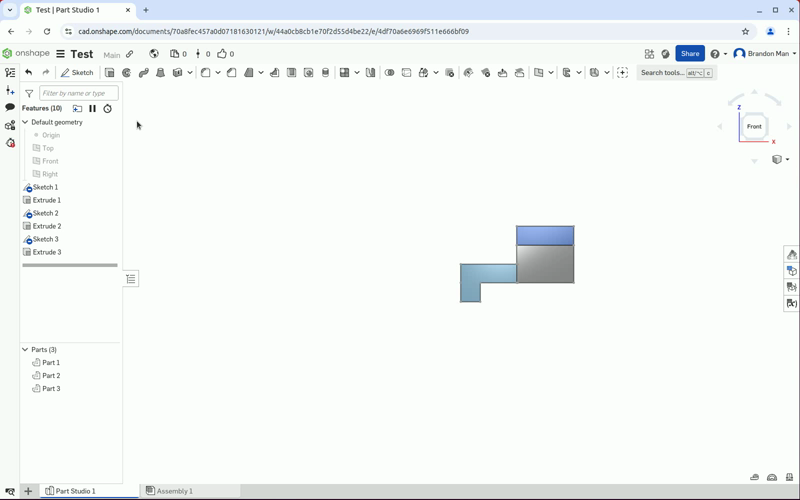
key(shift+7)
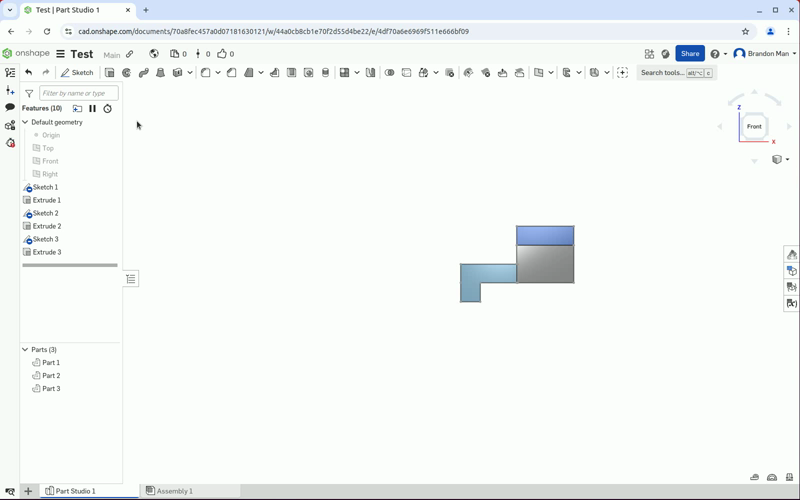
key(left, 2)
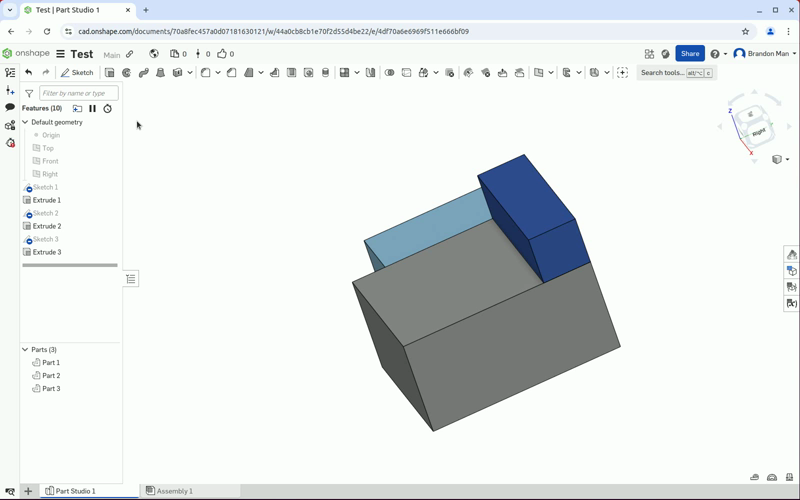
key(down, 2)
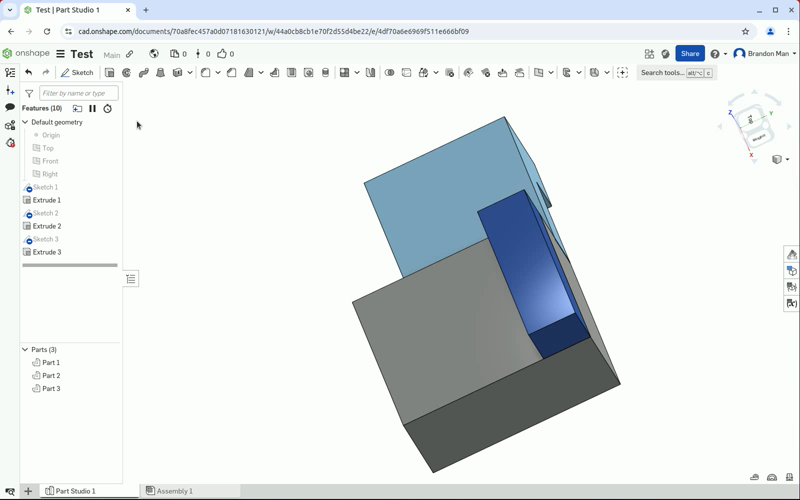
key(up, 2)
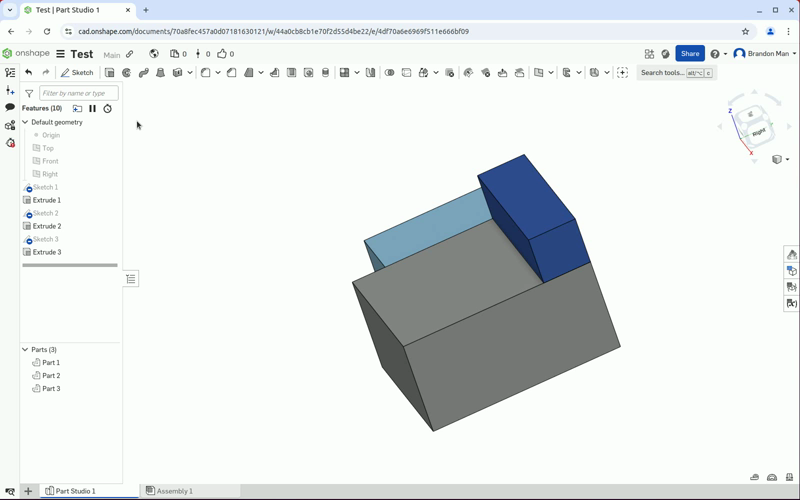
key(right, 2)
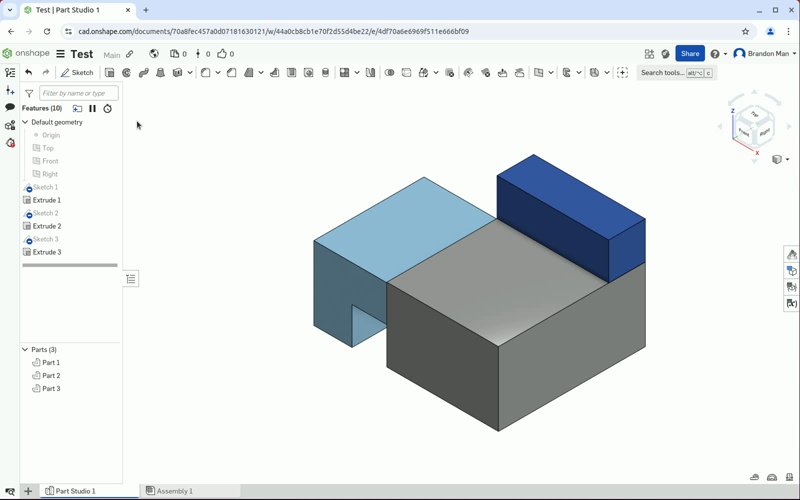
mouse_move(73, 189)
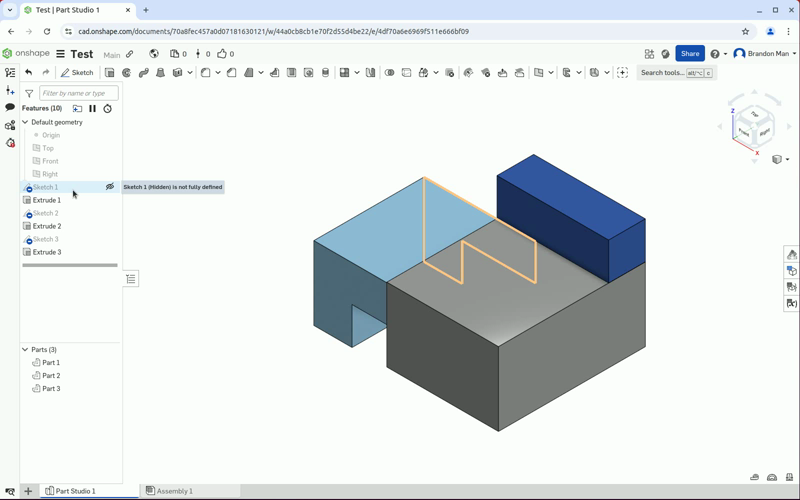
click(73, 189)